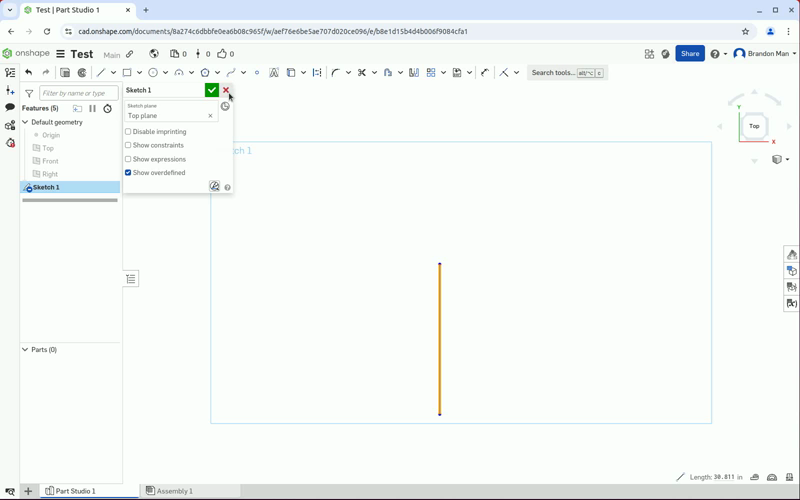
key(shift+h)
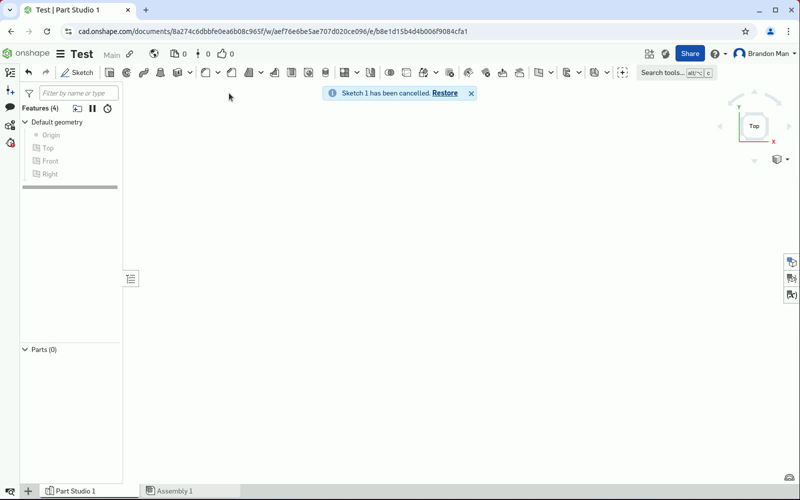
mouse_move(73, 352)
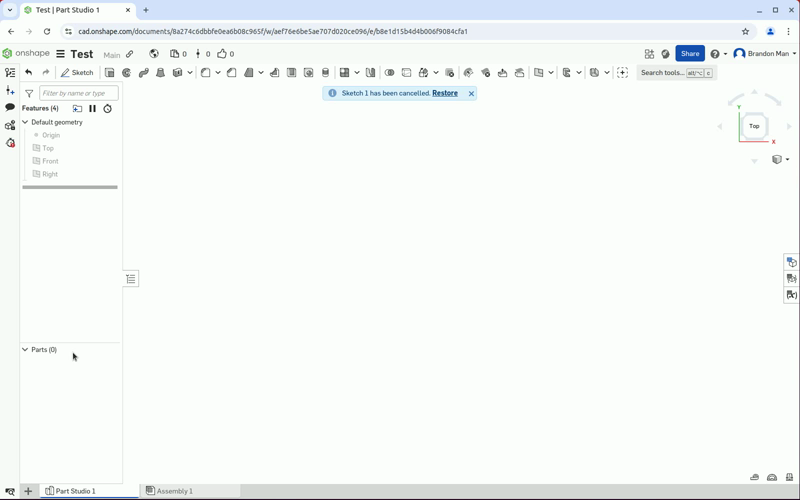
key(y)
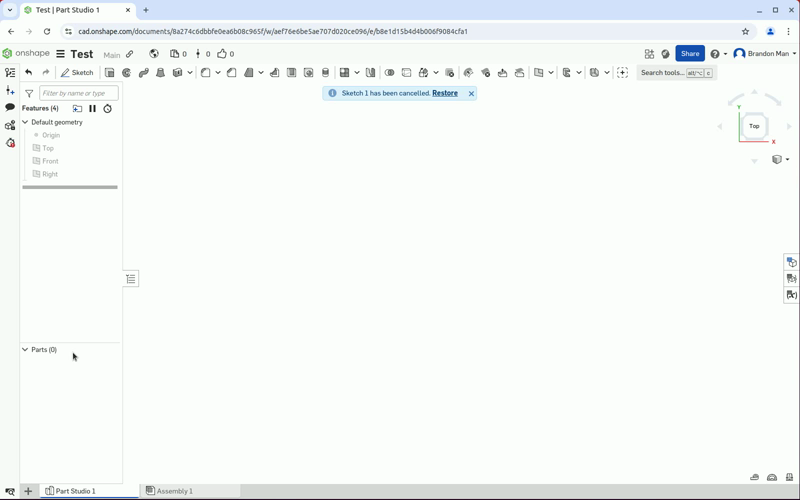
key(shift+p)
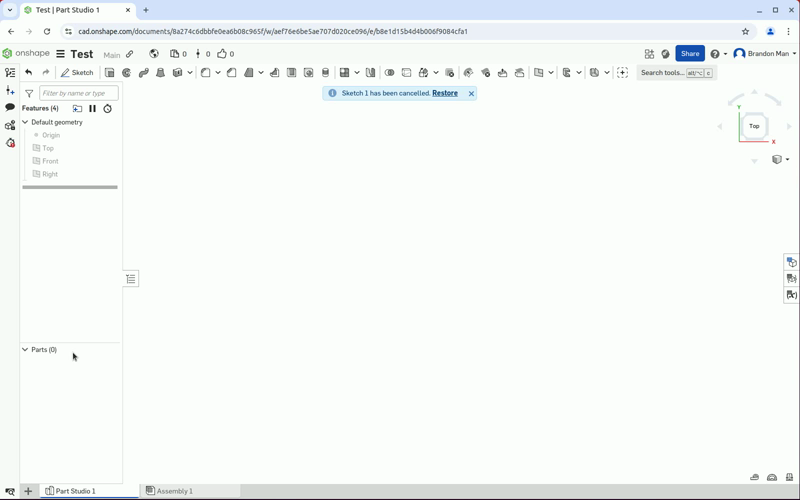
key(space)
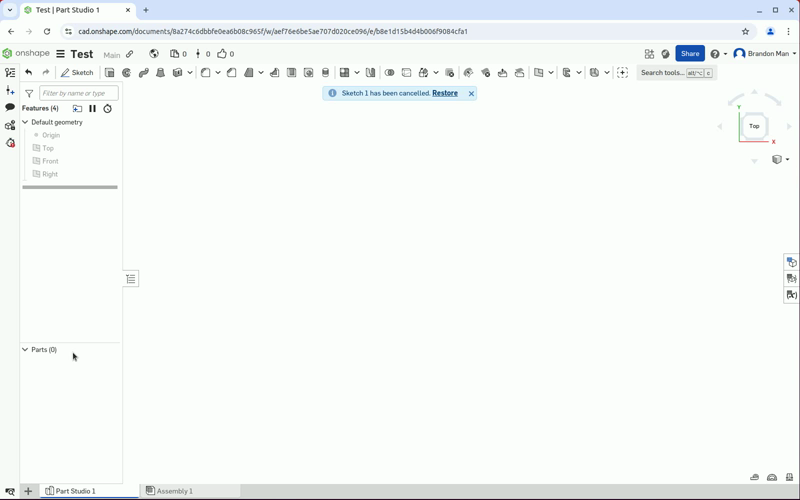
key_down(shift)
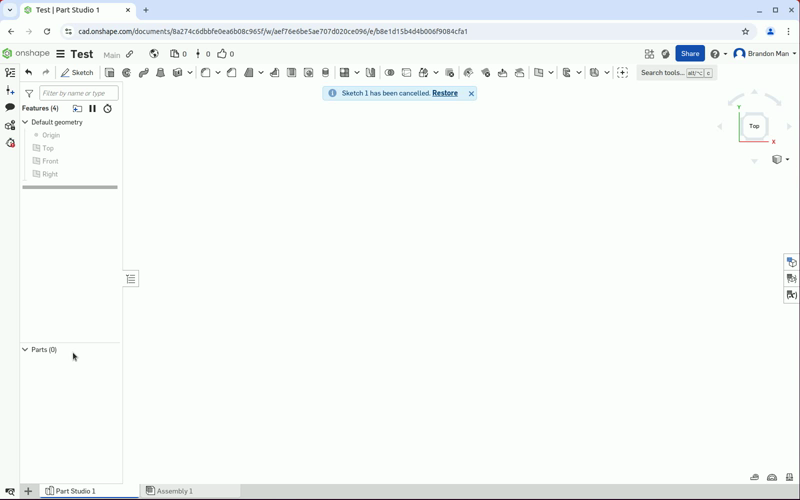
key(up)
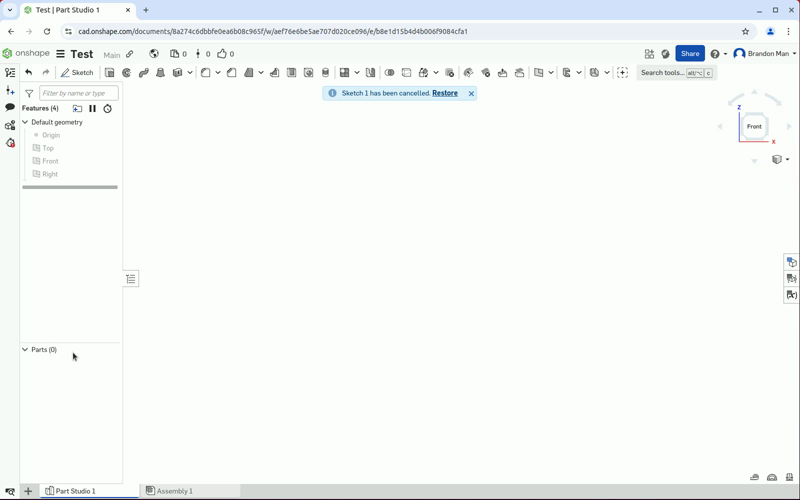
key_up(shift)
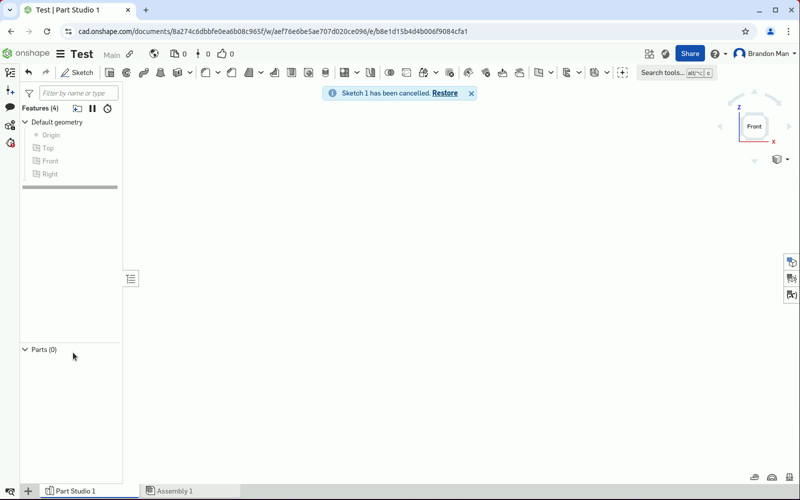
mouse_move(73, 352)
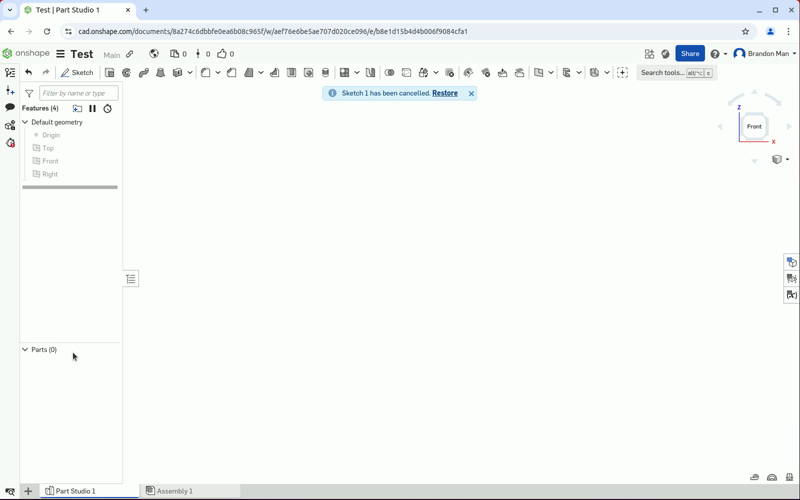
key(shift+y)
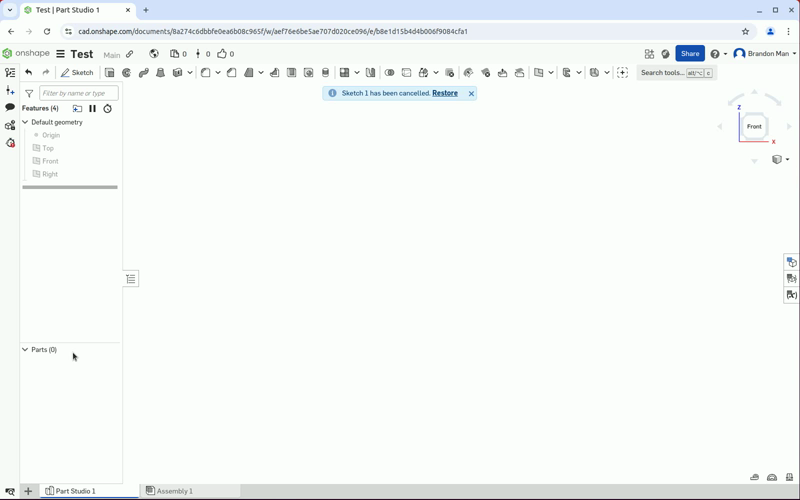
key(shift+s)
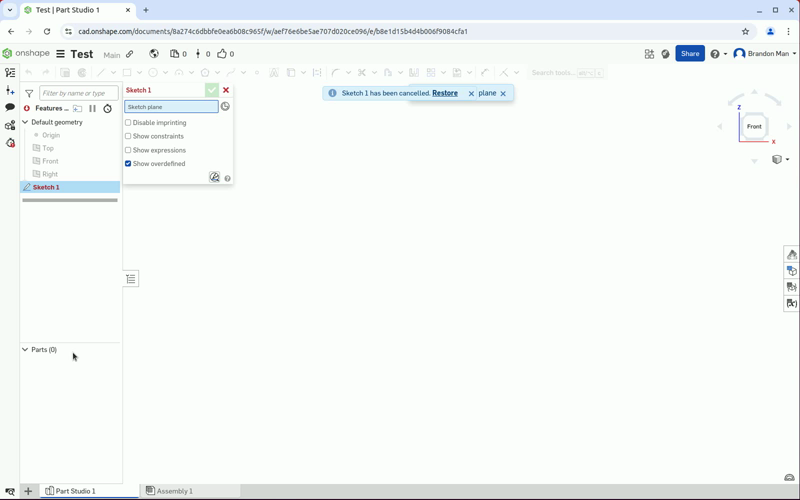
mouse_move(73, 163)
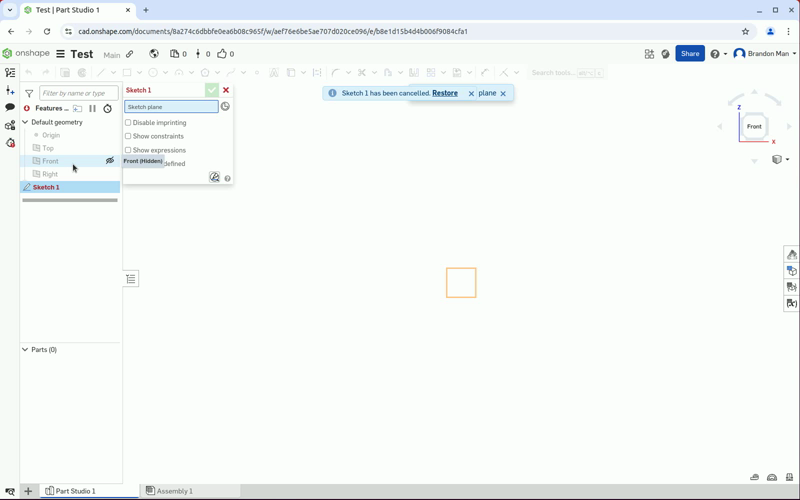
click(73, 163)
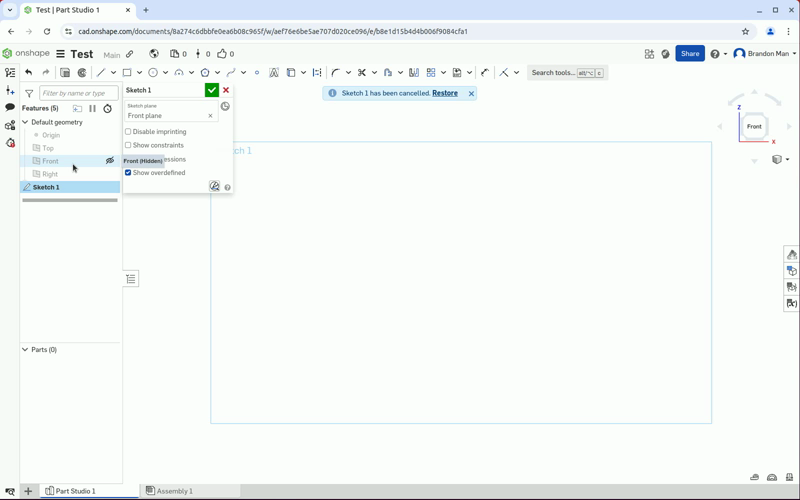
mouse_move(73, 352)
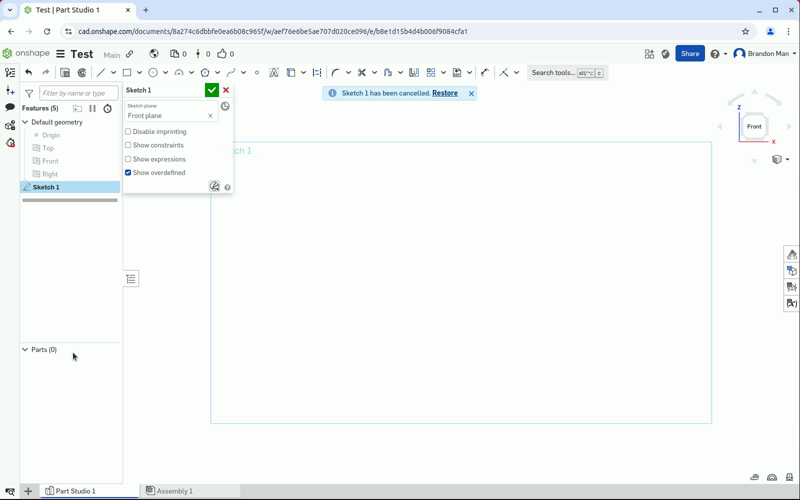
key(y)
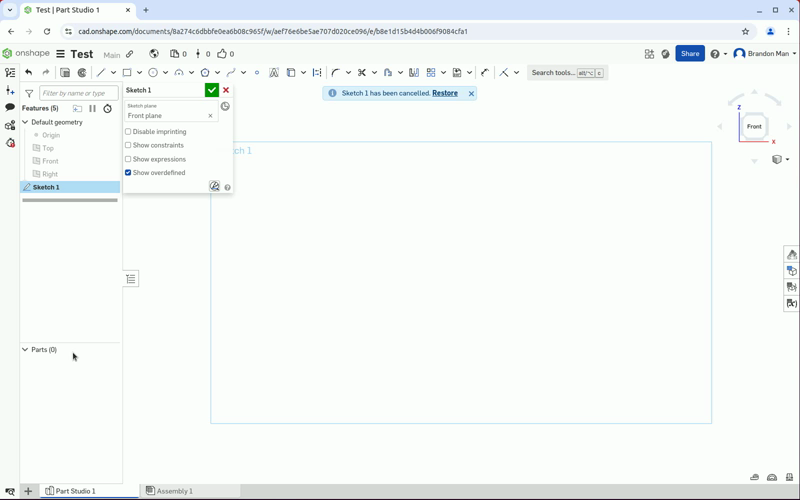
key(l)
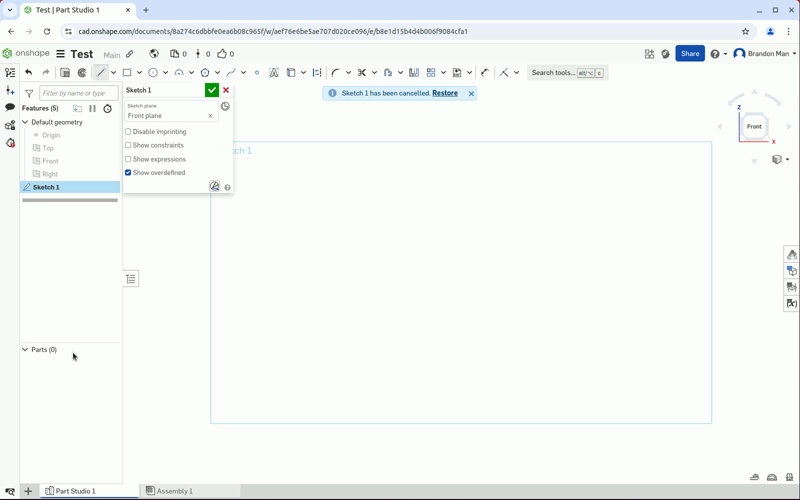
key_down(shift)
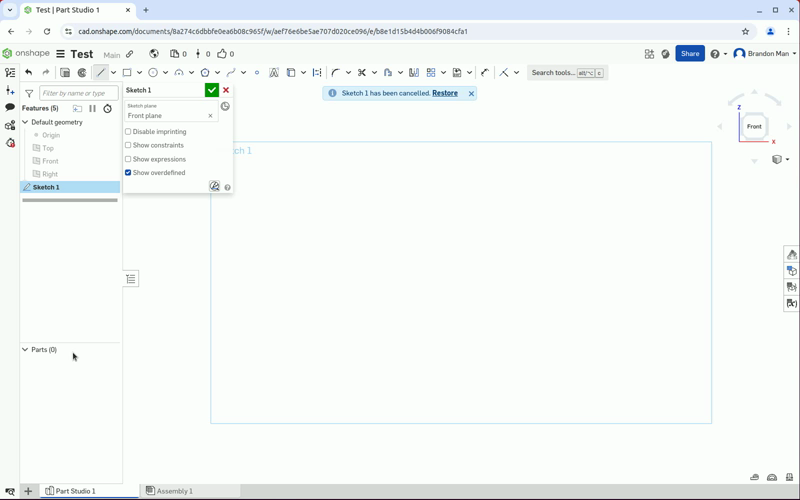
mouse_move(460, 282)
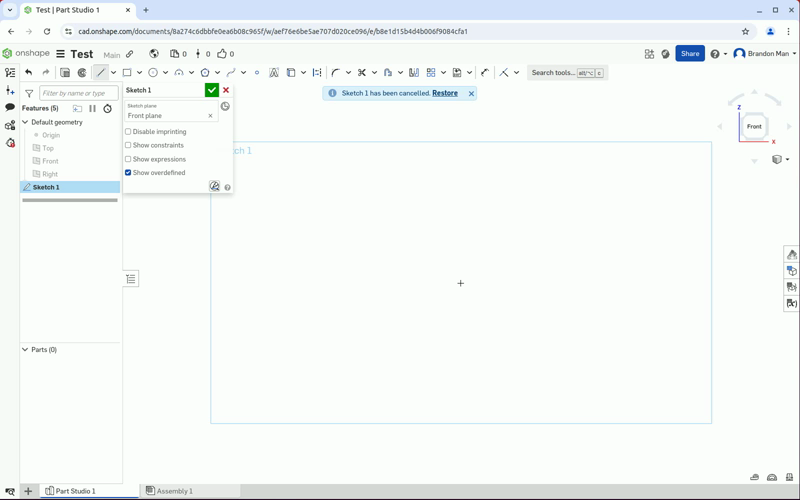
click(460, 282)
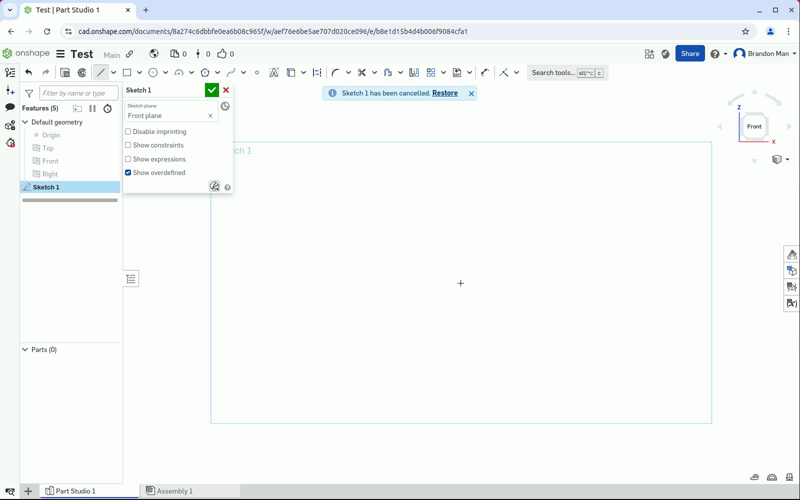
key_up(shift)
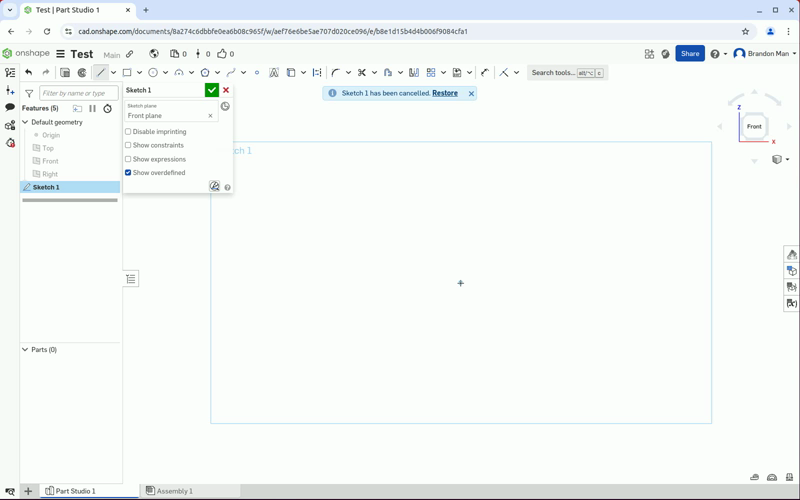
key_down(shift)
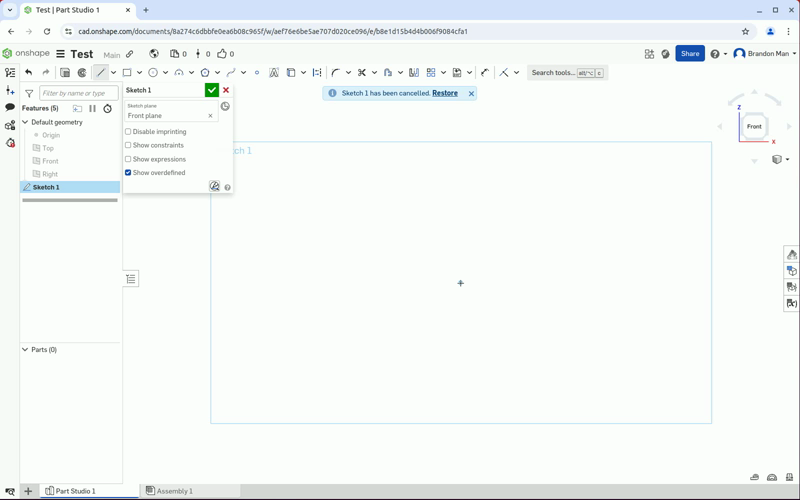
mouse_move(573, 282)
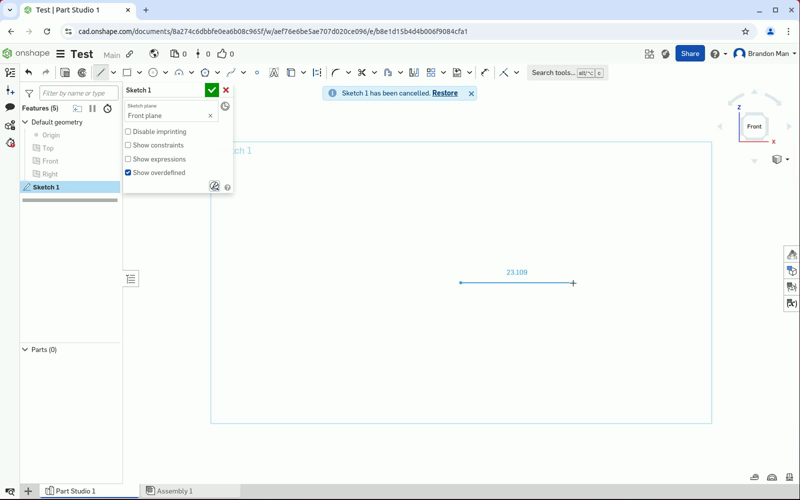
click(573, 282)
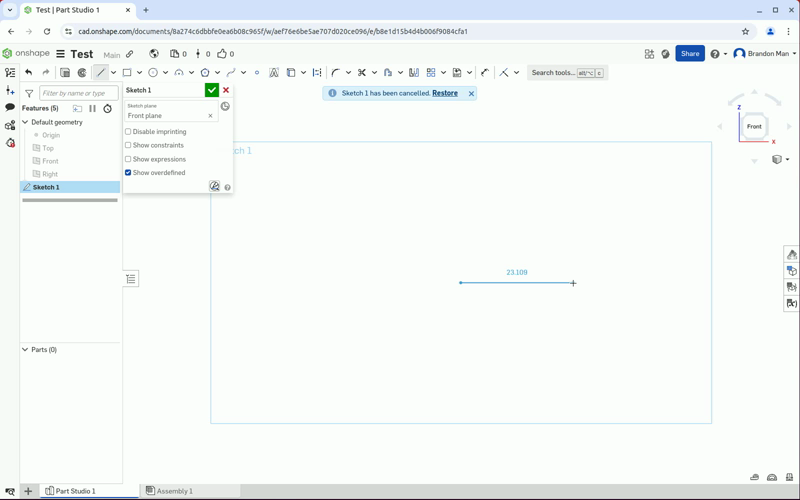
key_up(shift)
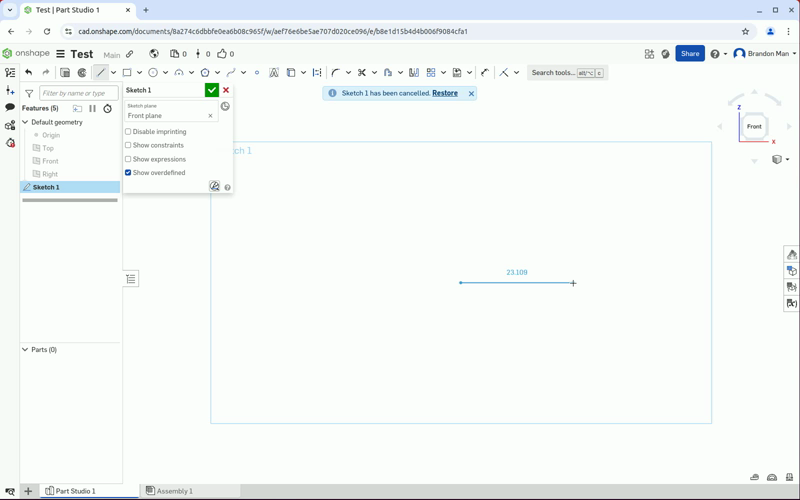
key_down(shift)
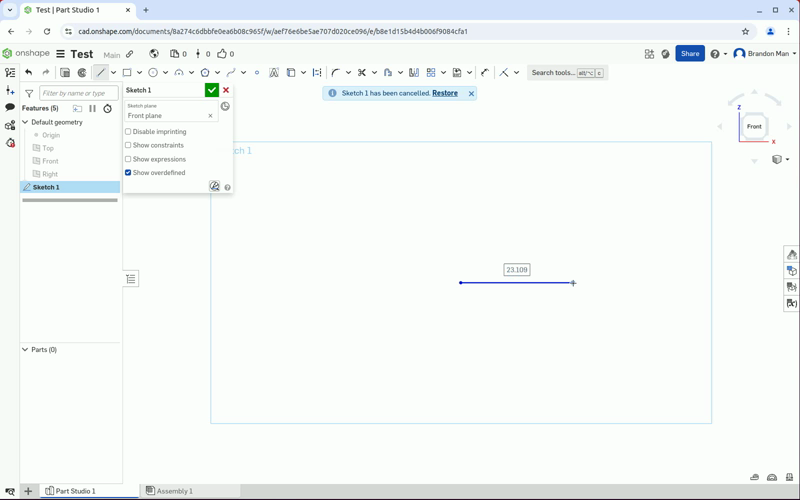
mouse_move(589, 282)
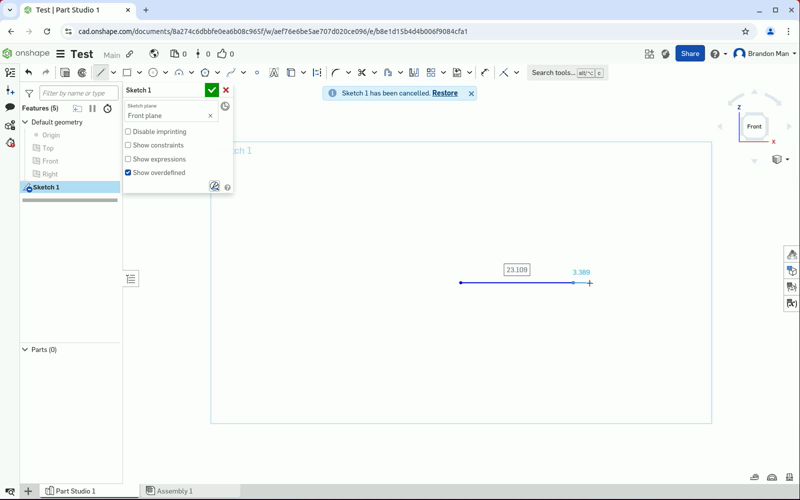
mouse_move(573, 226)
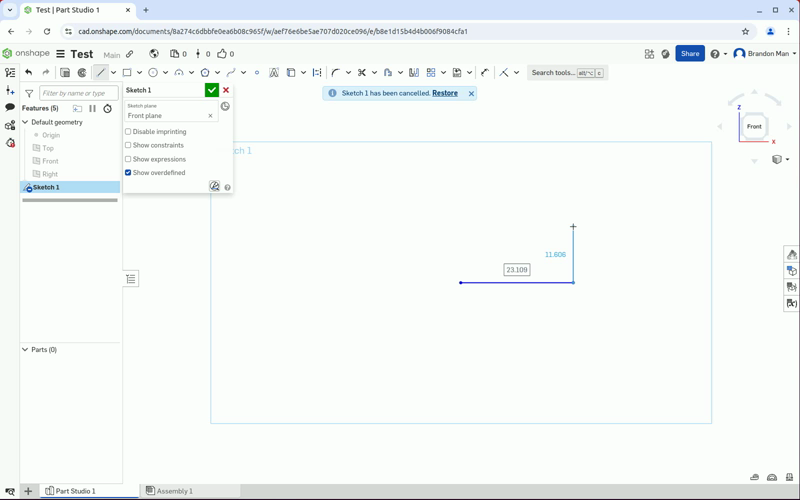
click(573, 226)
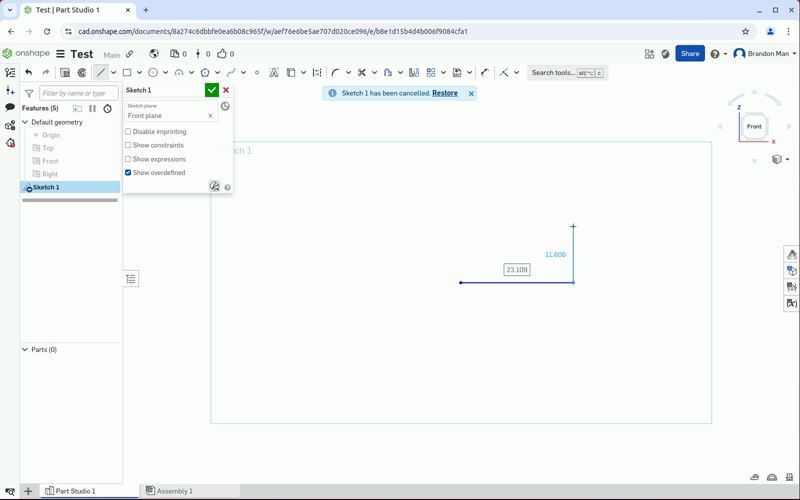
key_up(shift)
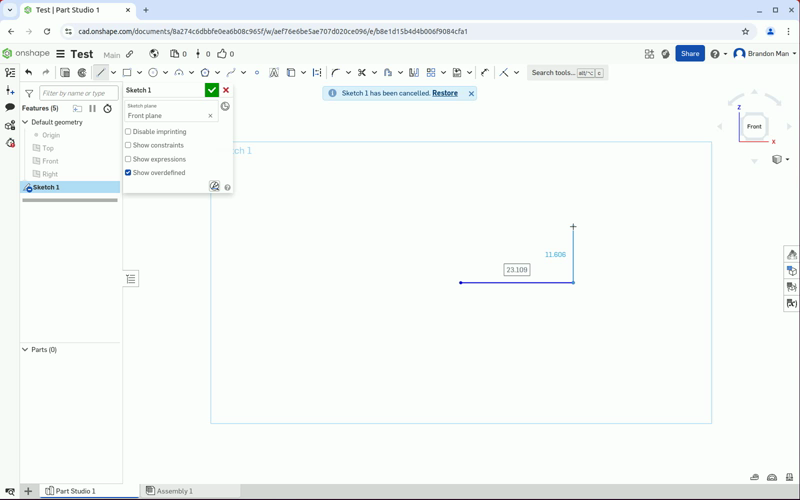
key_down(shift)
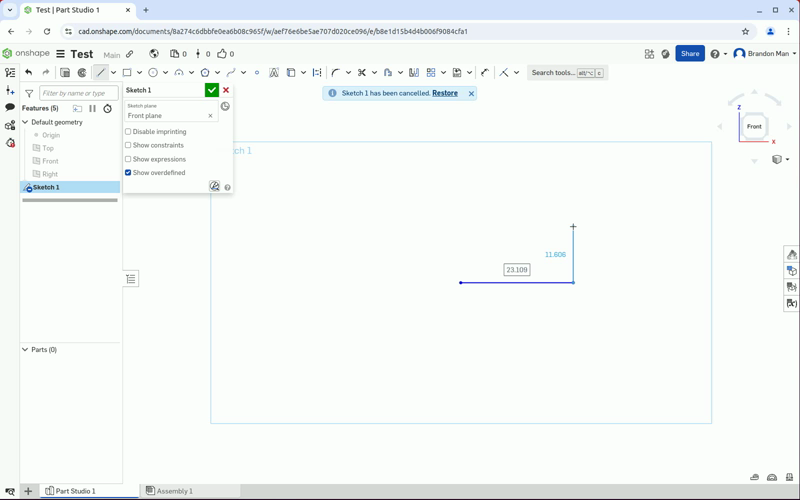
mouse_move(460, 226)
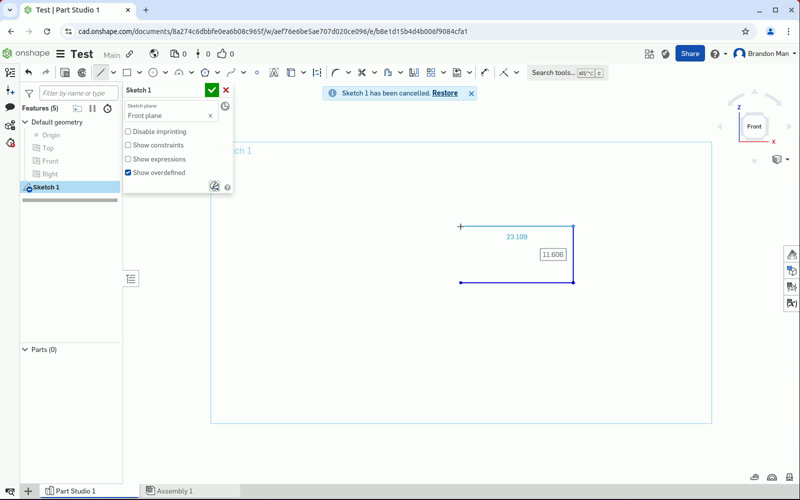
click(460, 226)
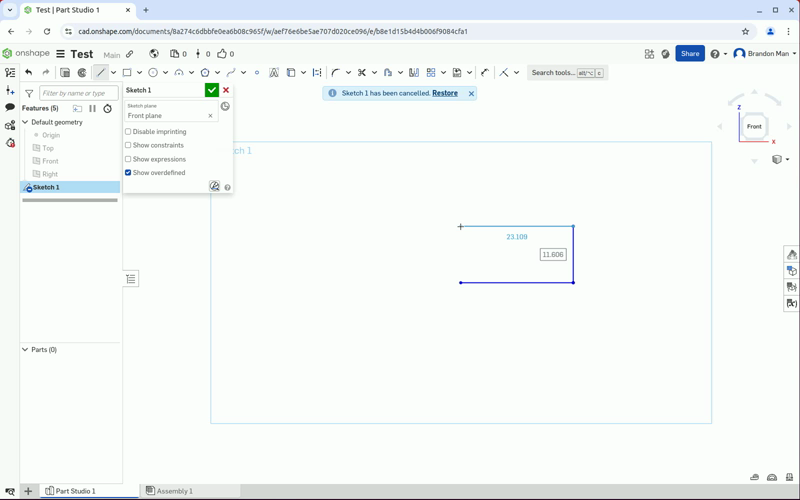
key_up(shift)
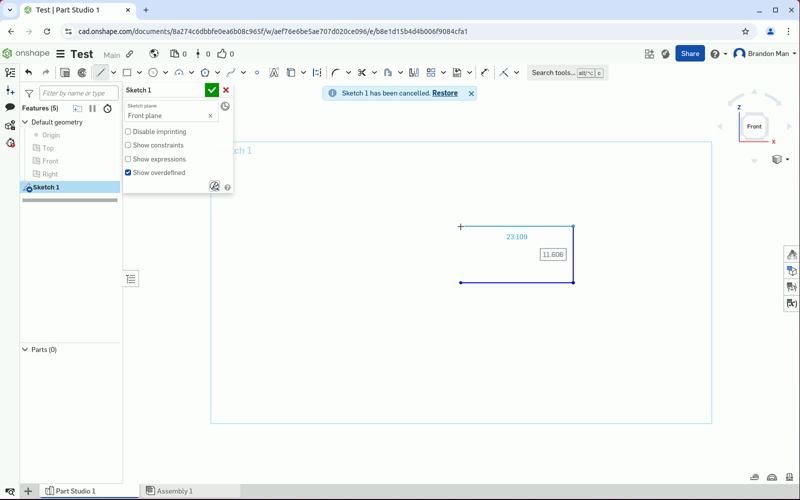
mouse_move(490, 226)
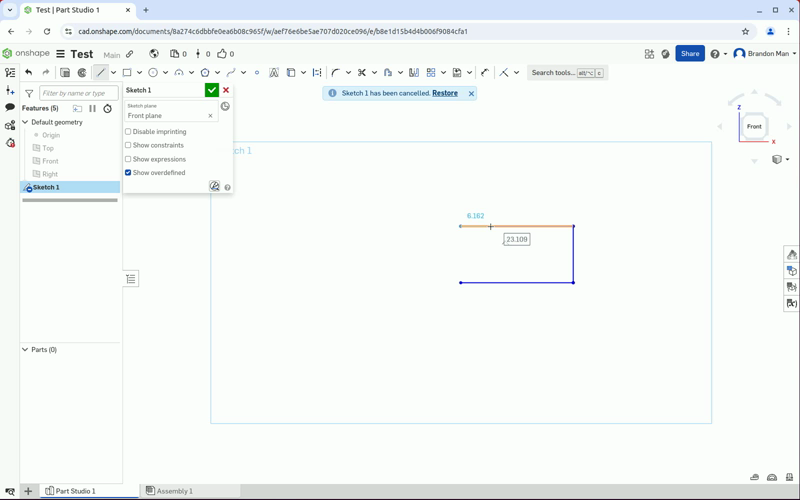
key_down(shift)
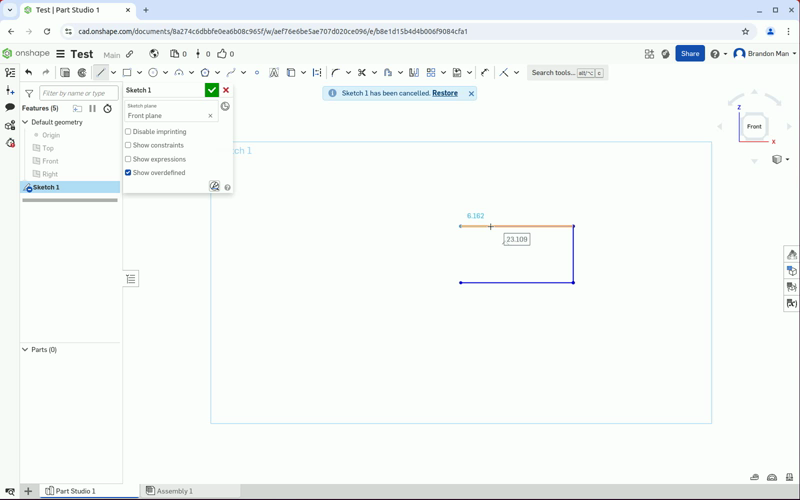
mouse_move(460, 282)
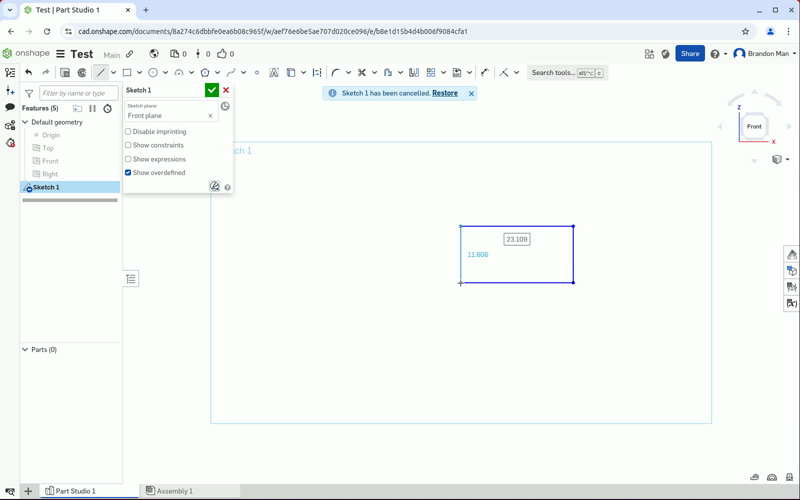
key_up(shift)
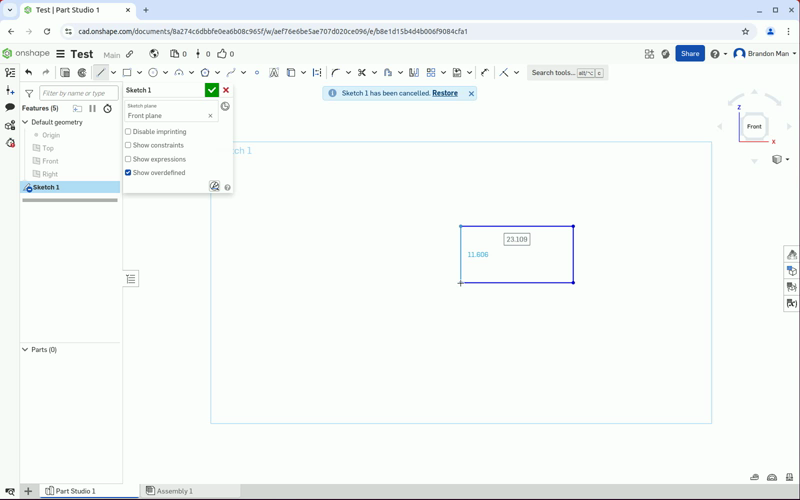
click(460, 282)
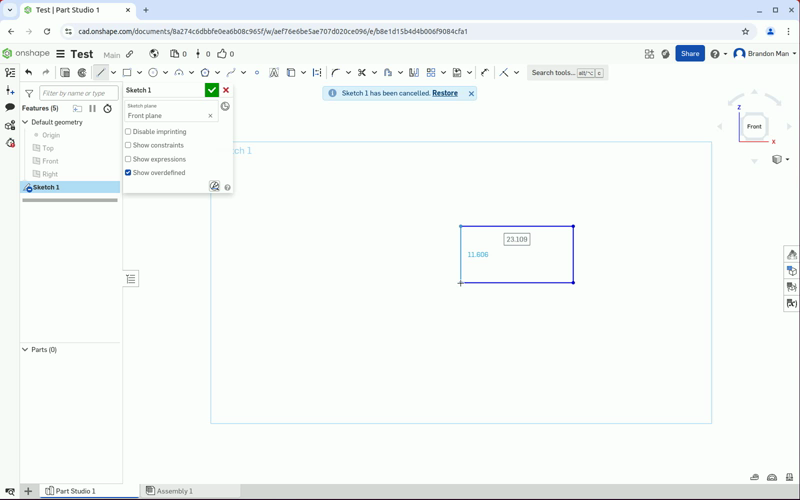
key(esc)
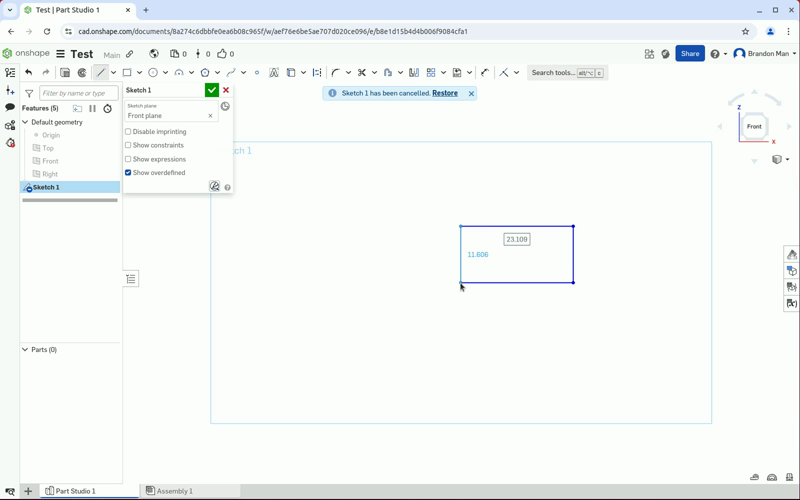
mouse_move(505, 265)
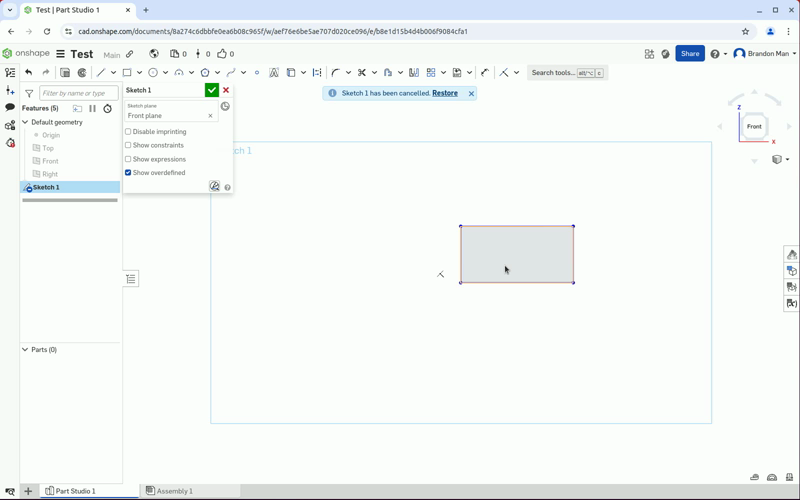
click(505, 265)
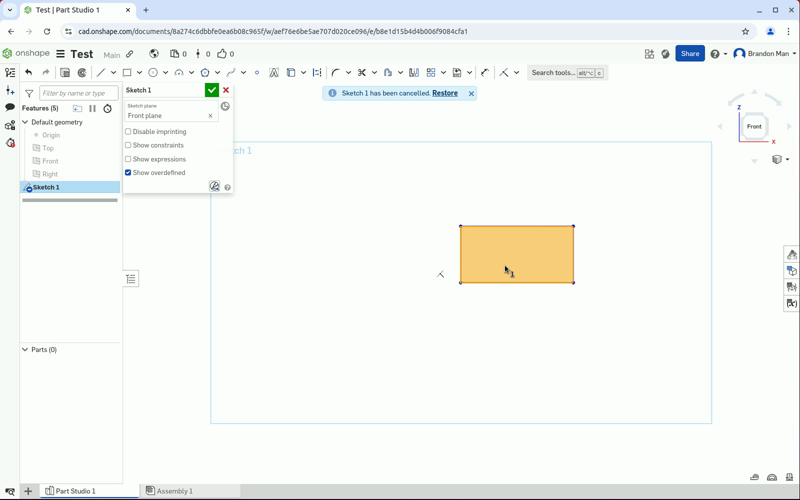
mouse_move(73, 352)
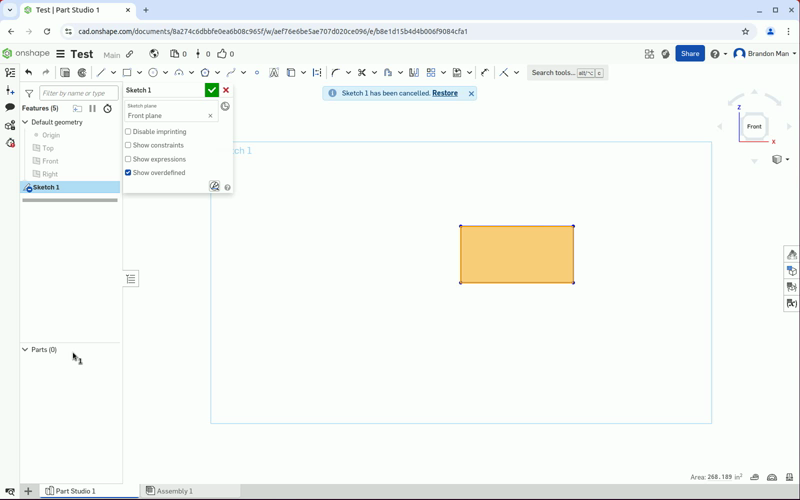
key(shift+y)
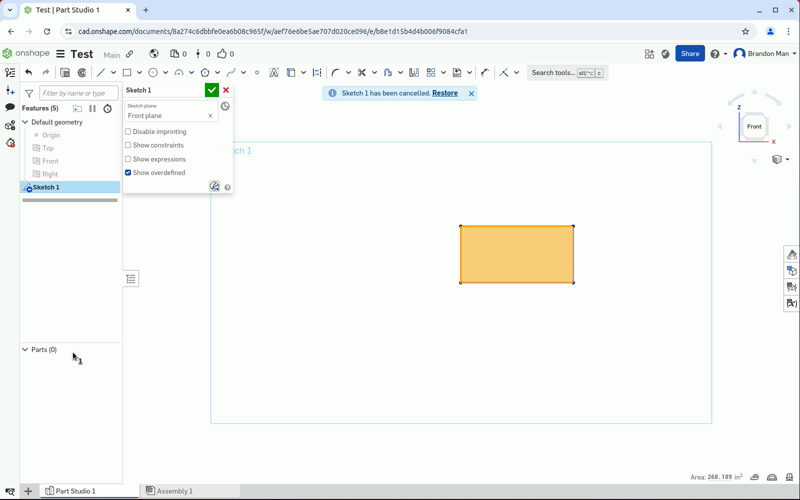
key(shift+e)
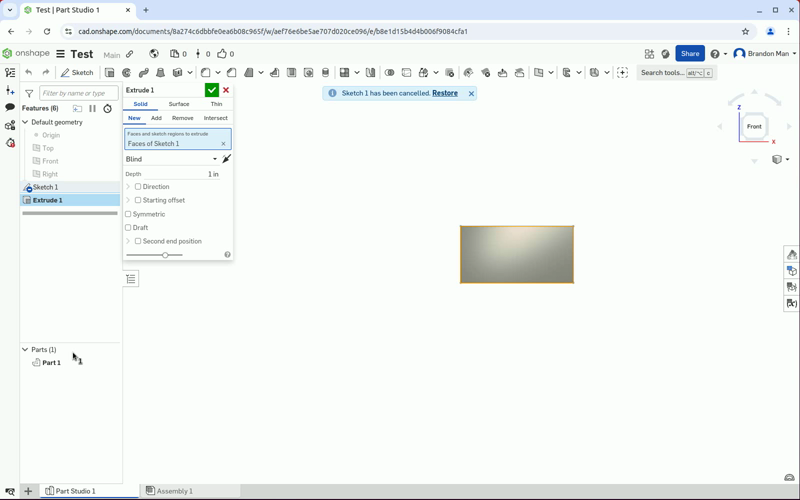
mouse_move(143, 106)
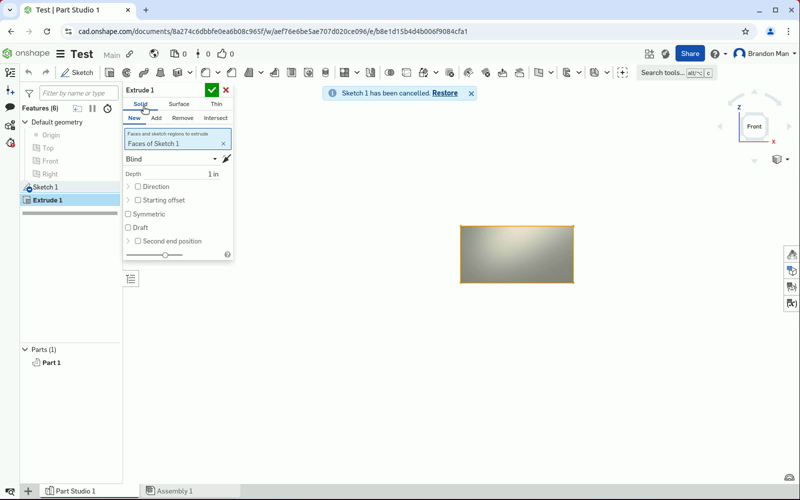
click(143, 106)
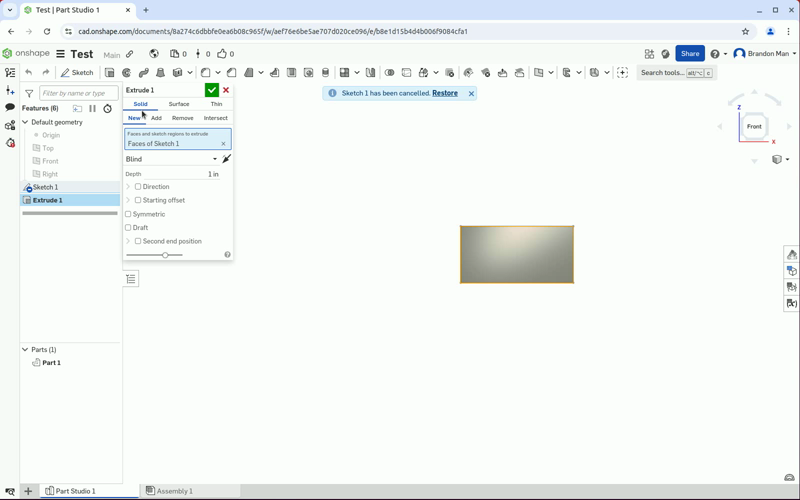
mouse_move(137, 120)
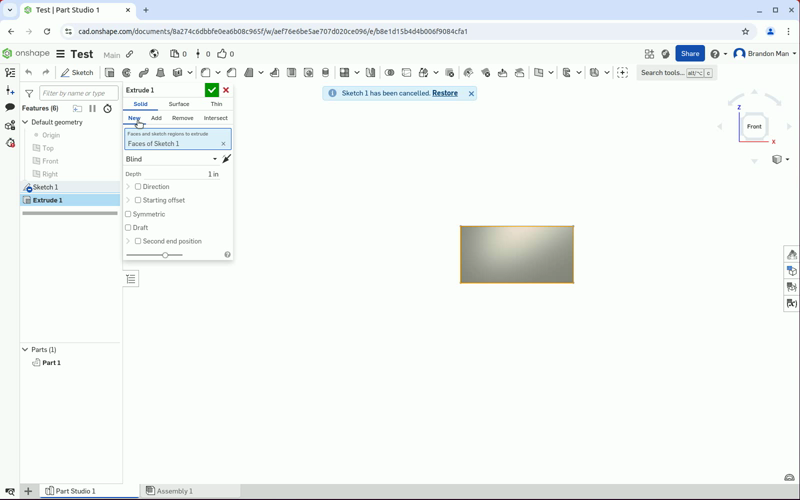
click(137, 120)
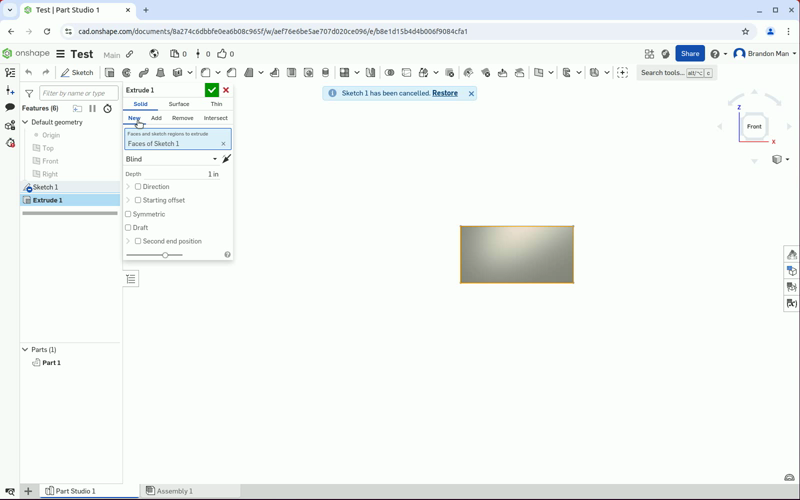
key(tab, 4)
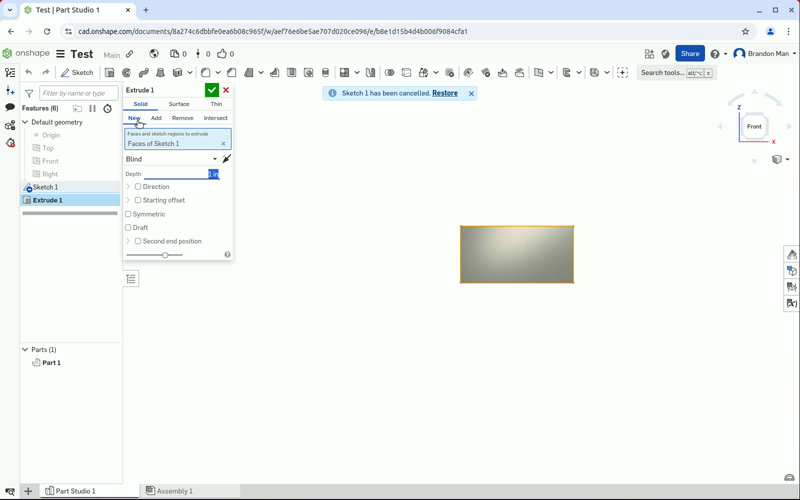
text(15.405)
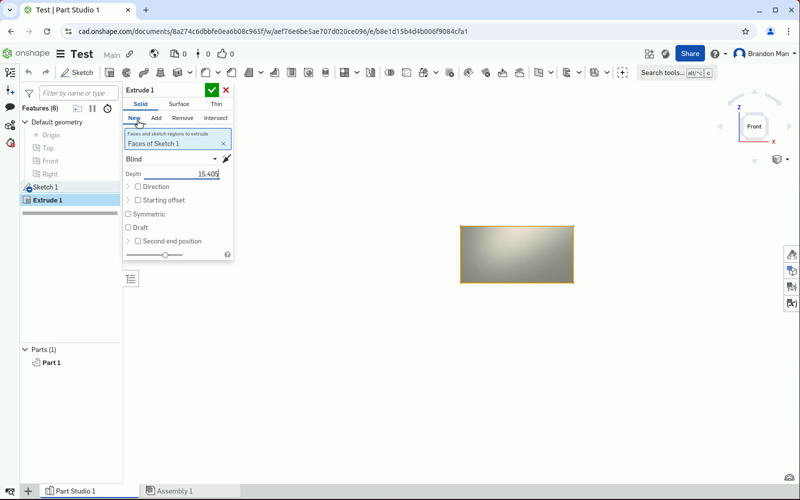
key(enter)
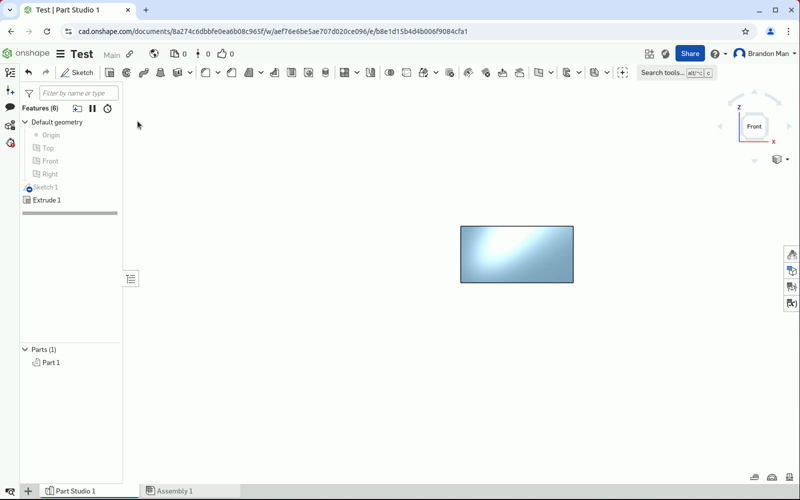
key(shift+h)
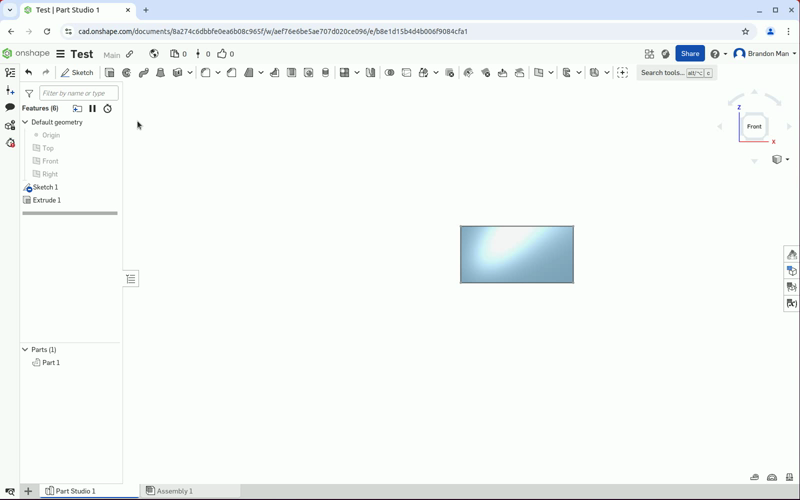
key(shift+h)
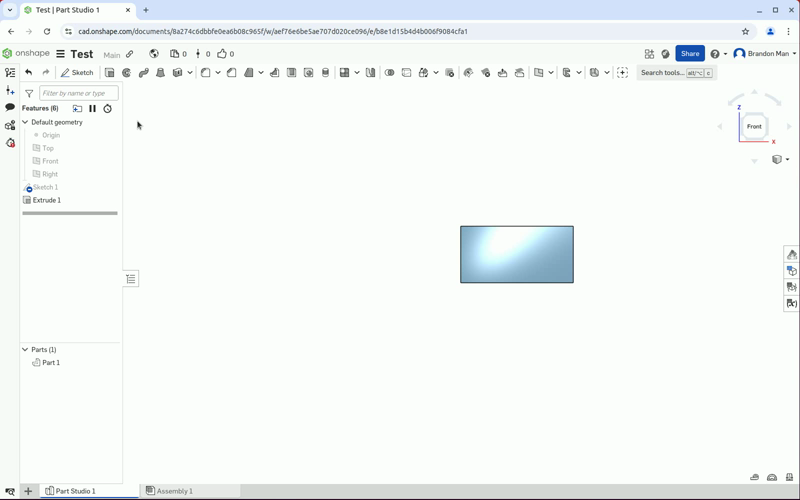
mouse_move(73, 189)
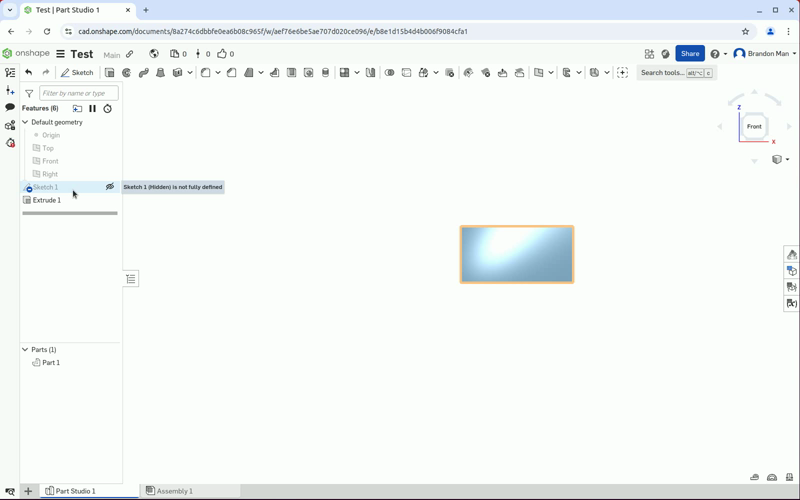
click(73, 189)
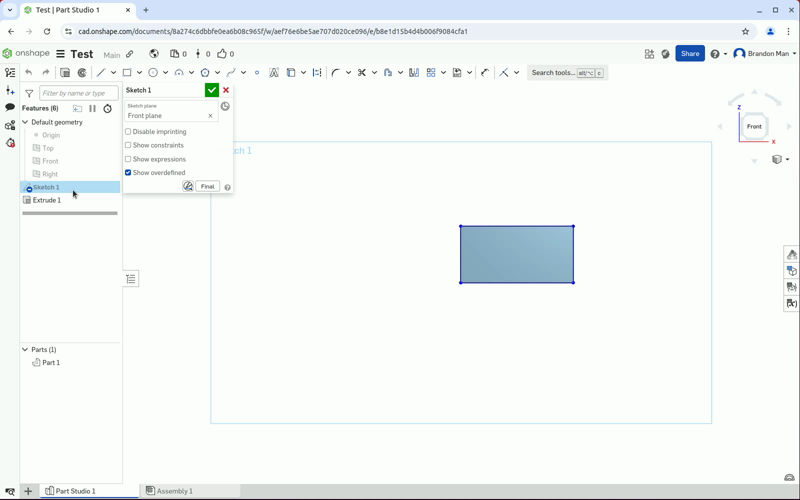
mouse_move(229, 92)
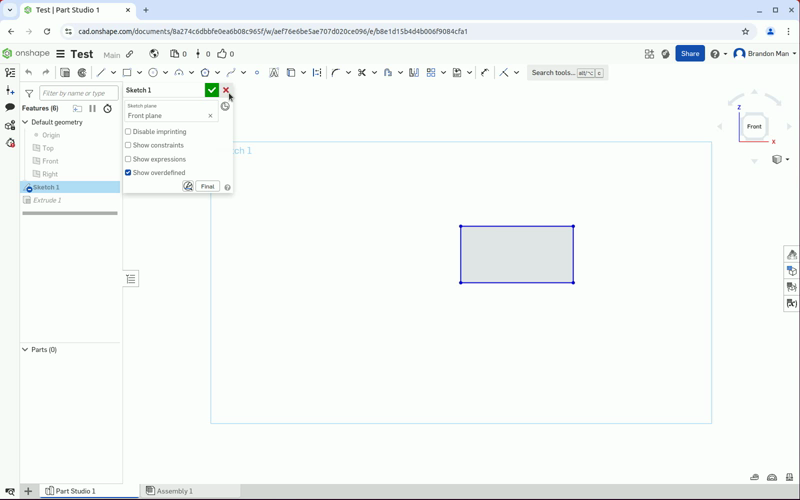
click(229, 92)
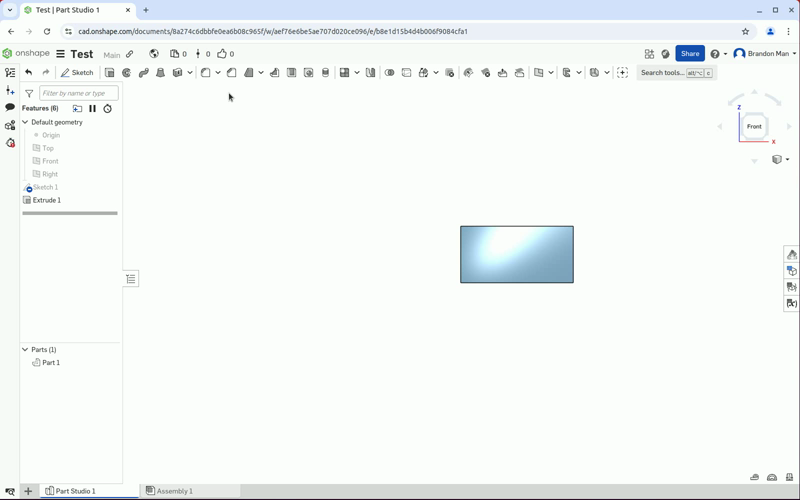
mouse_move(541, 75)
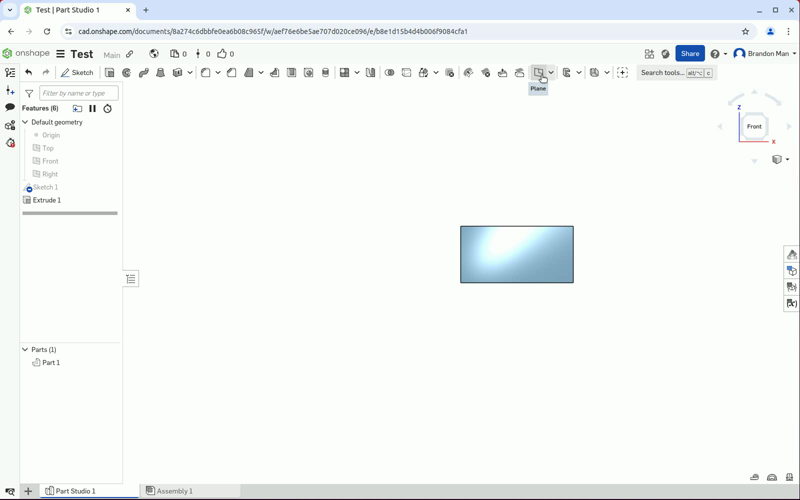
click(541, 75)
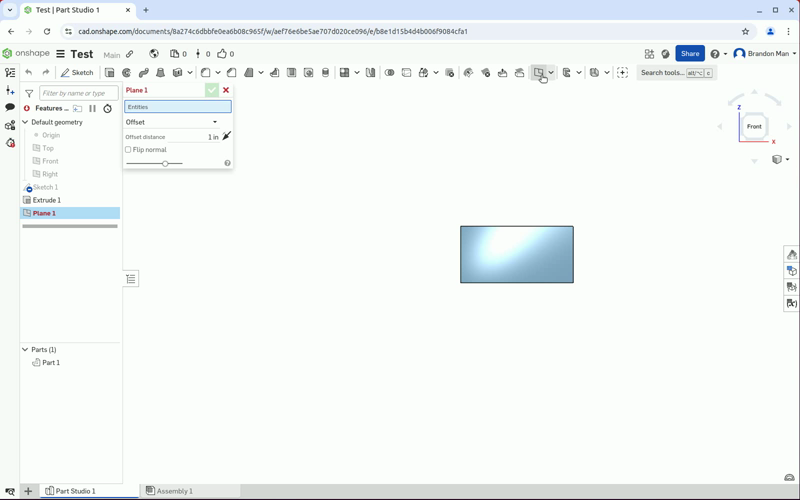
mouse_move(73, 163)
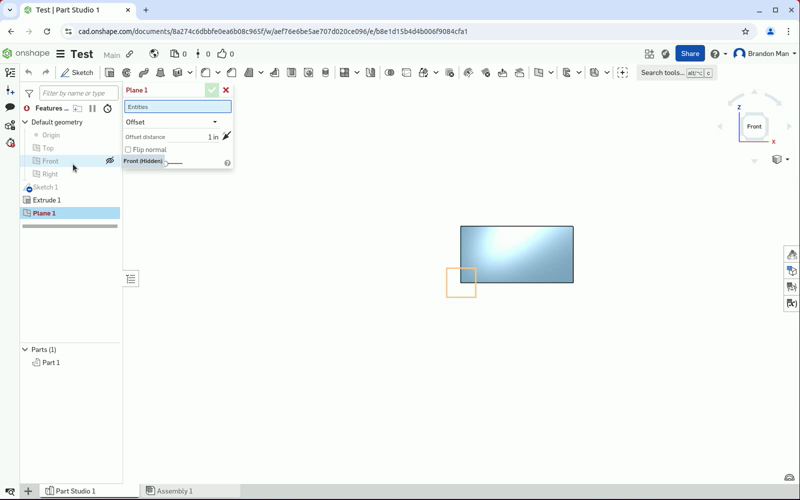
click(73, 163)
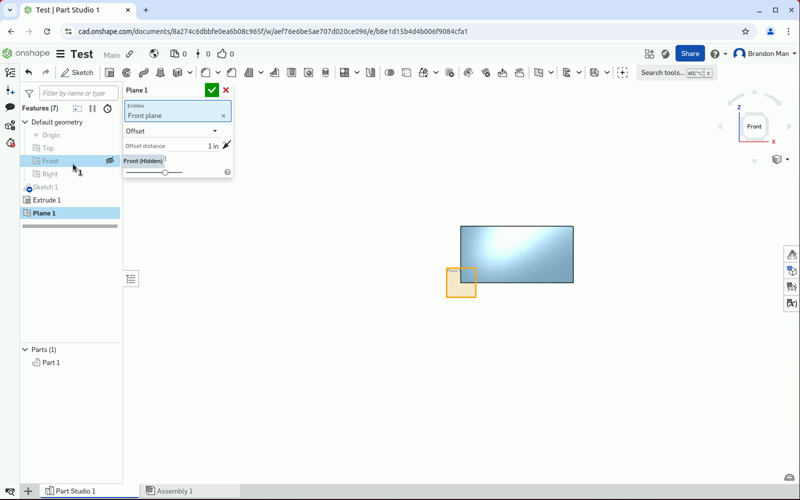
key(tab, 2)
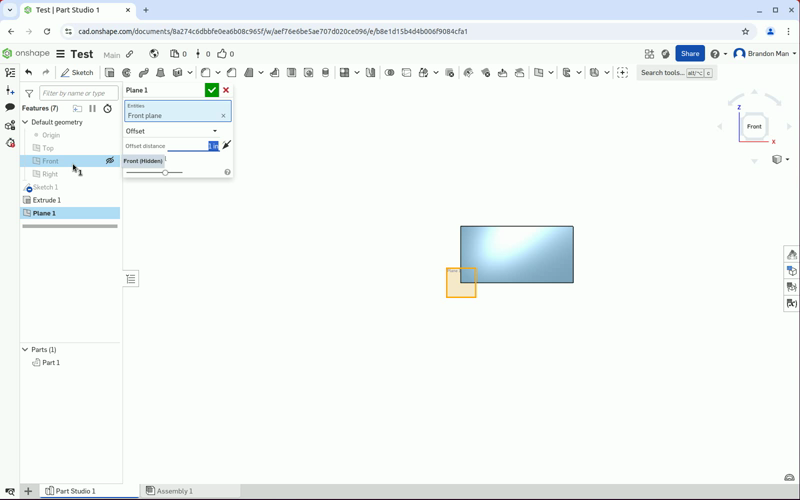
text(15.405)
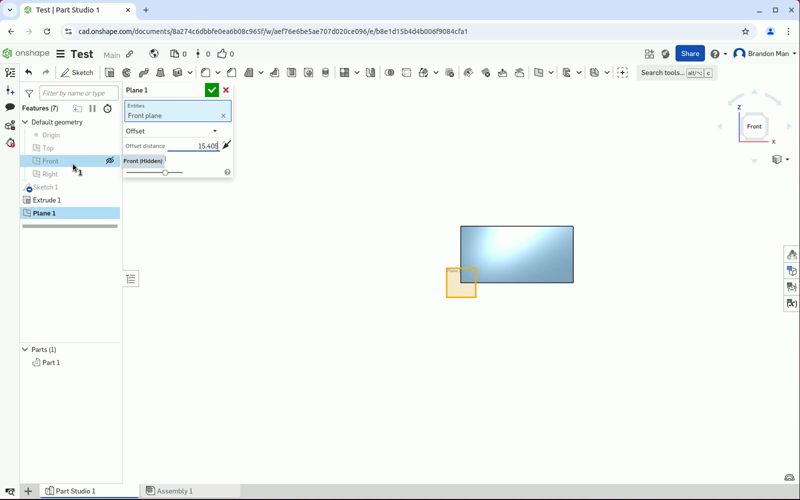
key(enter, 2)
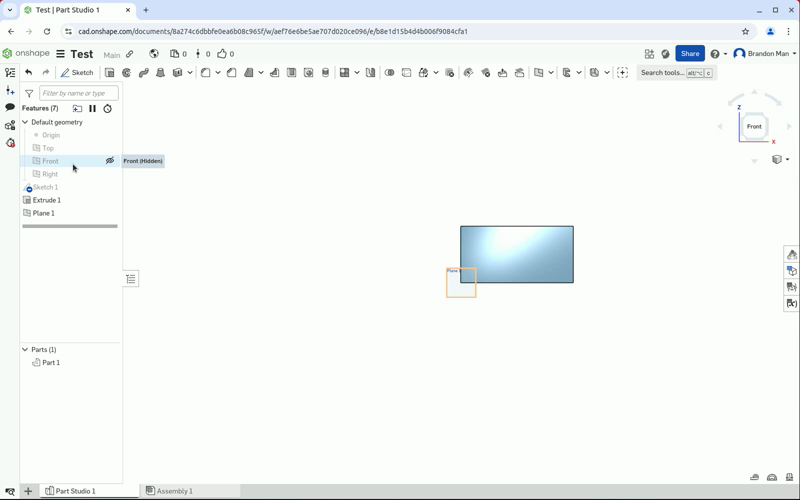
key(shift+s)
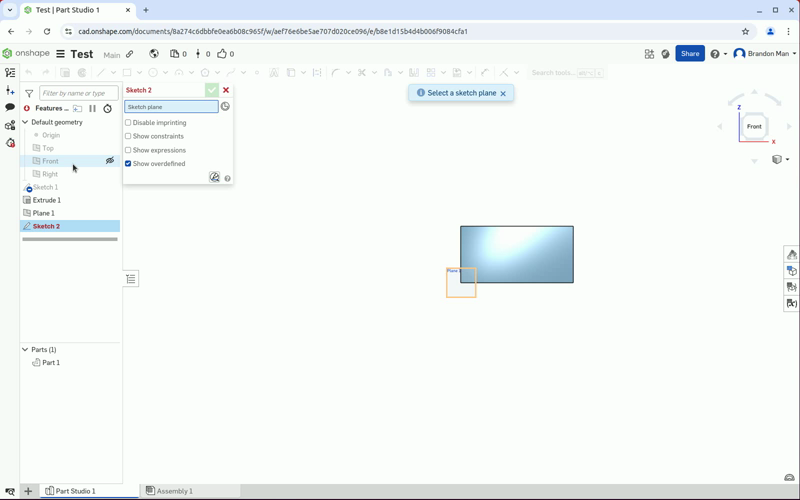
mouse_move(73, 215)
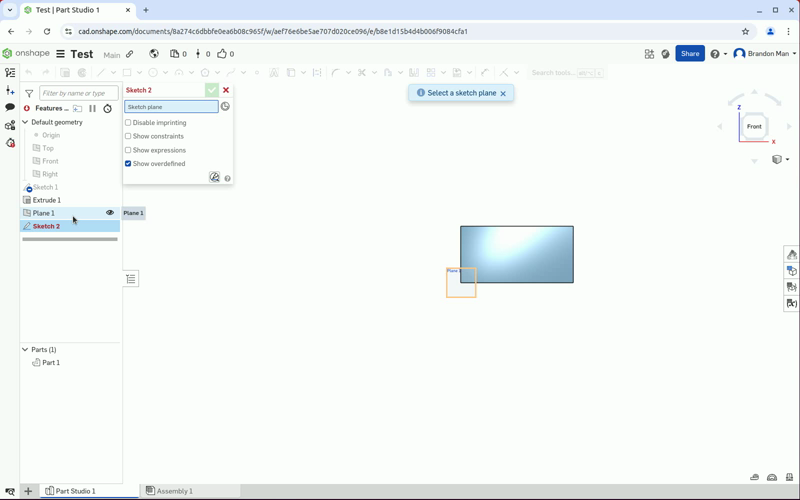
click(73, 215)
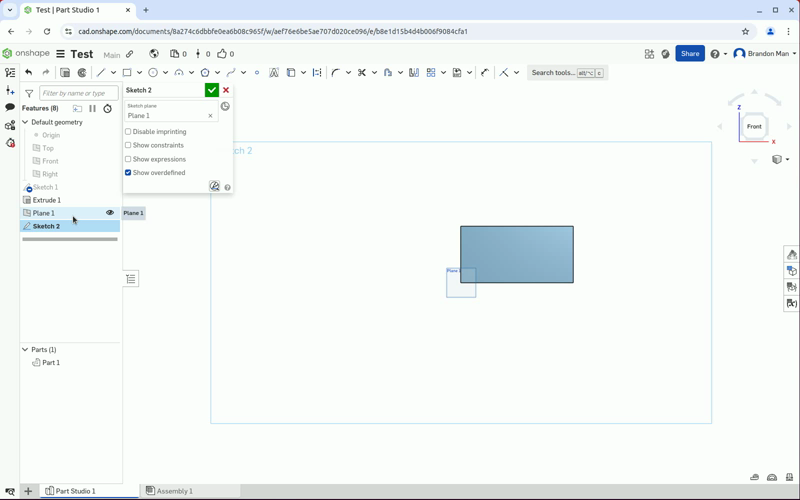
mouse_move(73, 352)
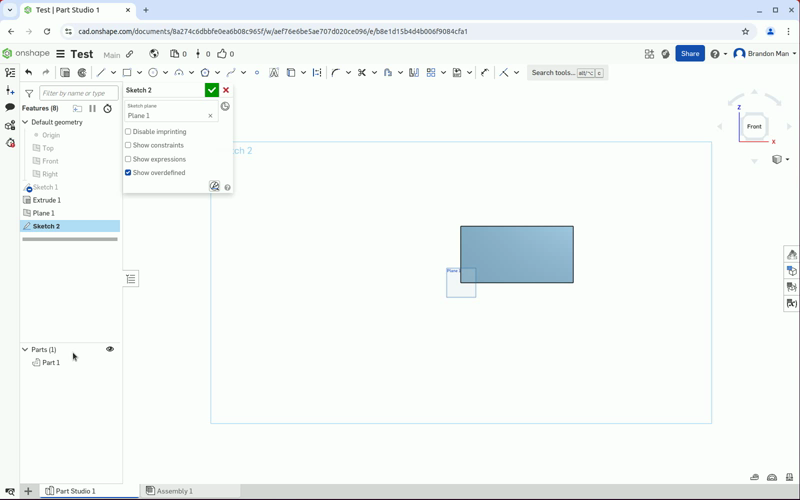
key(y)
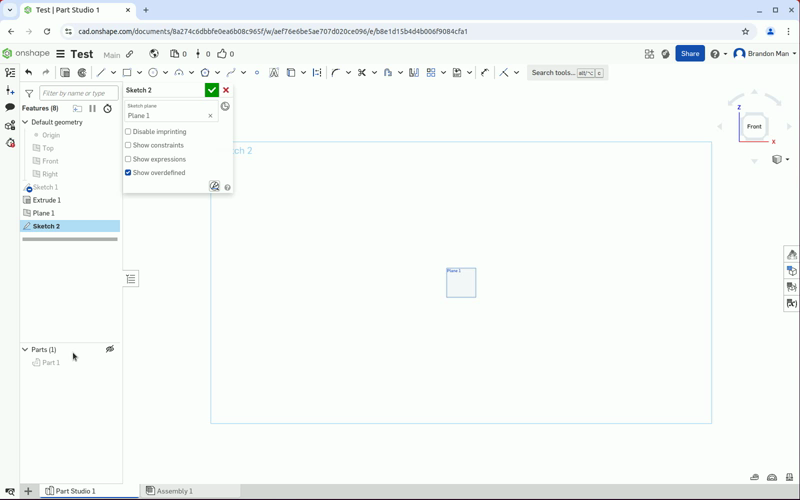
key(l)
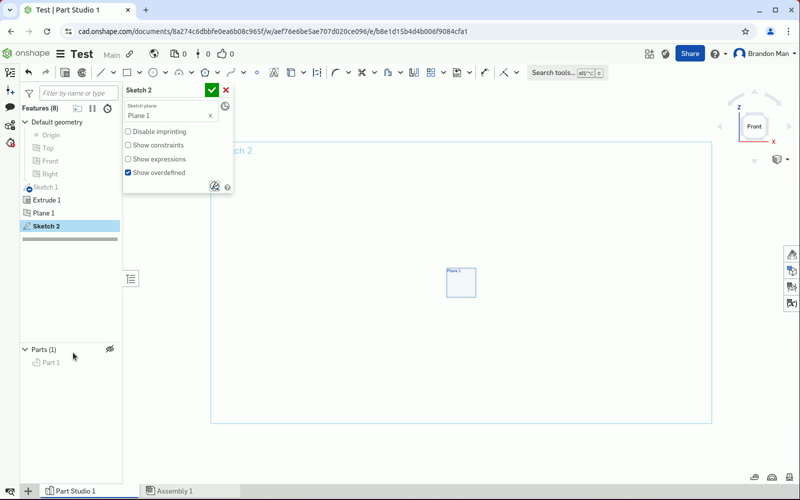
key_down(shift)
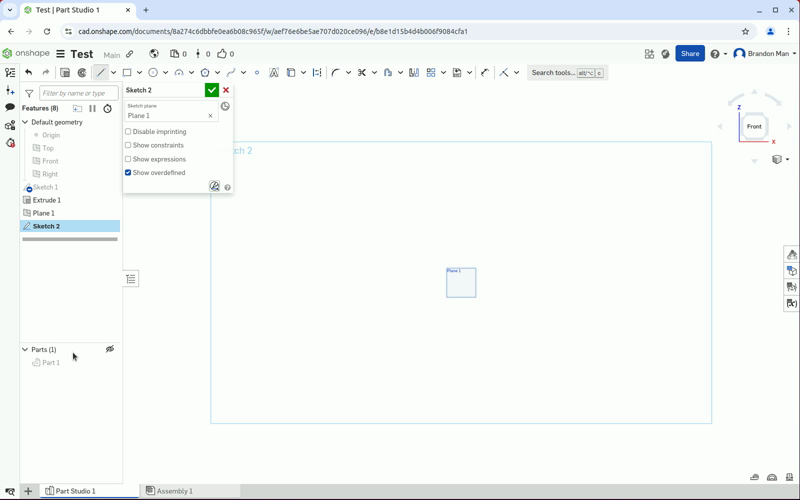
mouse_move(498, 245)
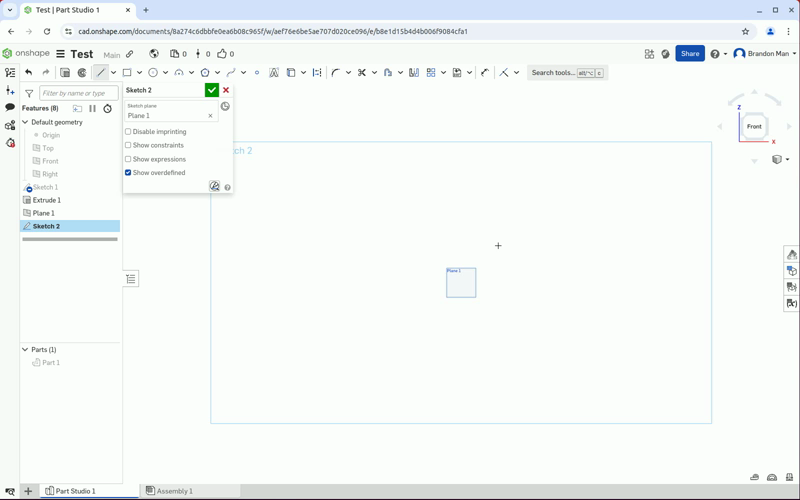
click(498, 245)
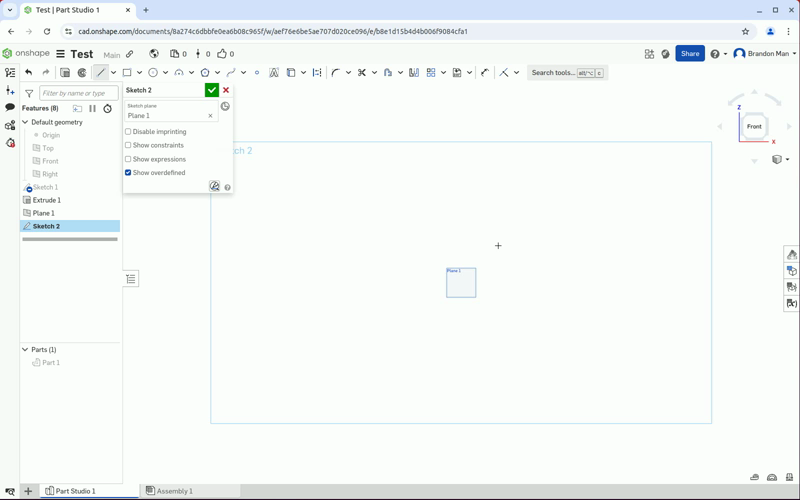
key_up(shift)
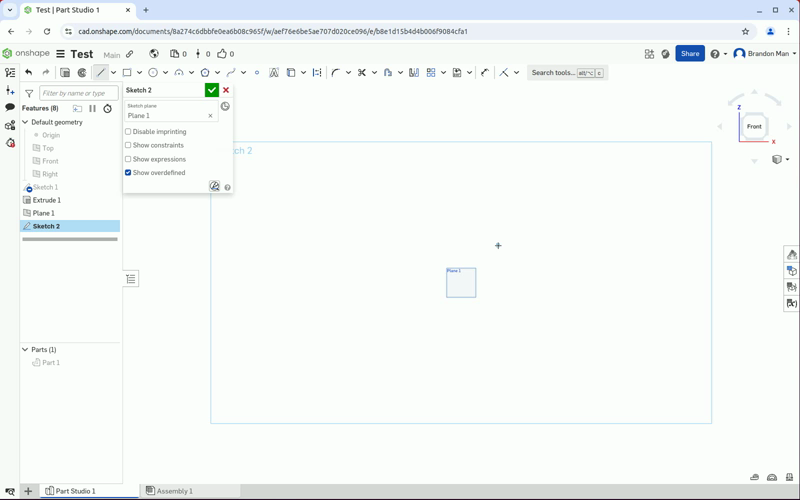
key_down(shift)
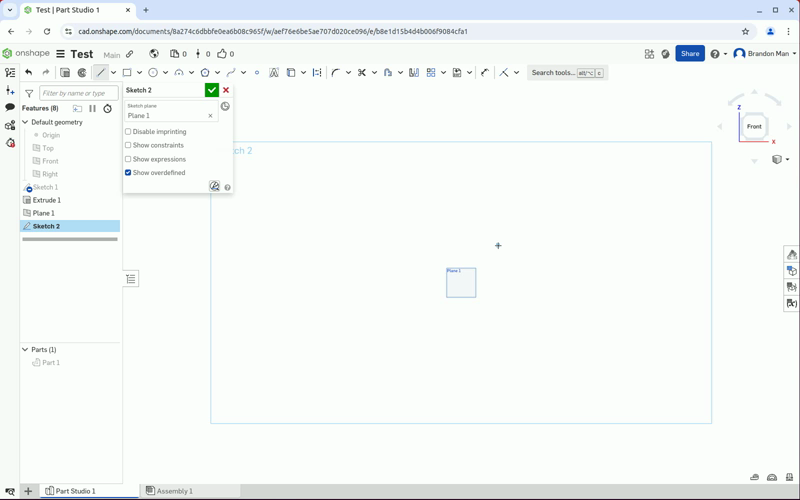
mouse_move(573, 245)
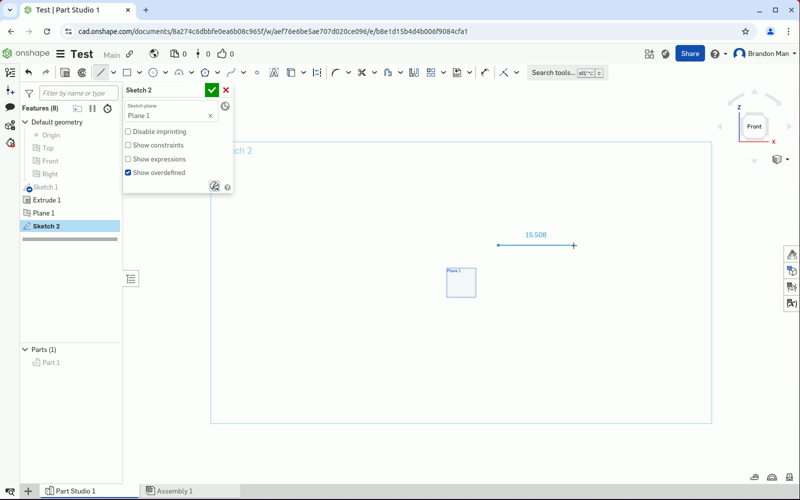
click(573, 245)
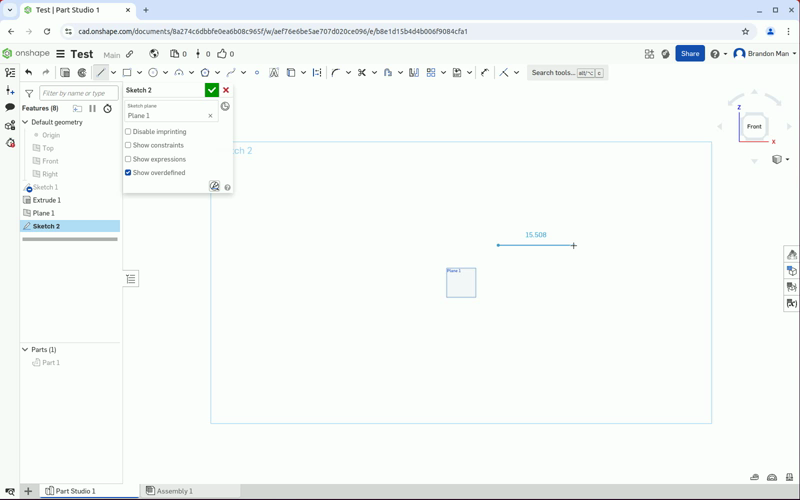
key_up(shift)
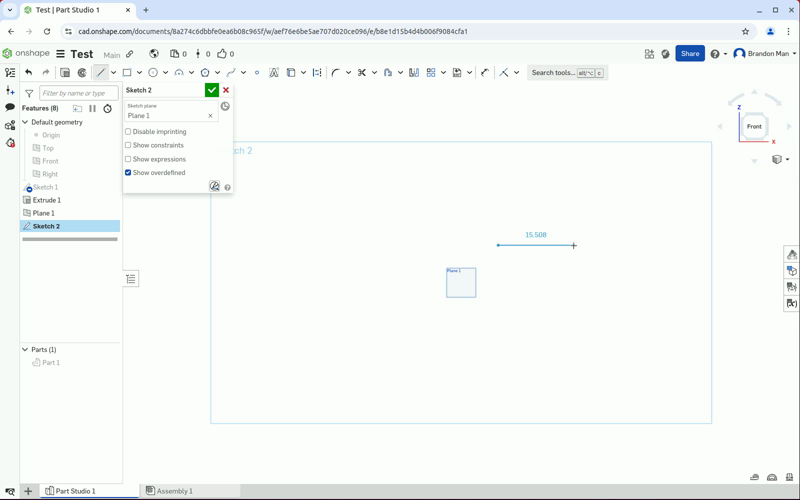
key_down(shift)
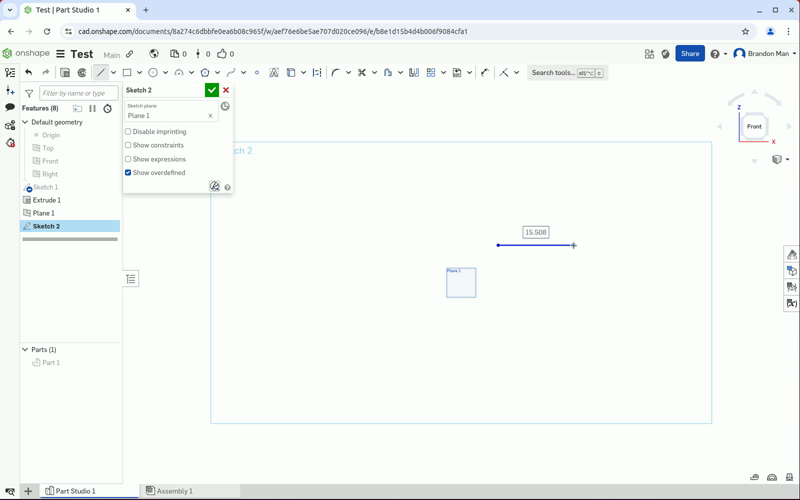
mouse_move(589, 245)
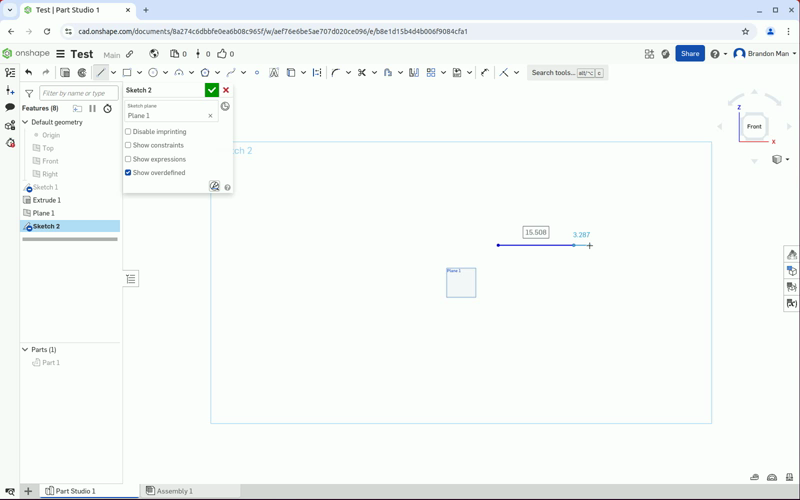
mouse_move(573, 226)
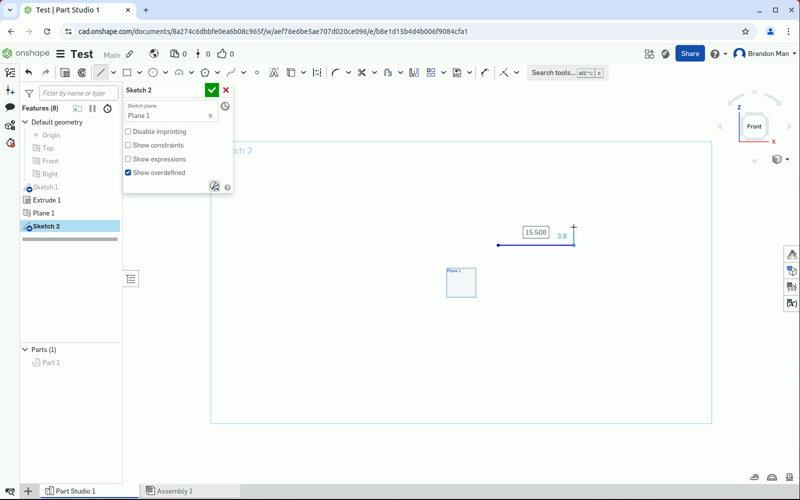
click(573, 226)
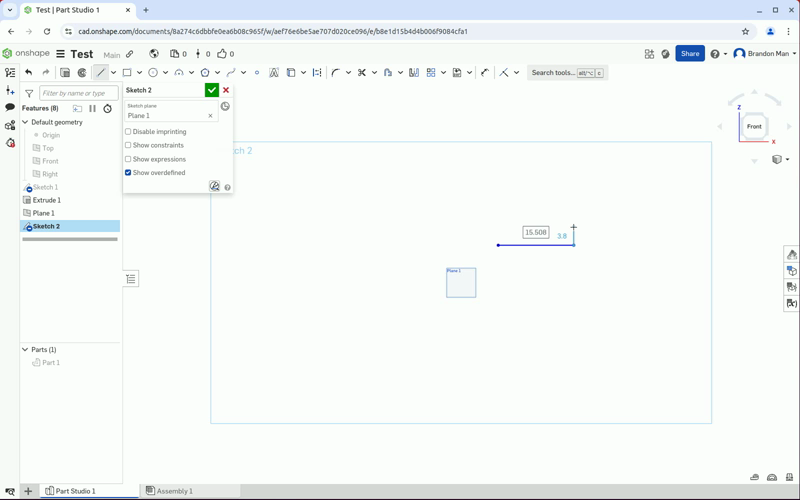
key_up(shift)
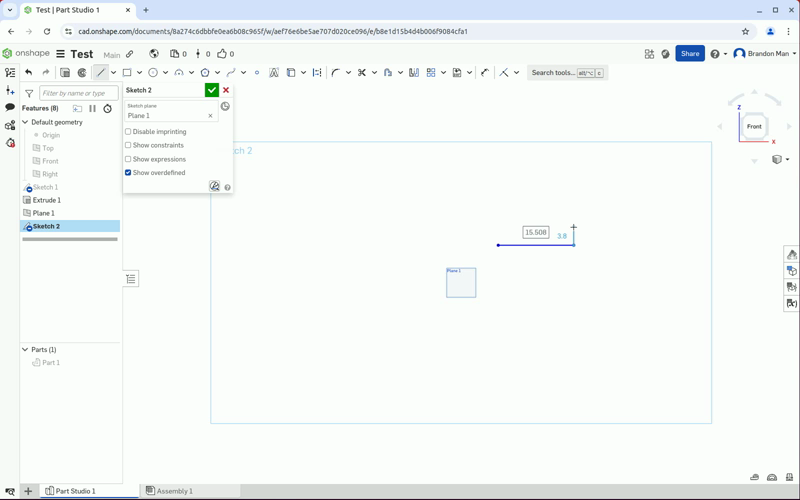
key_down(shift)
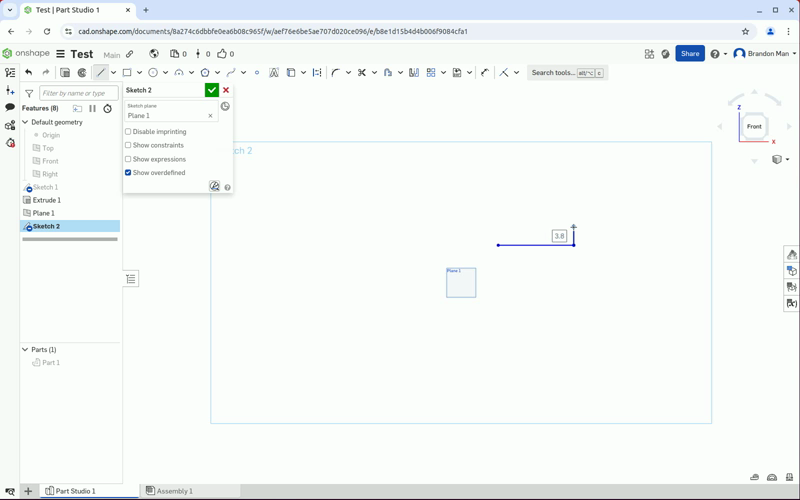
mouse_move(498, 226)
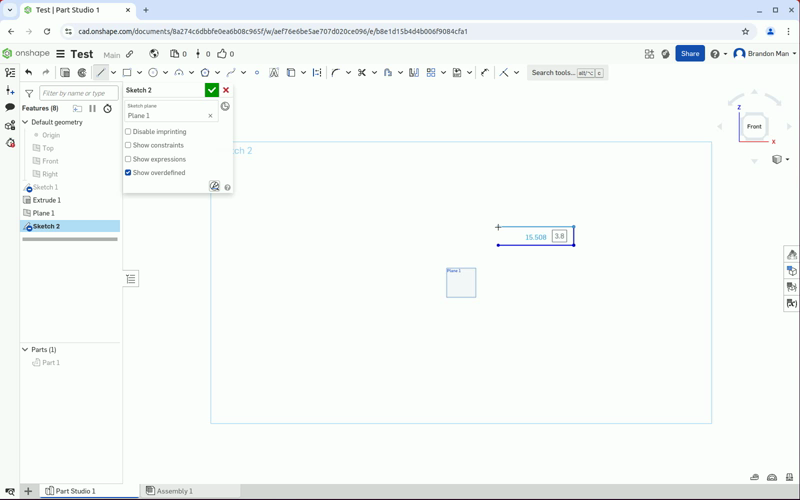
click(498, 226)
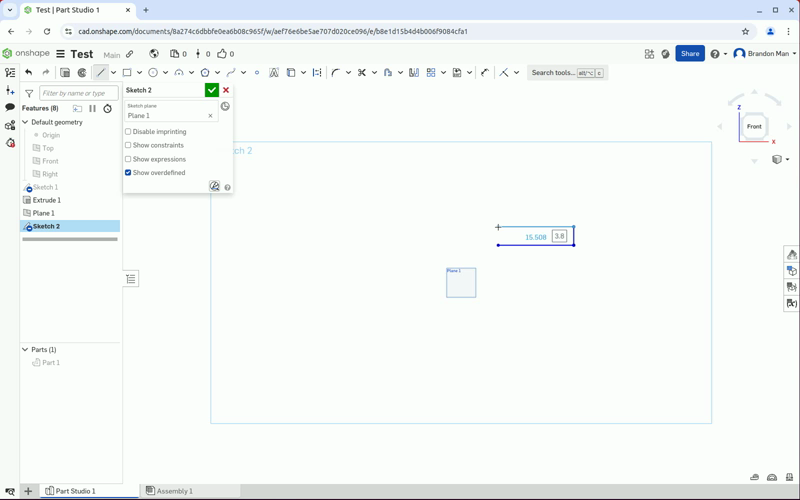
key_up(shift)
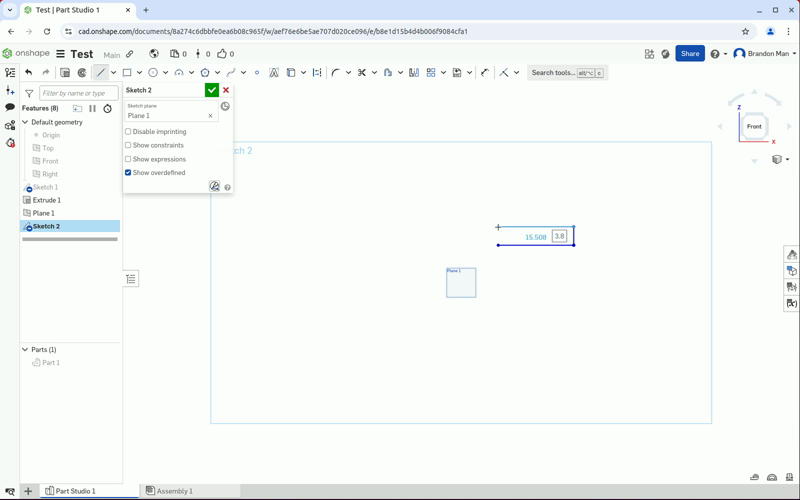
mouse_move(528, 226)
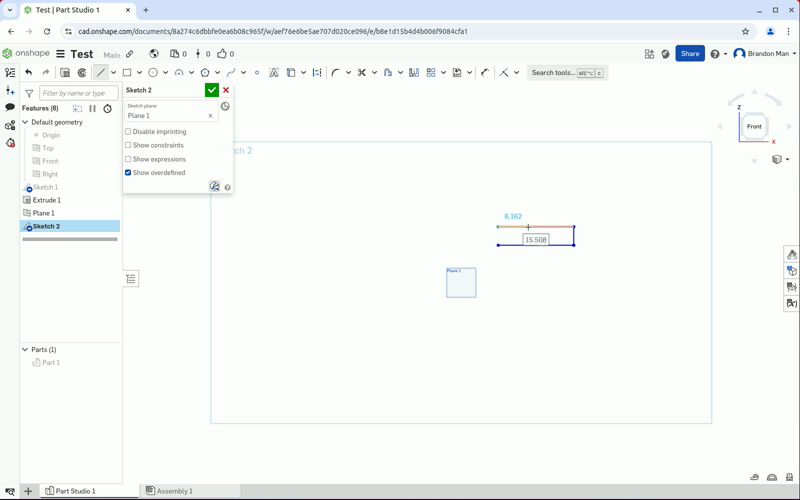
key_down(shift)
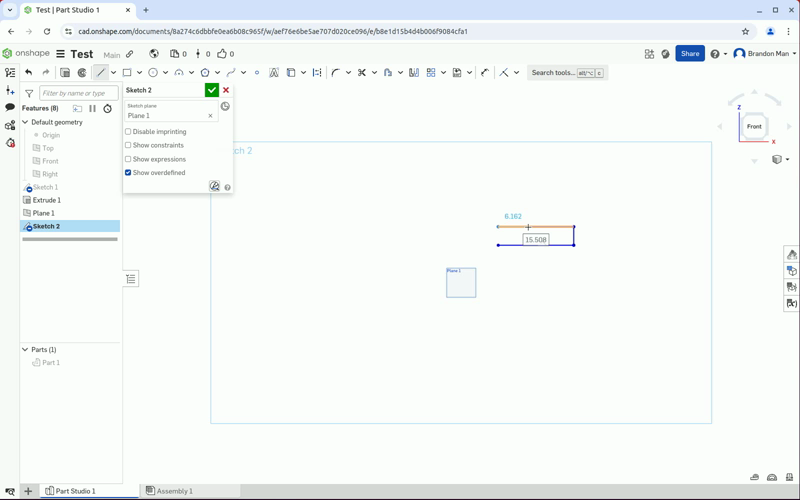
mouse_move(498, 245)
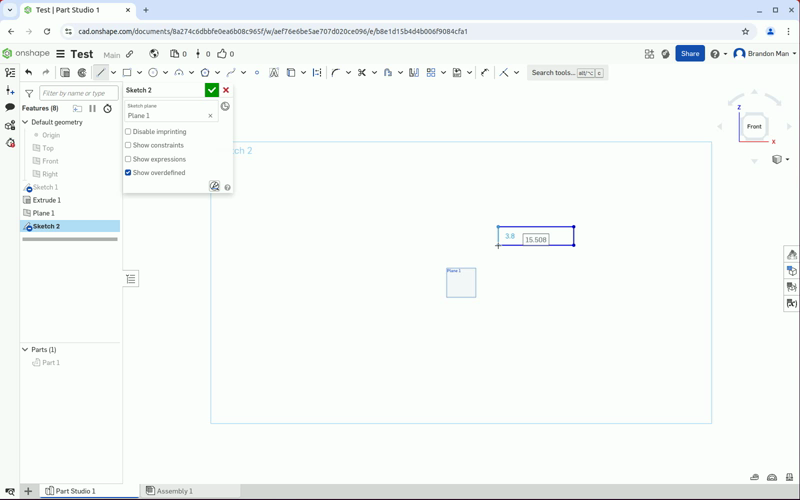
key_up(shift)
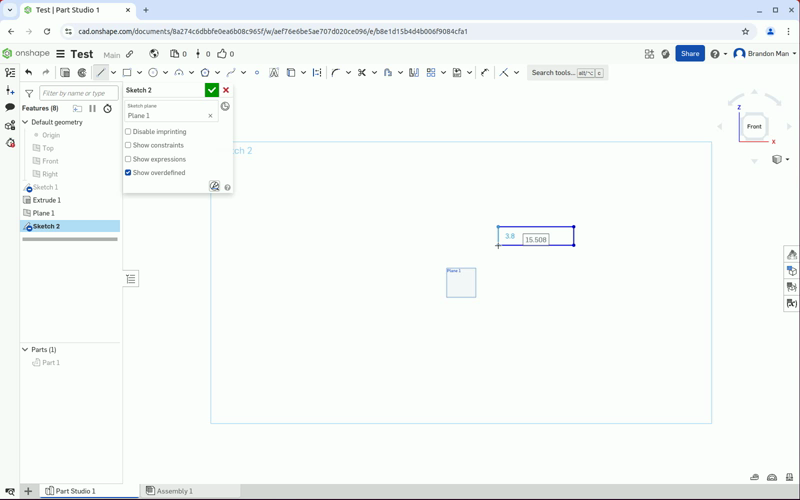
click(498, 245)
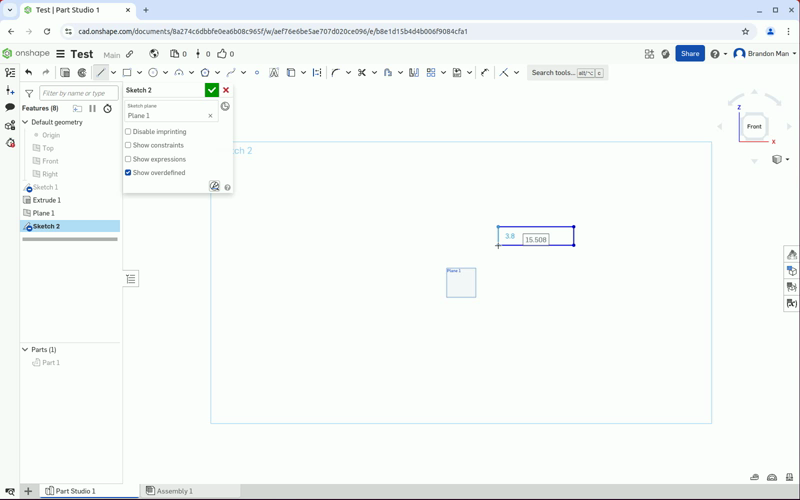
key(esc)
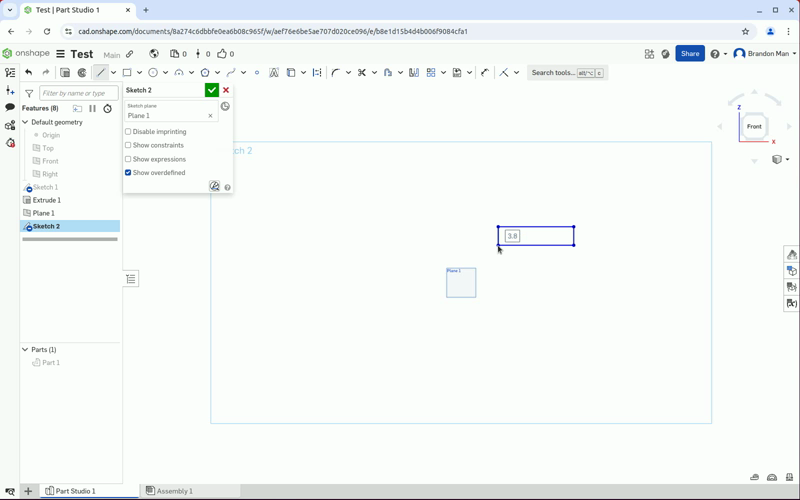
mouse_move(552, 231)
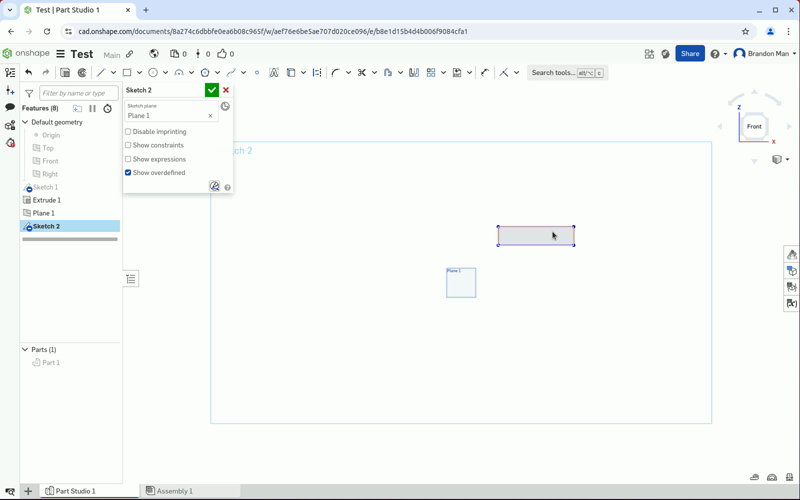
scroll(6)
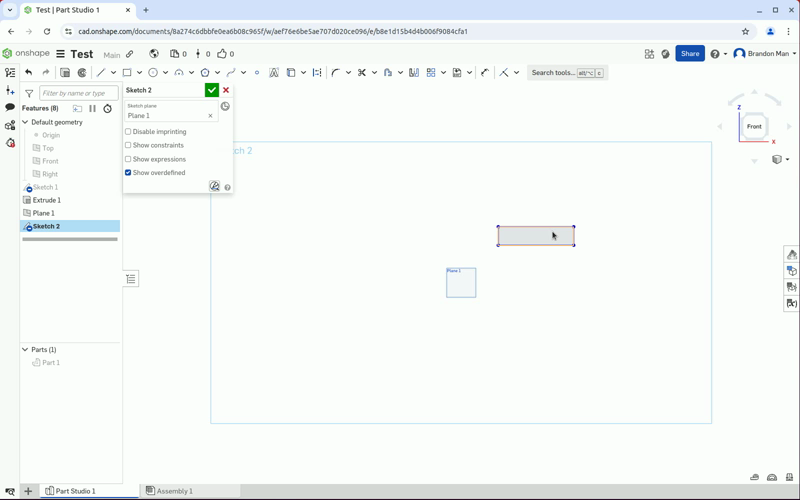
scroll(6)
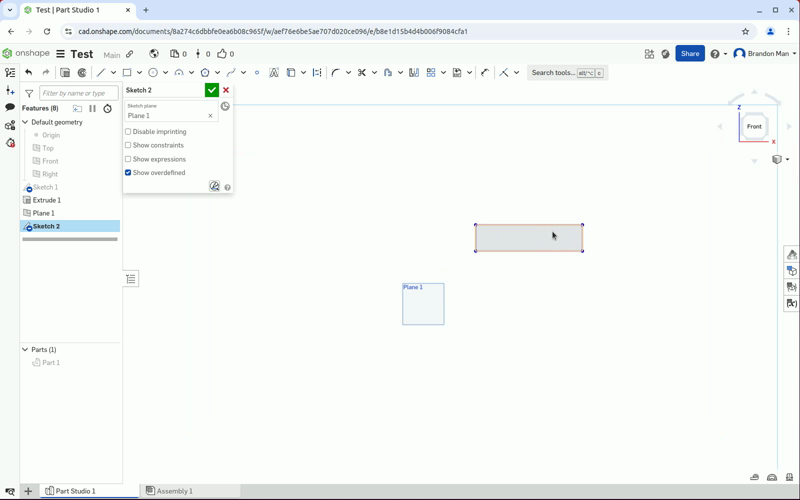
scroll(6)
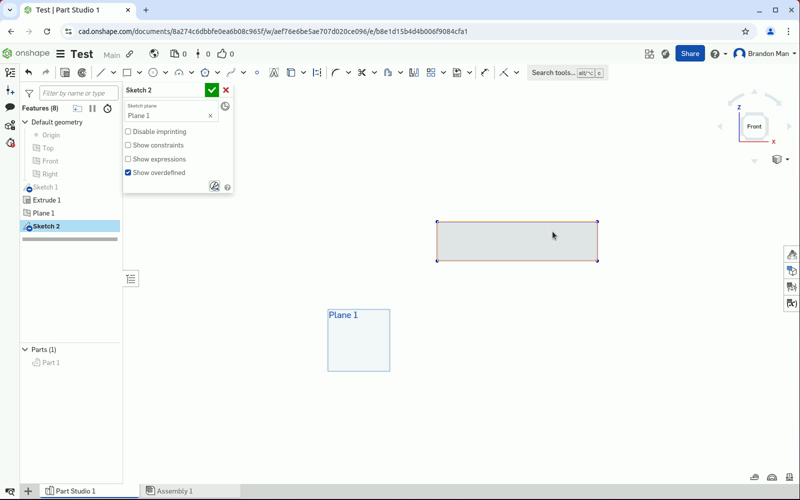
scroll(6)
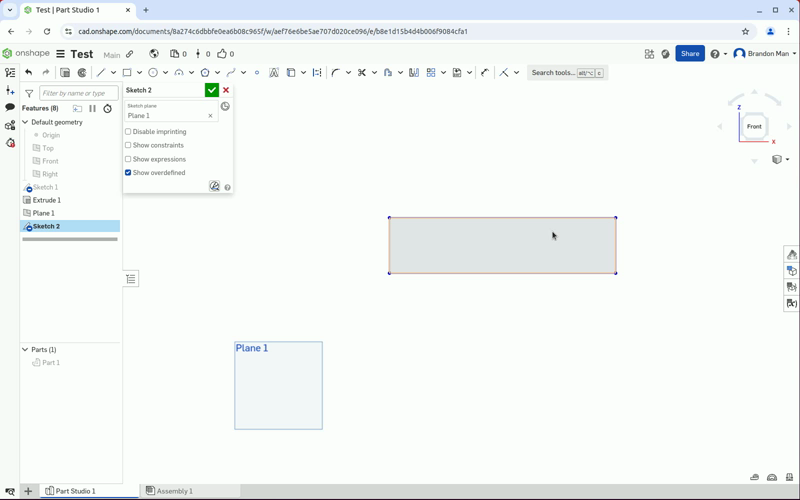
scroll(6)
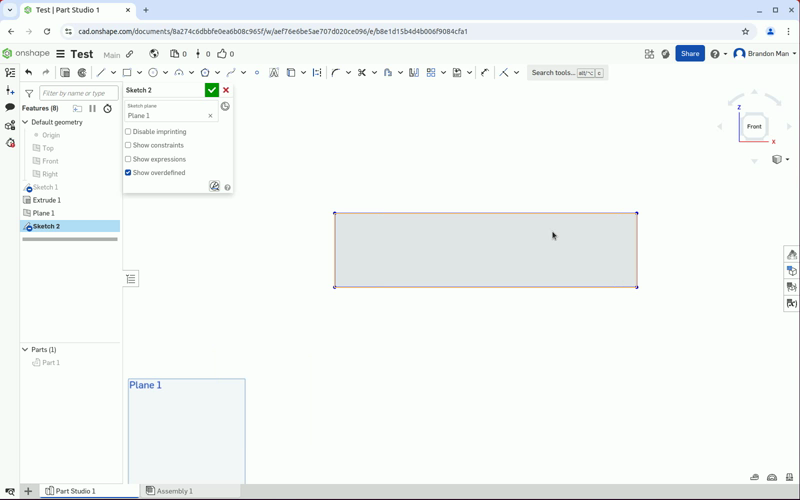
scroll(6)
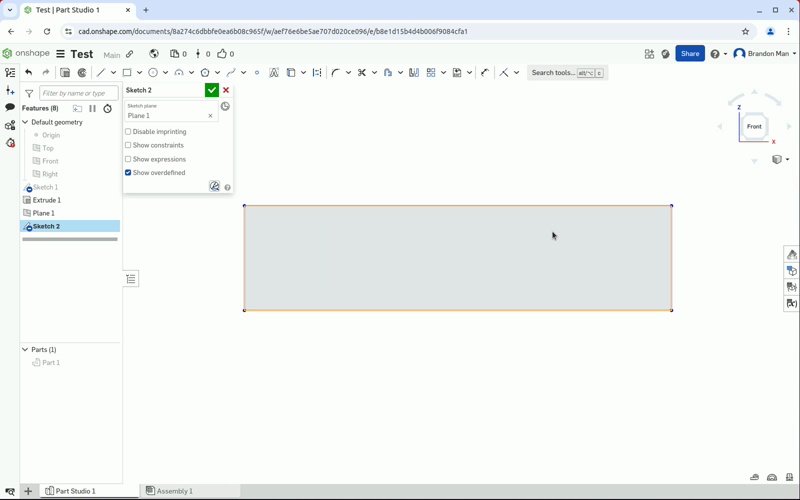
scroll(6)
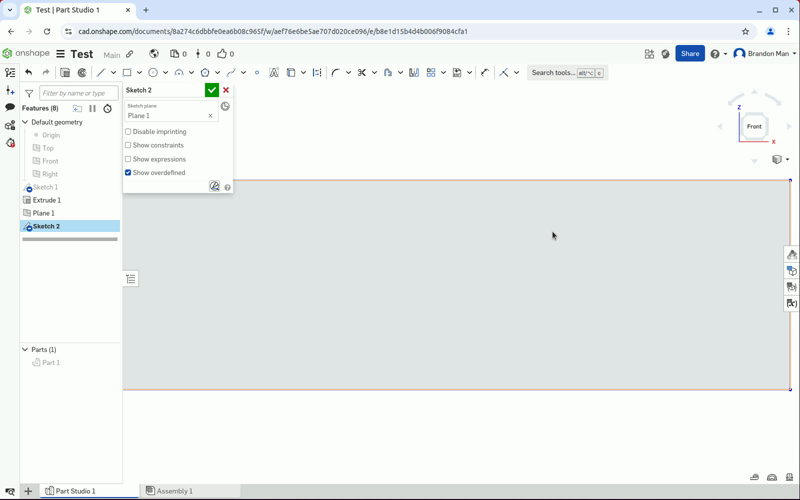
click(552, 231)
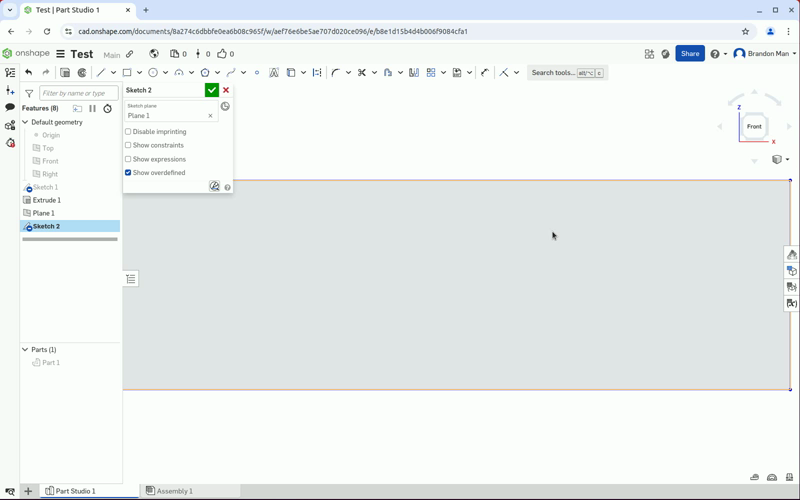
scroll(-6)
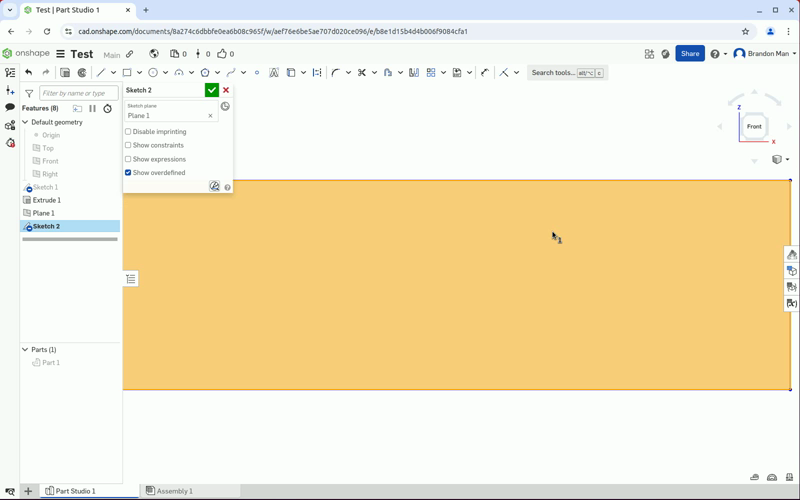
scroll(-6)
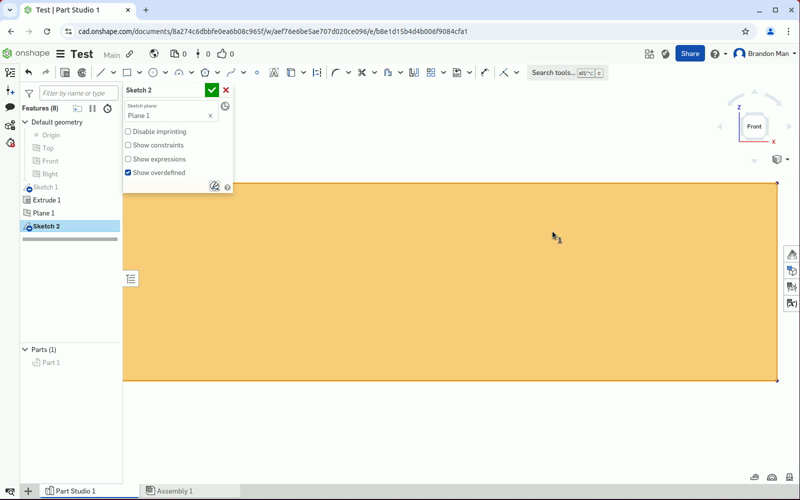
scroll(-6)
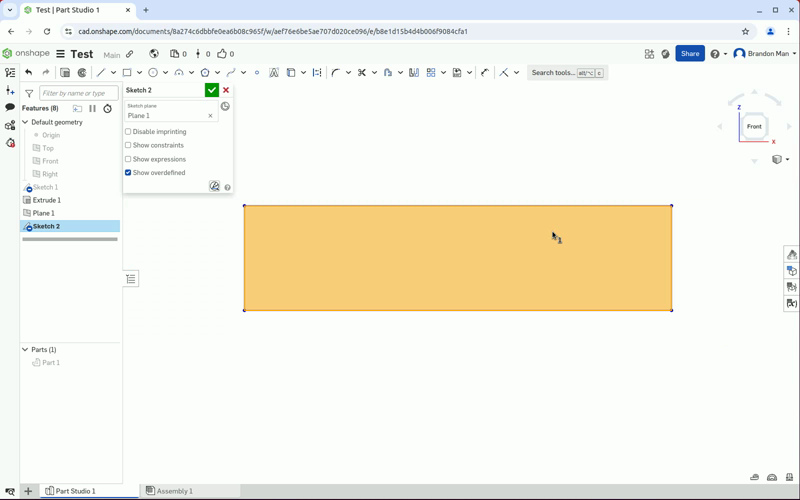
scroll(-6)
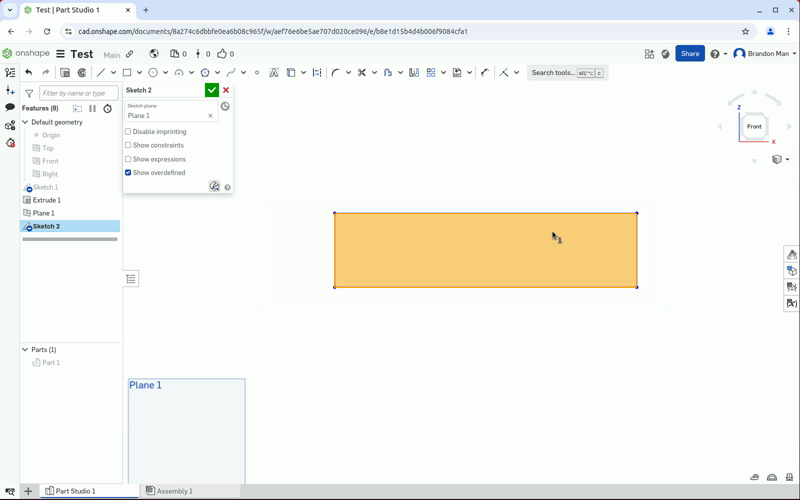
scroll(-6)
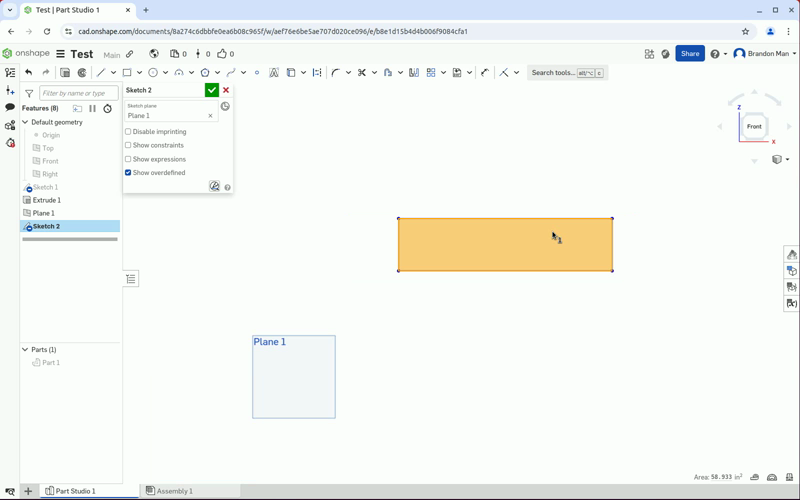
scroll(-6)
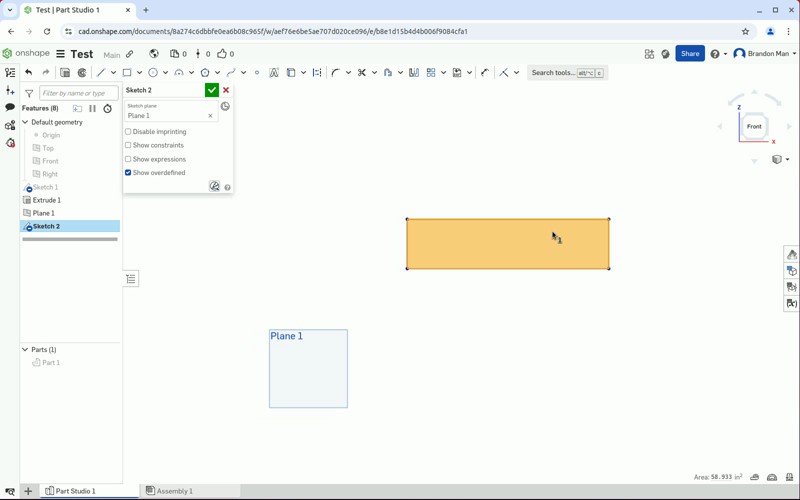
scroll(-6)
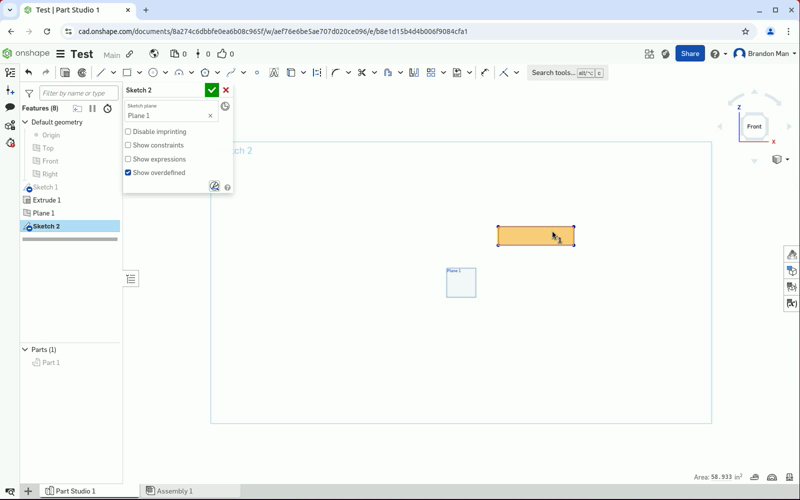
mouse_move(73, 352)
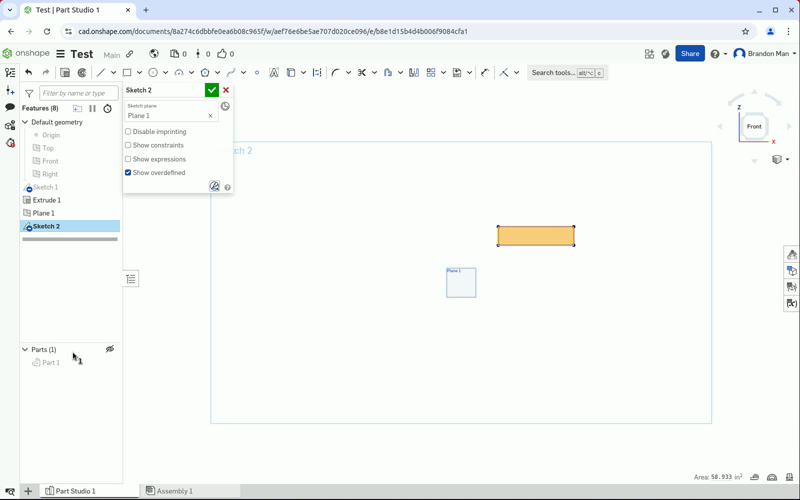
key(shift+y)
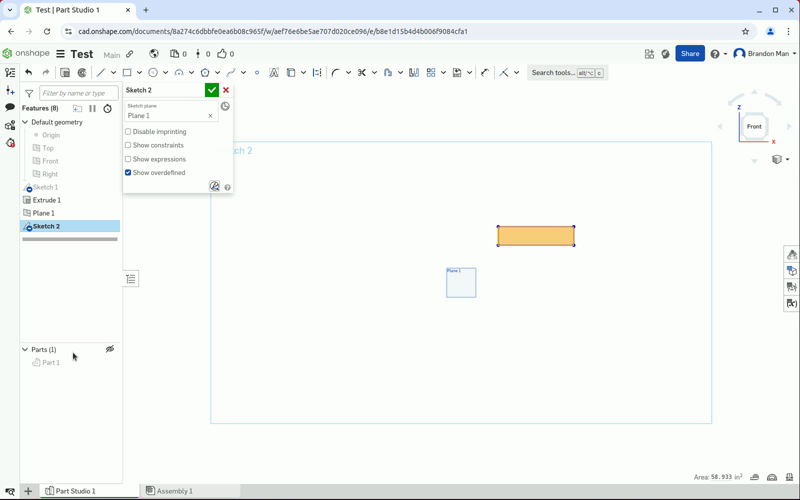
key(shift+e)
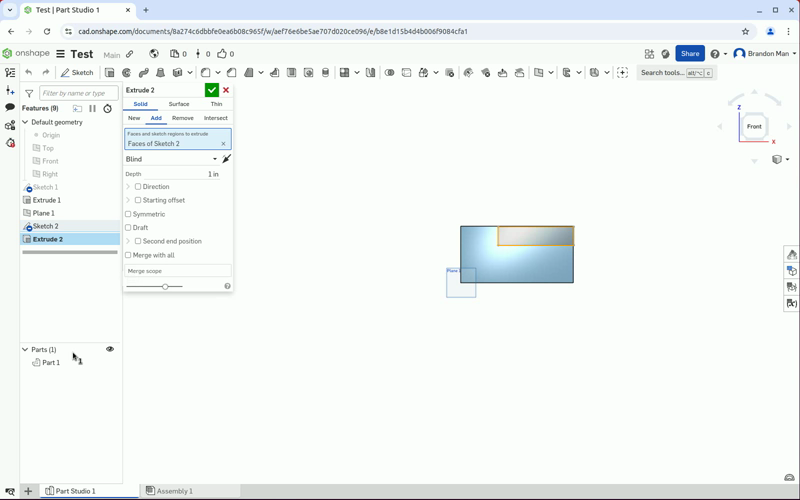
mouse_move(143, 106)
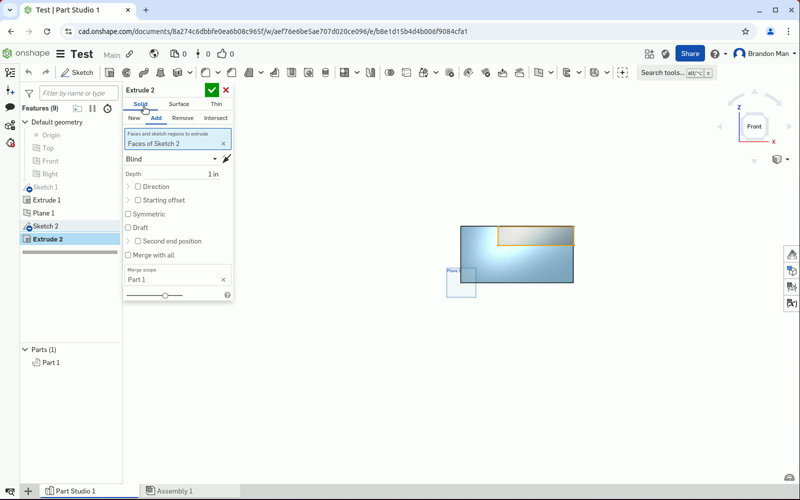
click(143, 106)
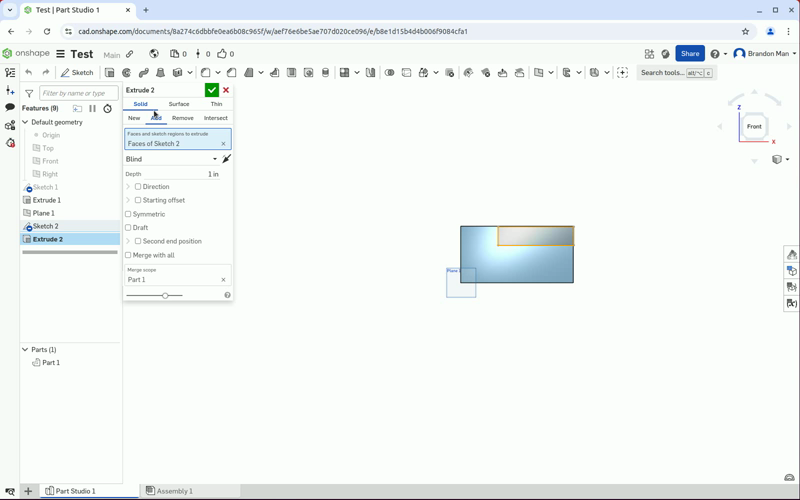
mouse_move(186, 120)
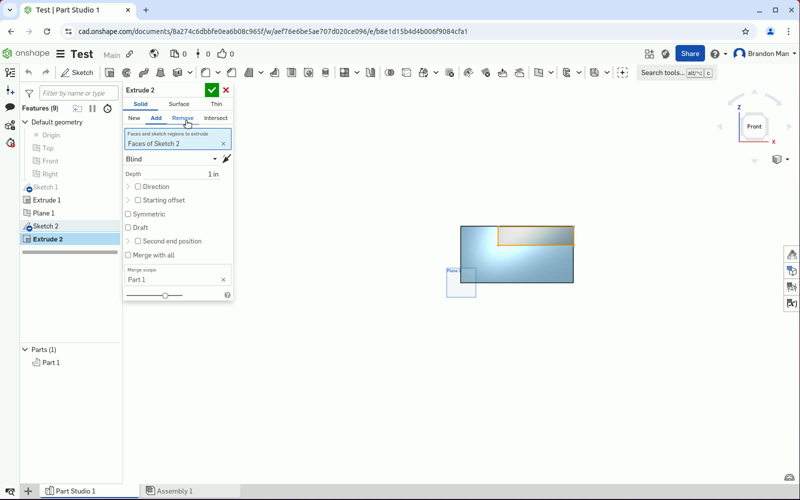
click(186, 120)
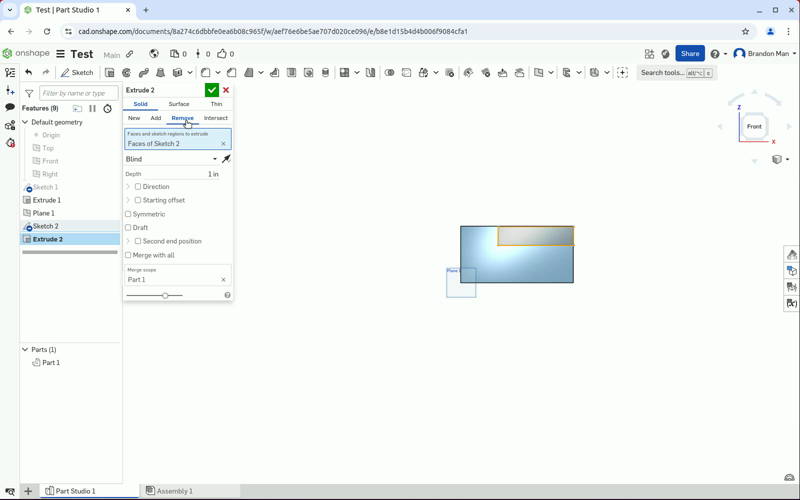
key(tab, 4)
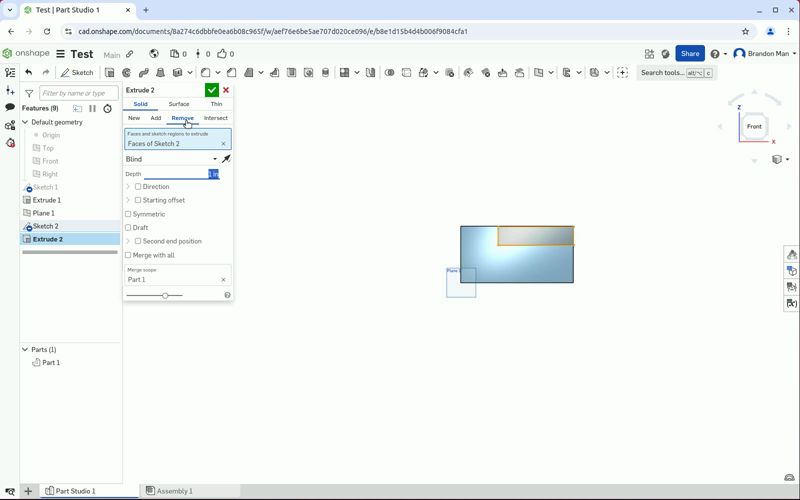
text(15.405)
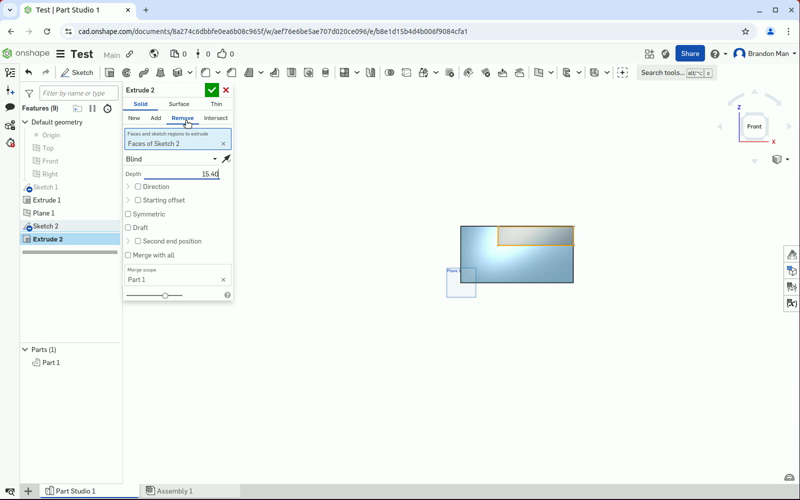
key(tab, 6)
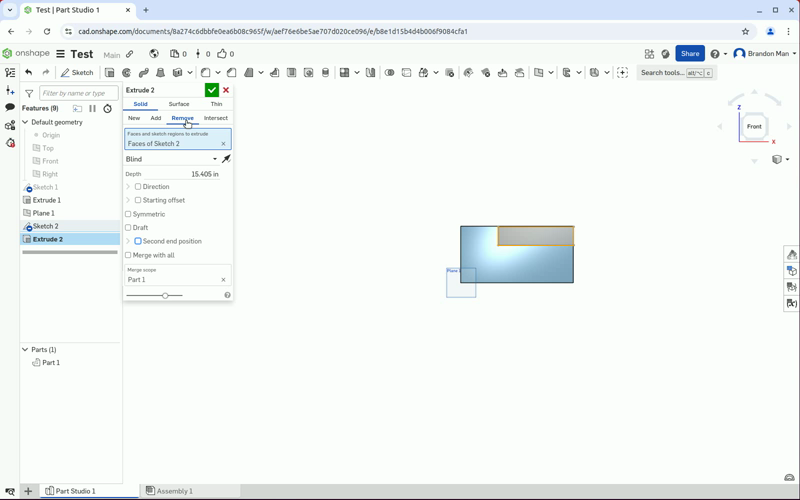
key(space)
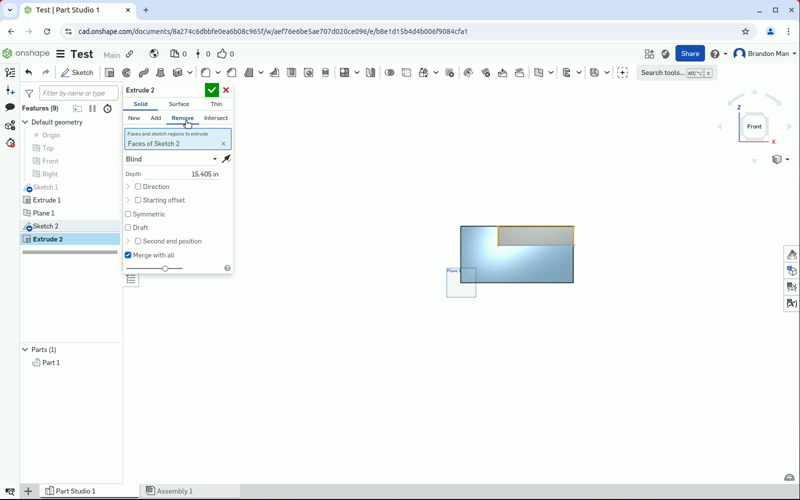
key(enter)
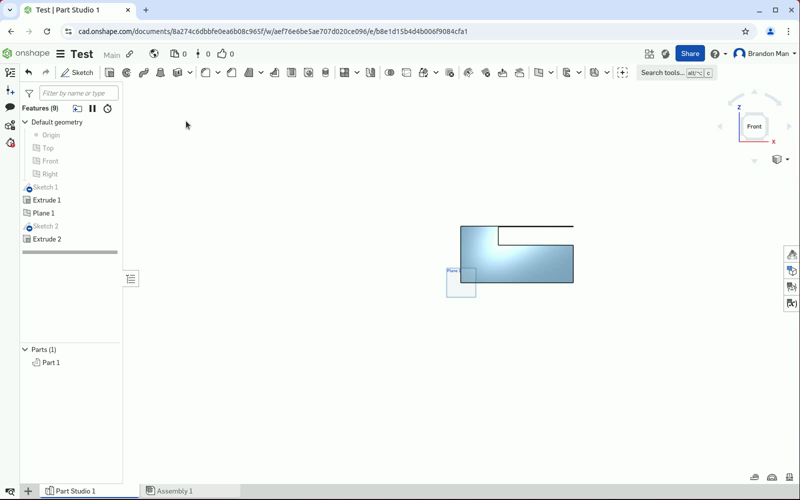
key(shift+h)
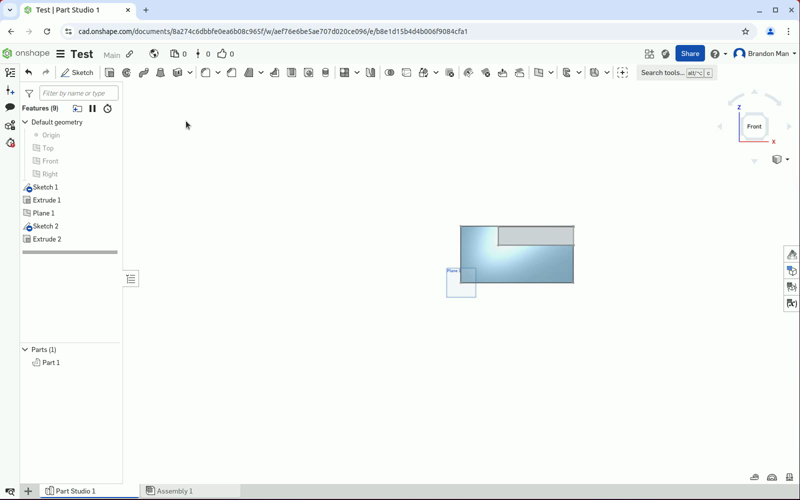
key(shift+h)
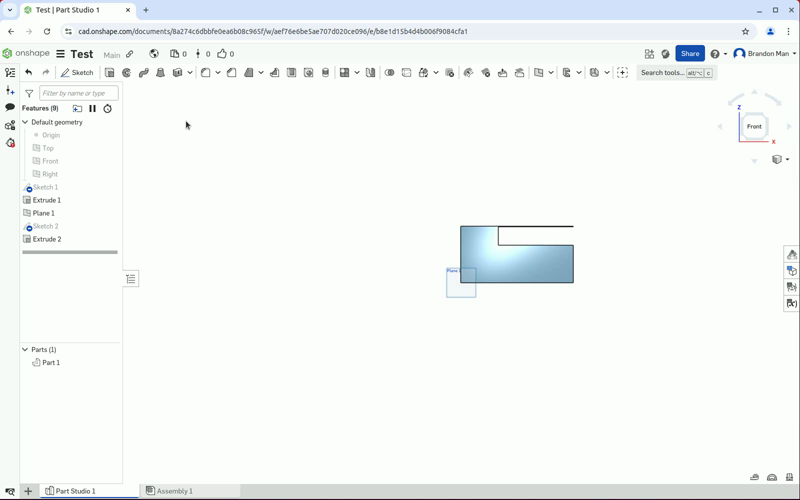
mouse_move(73, 189)
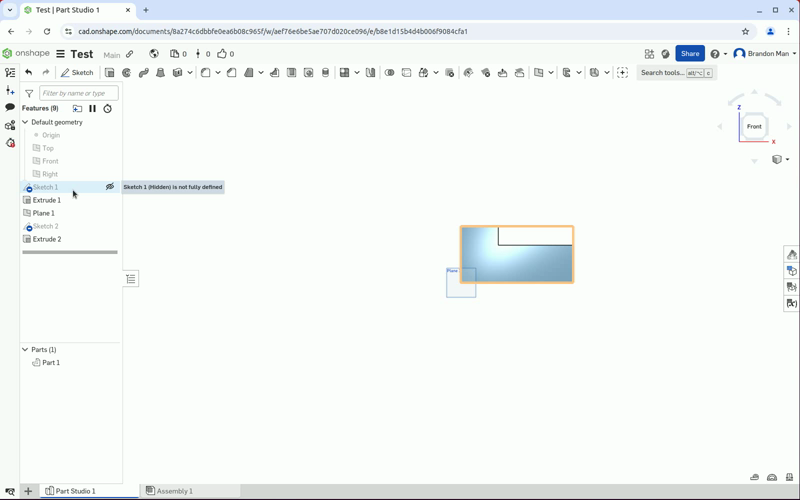
click(73, 189)
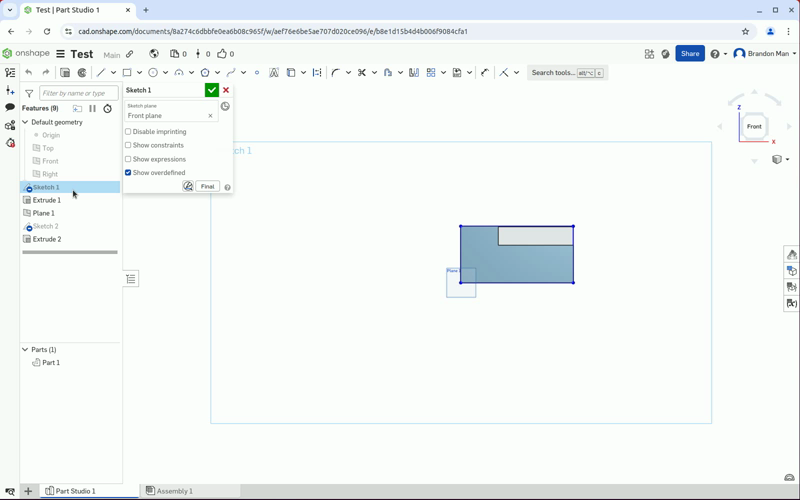
mouse_move(229, 92)
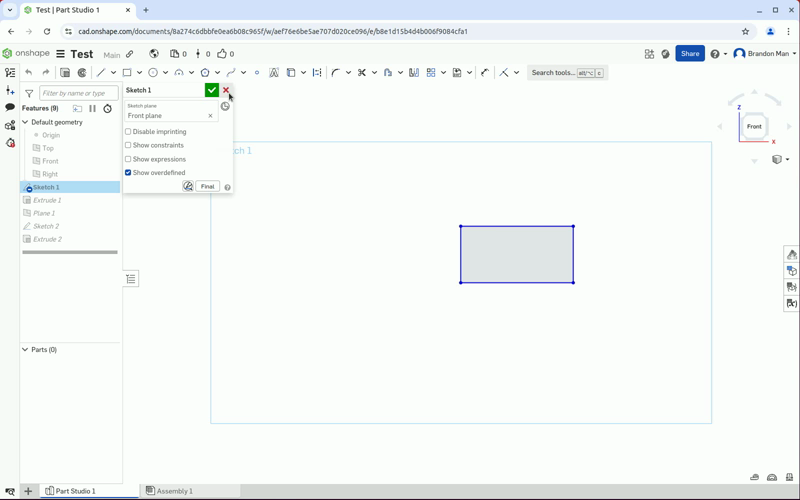
click(229, 92)
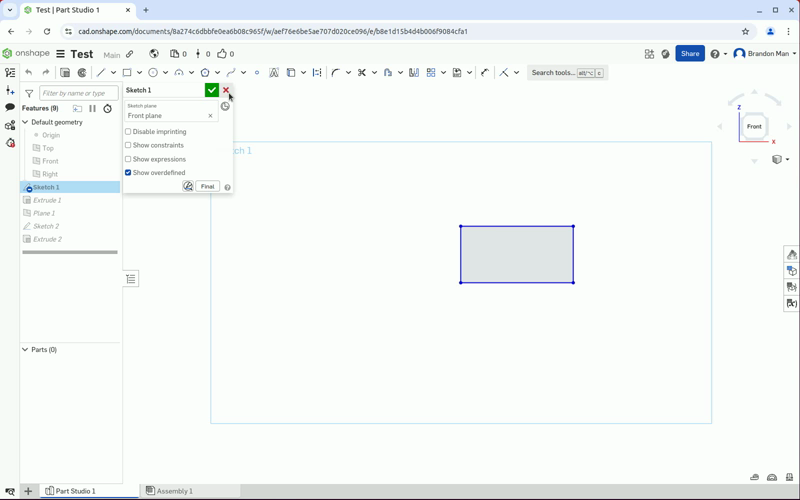
key(shift+s)
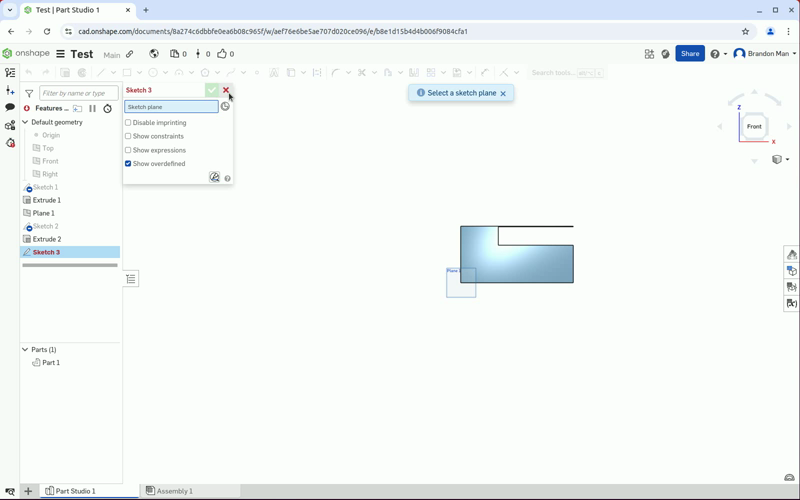
mouse_move(73, 215)
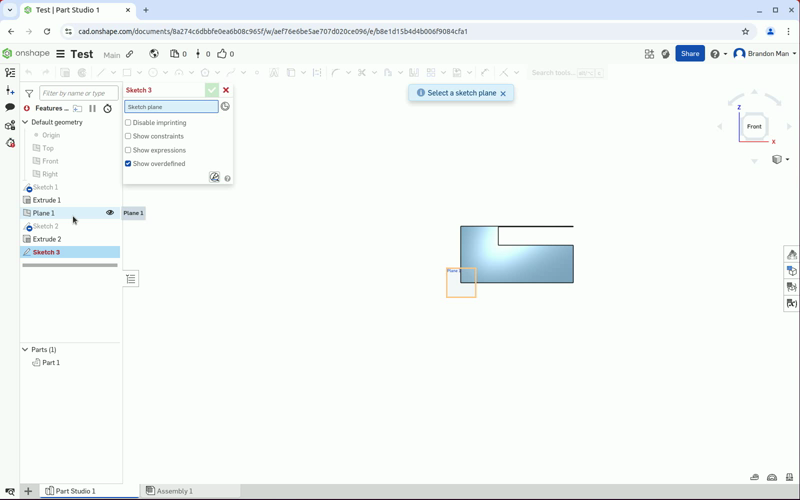
click(73, 215)
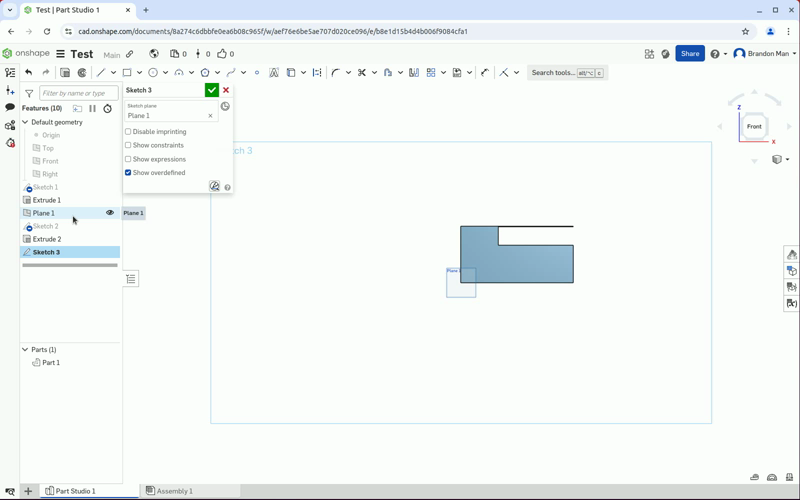
mouse_move(73, 352)
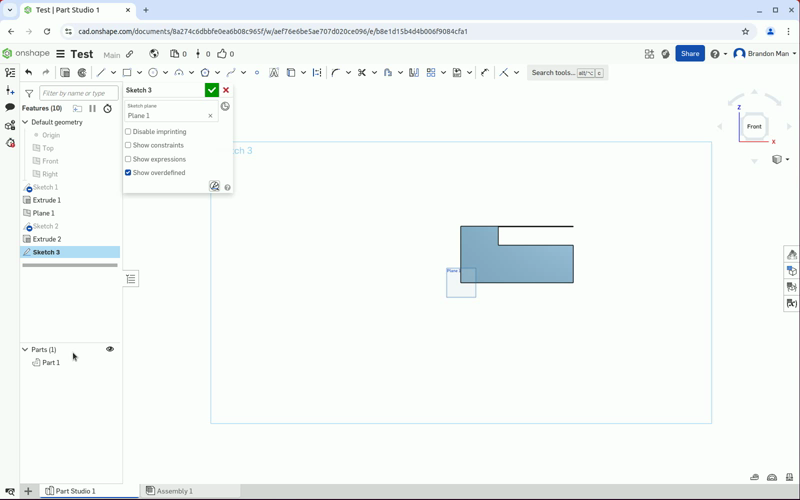
key(y)
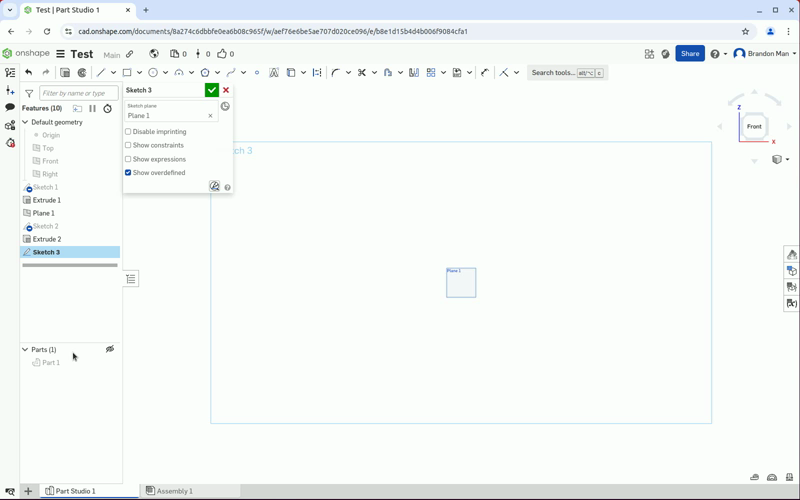
key(l)
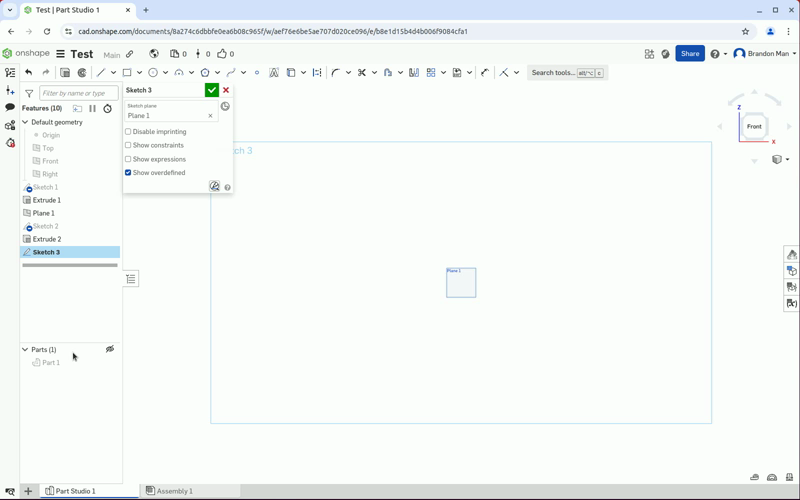
key_down(shift)
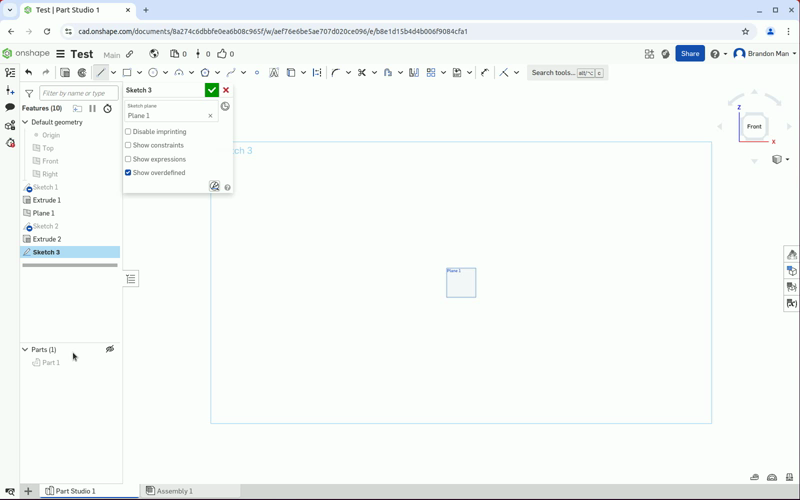
mouse_move(535, 264)
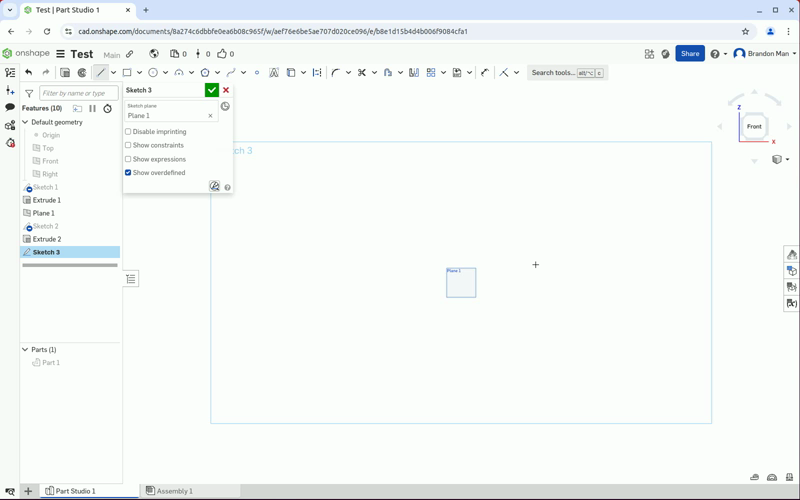
click(535, 264)
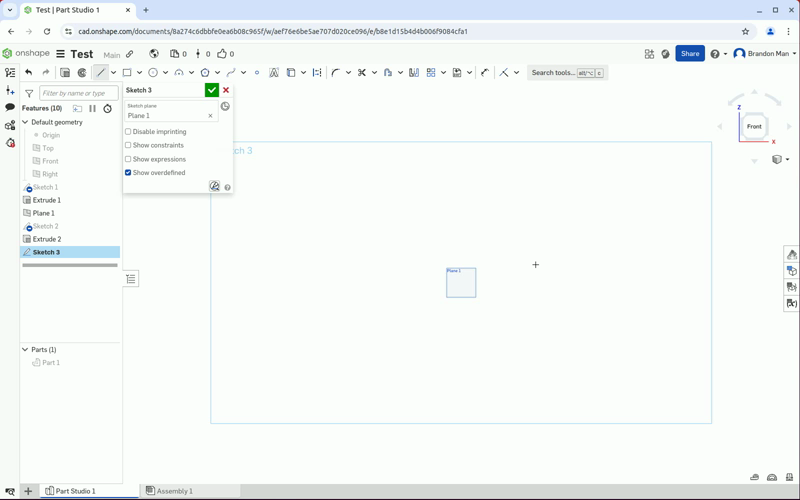
key_up(shift)
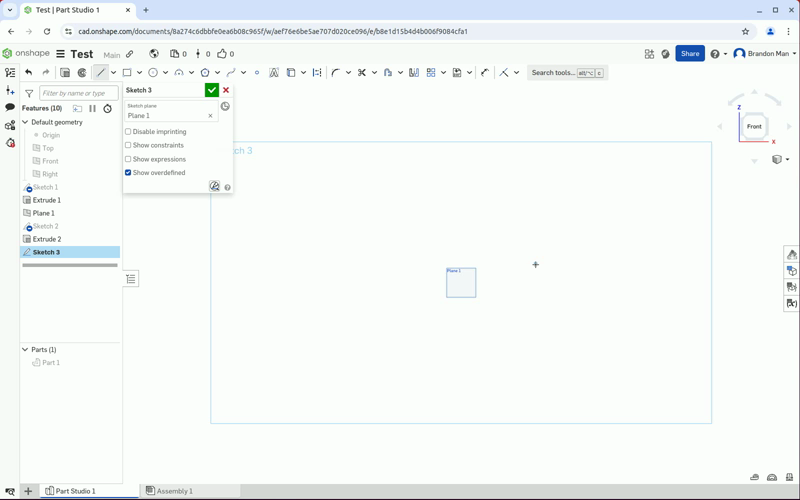
key_down(shift)
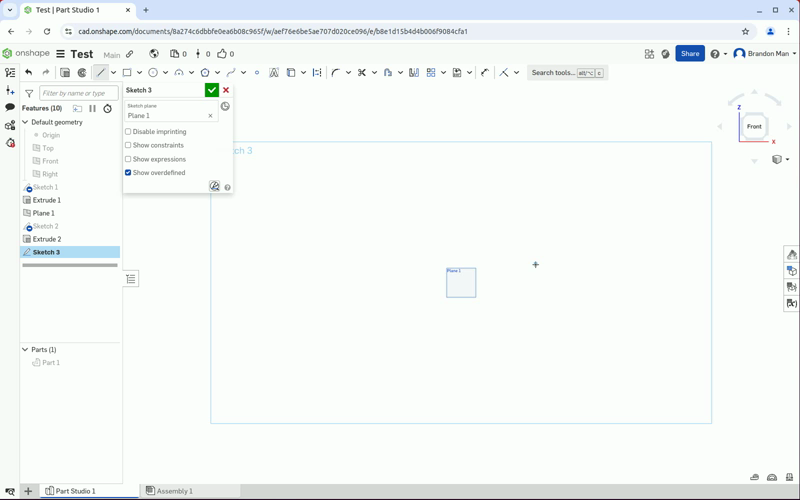
mouse_move(565, 264)
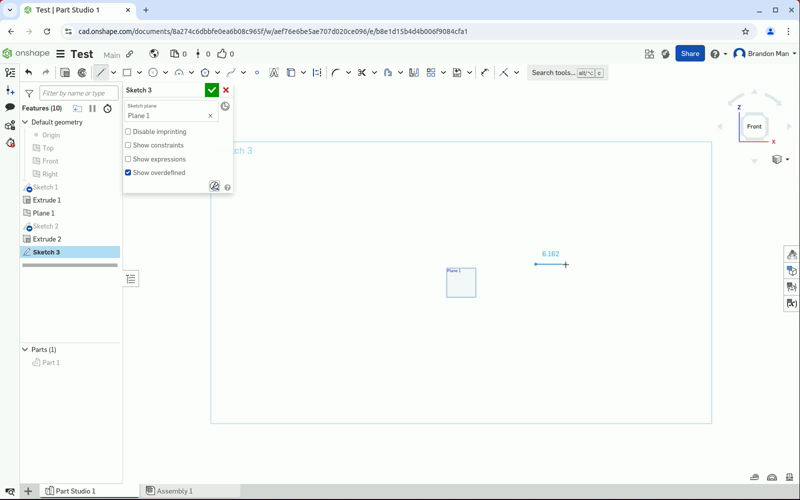
mouse_move(574, 264)
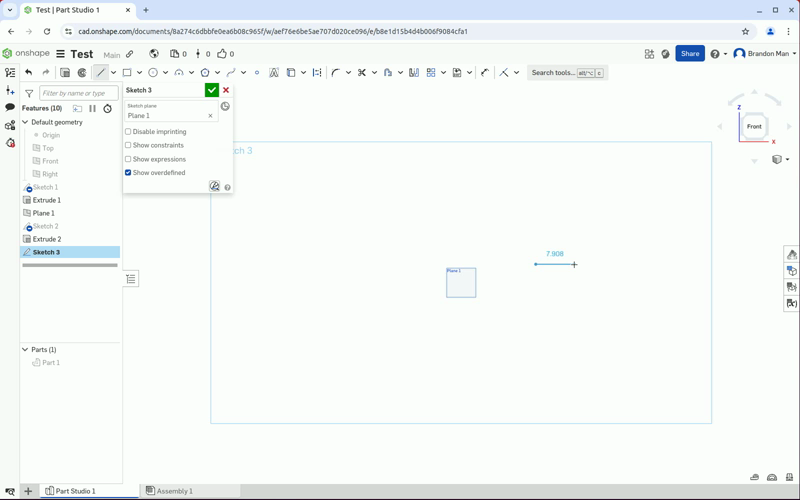
click(574, 264)
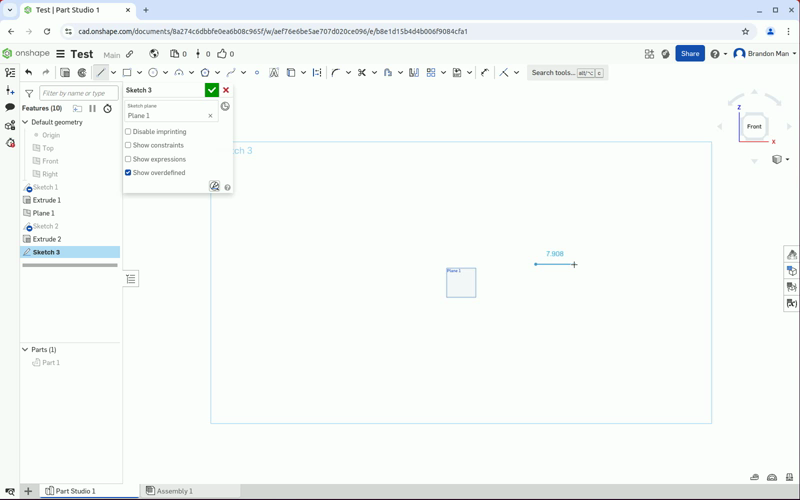
key_up(shift)
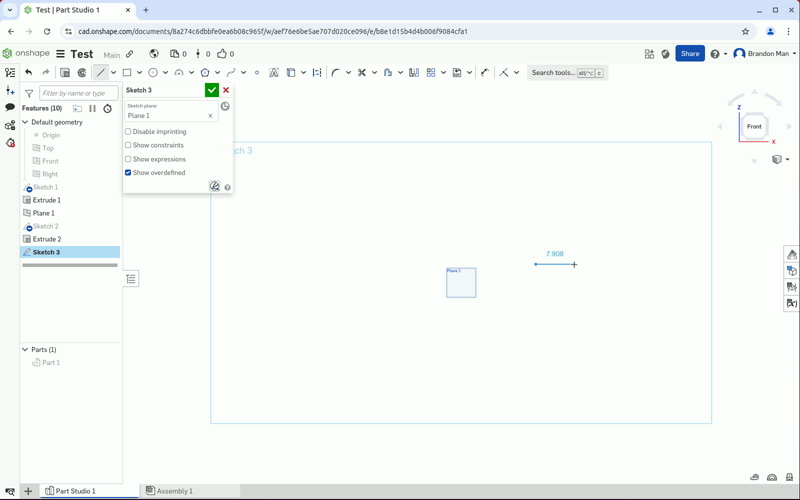
key_down(shift)
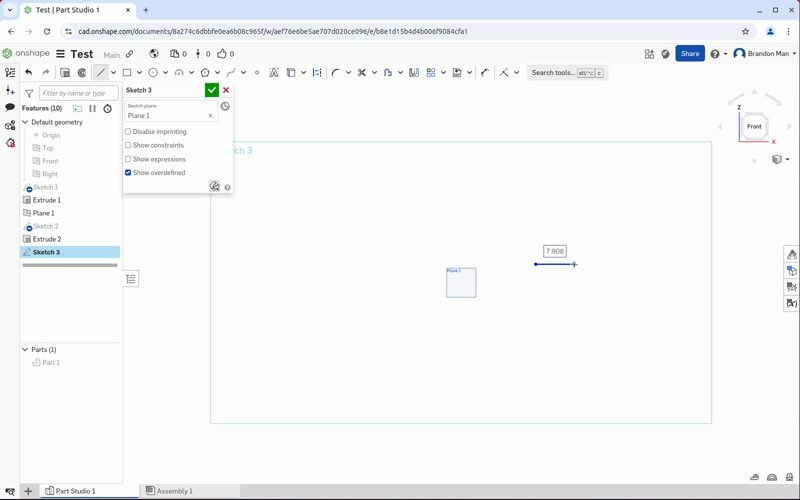
mouse_move(589, 264)
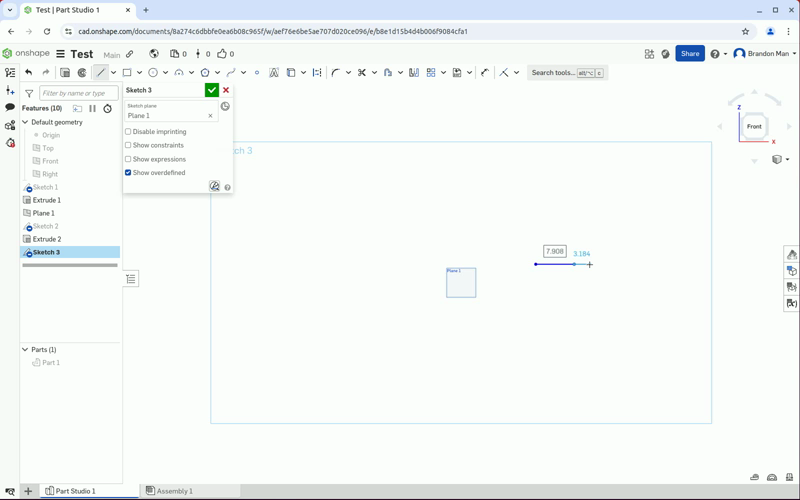
mouse_move(574, 244)
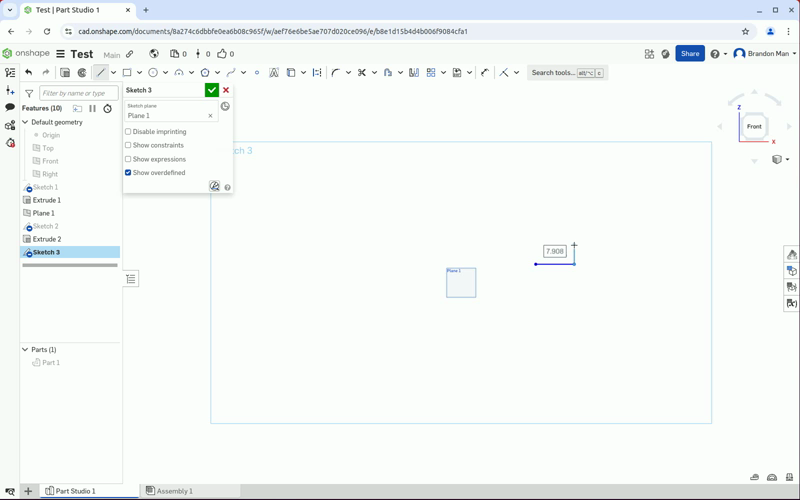
click(574, 244)
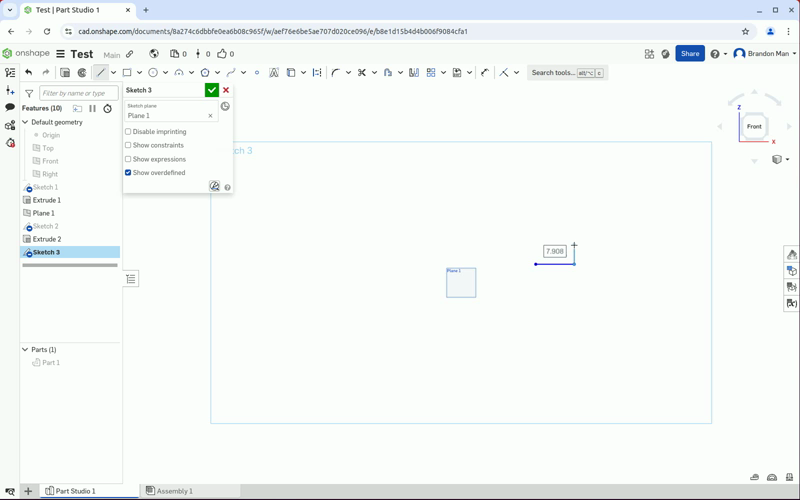
key_up(shift)
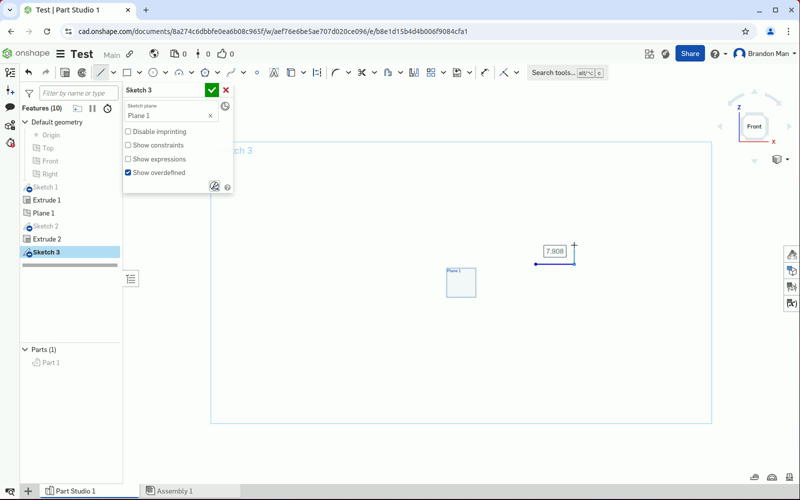
key_down(shift)
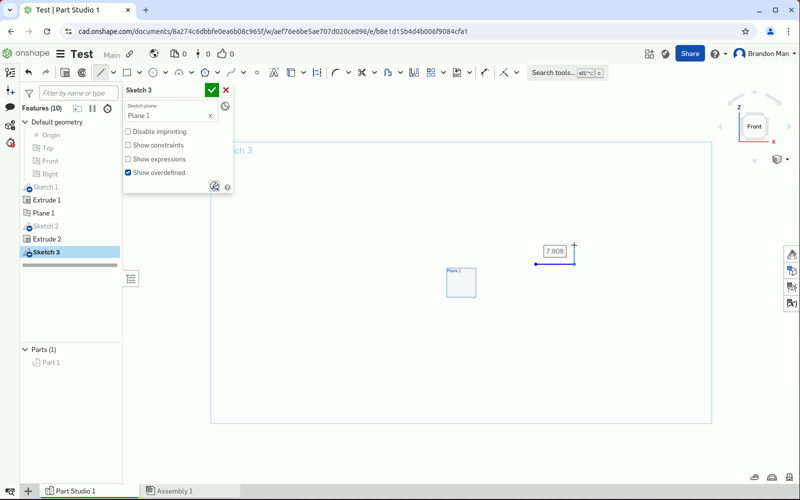
mouse_move(589, 244)
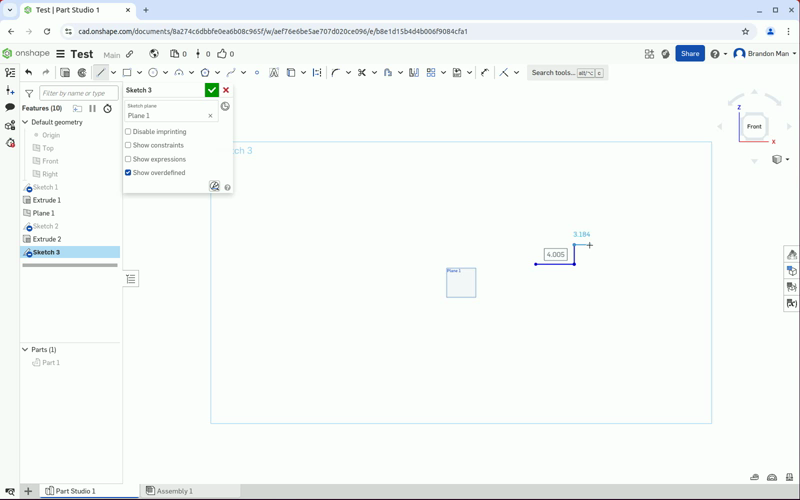
mouse_move(535, 244)
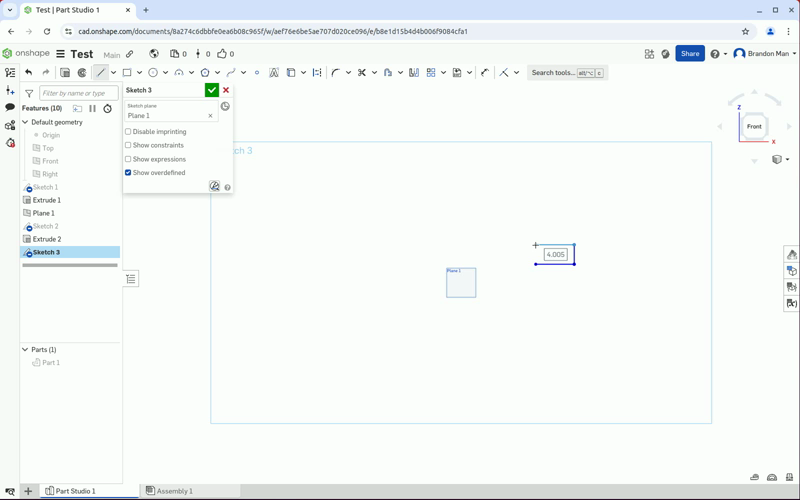
click(535, 244)
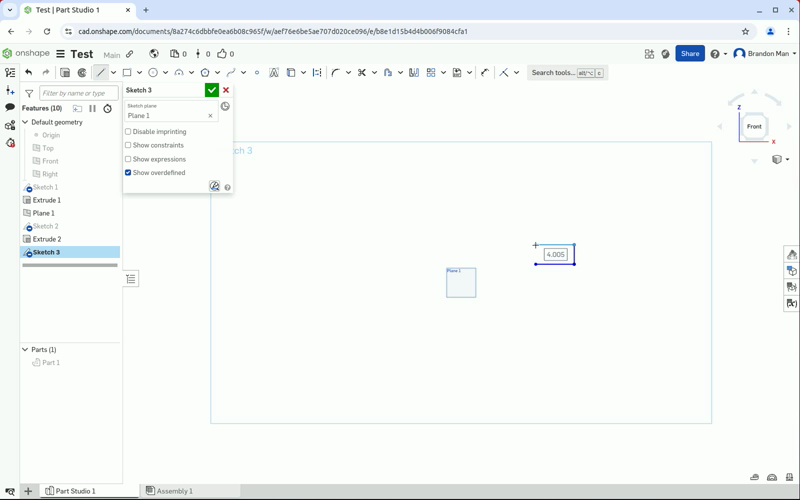
key_up(shift)
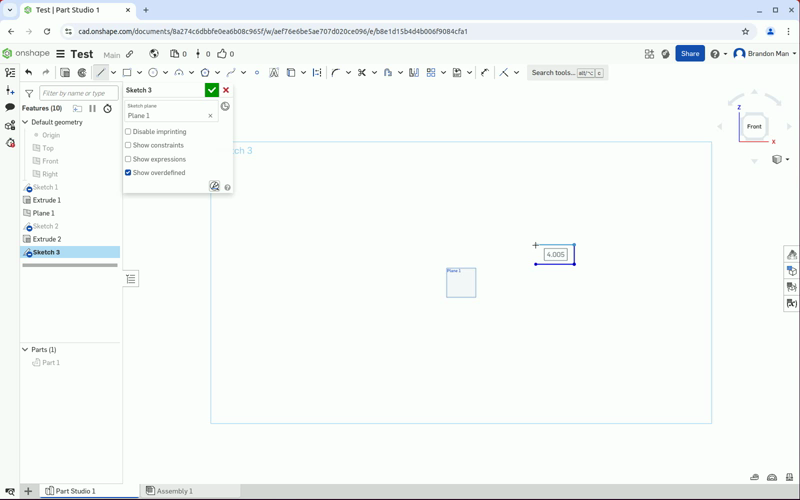
mouse_move(565, 244)
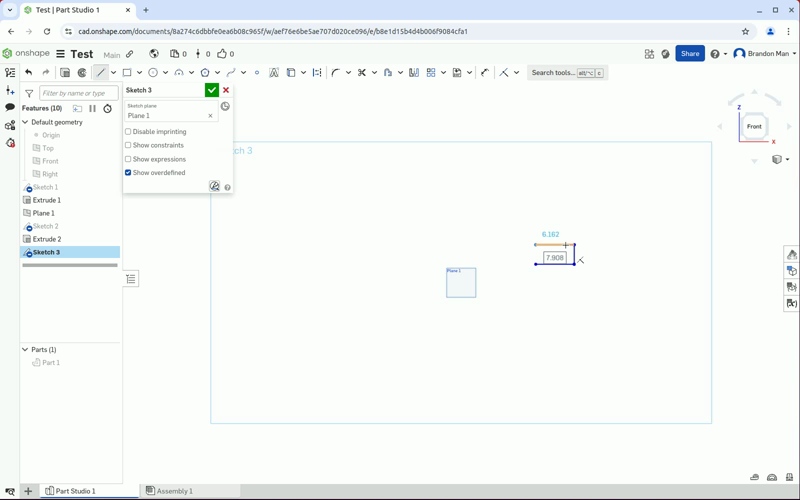
key_down(shift)
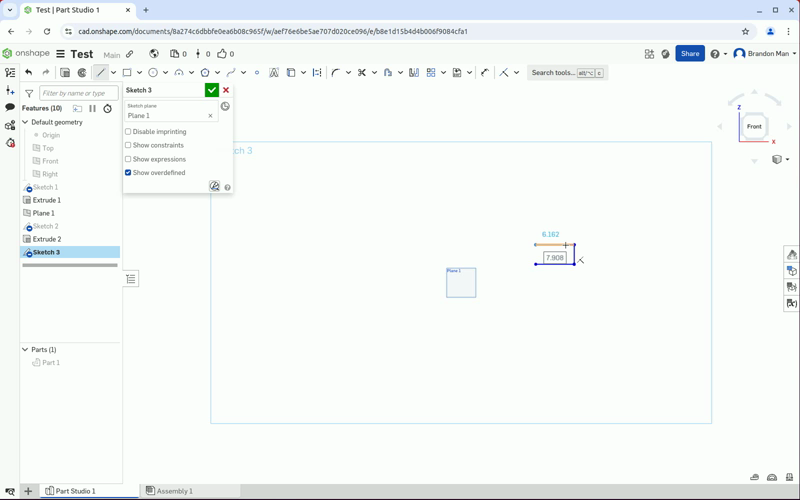
mouse_move(535, 264)
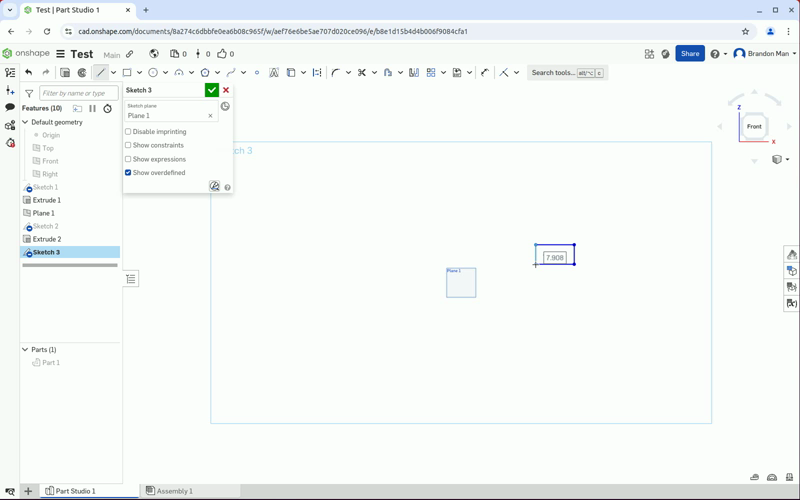
key_up(shift)
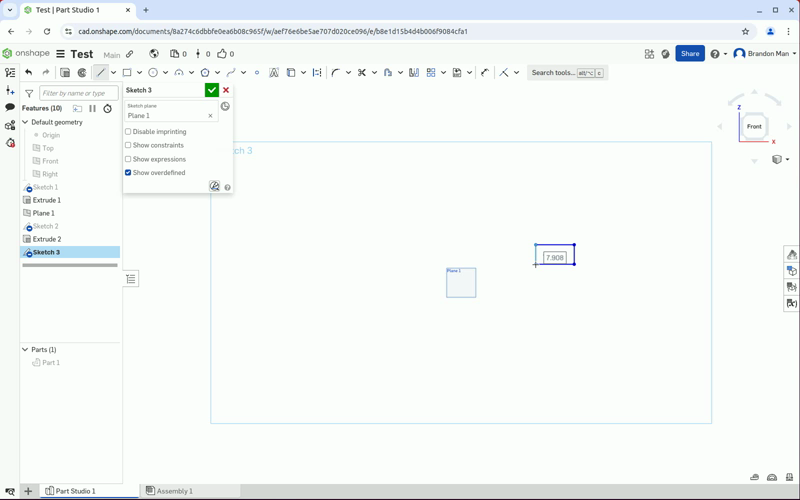
click(535, 264)
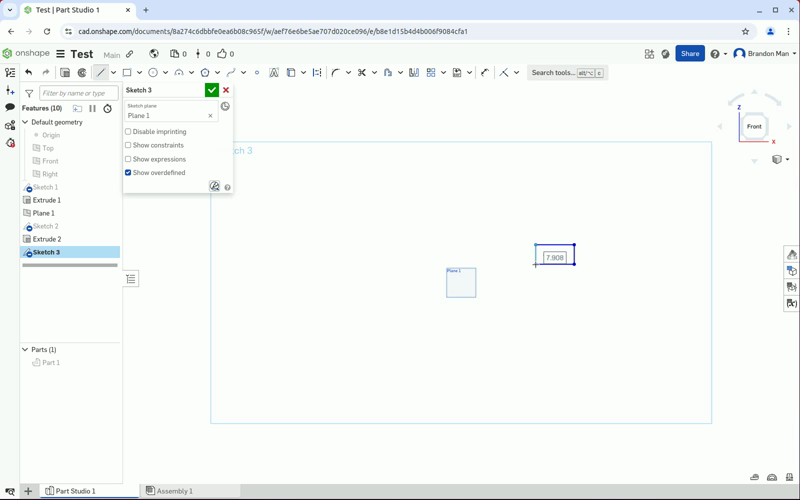
key(esc)
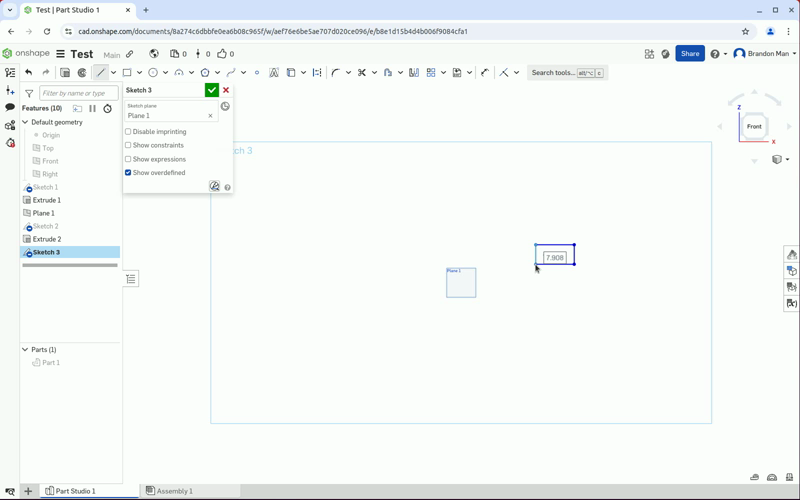
mouse_move(553, 255)
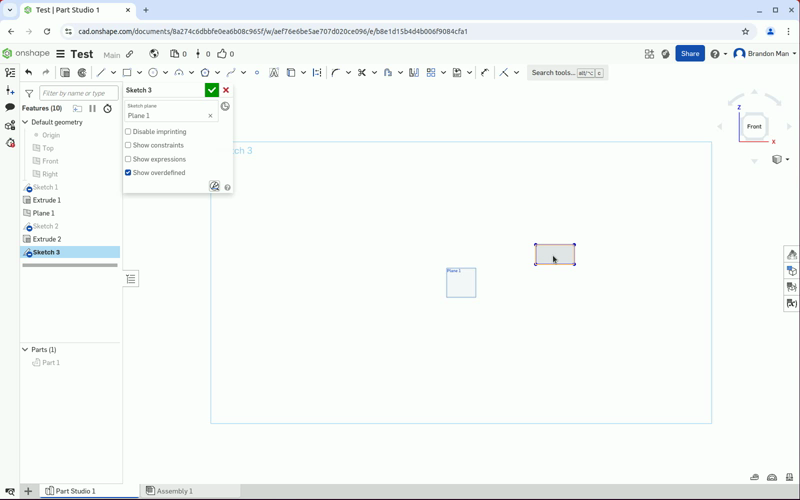
scroll(6)
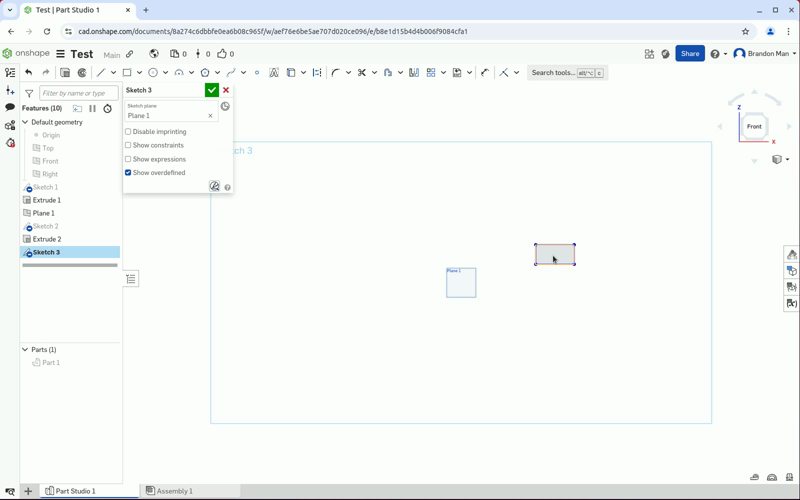
scroll(6)
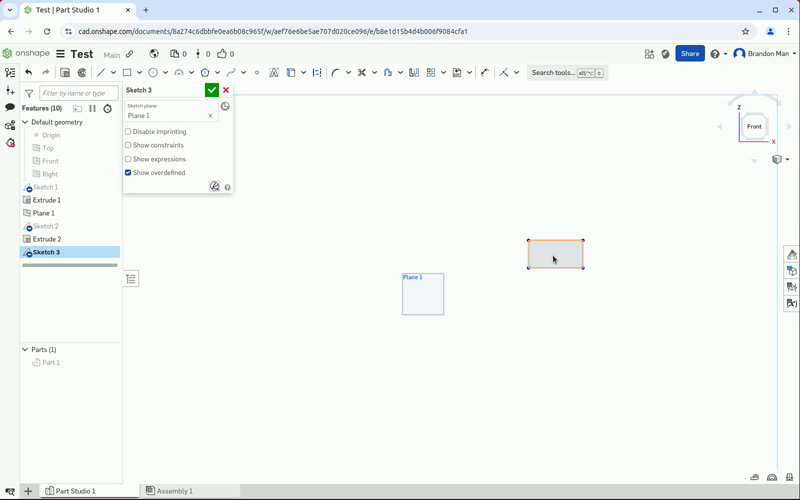
scroll(6)
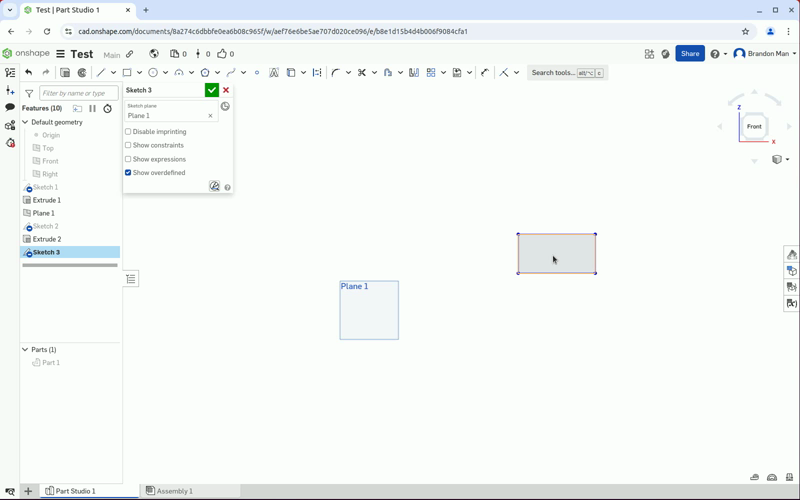
scroll(6)
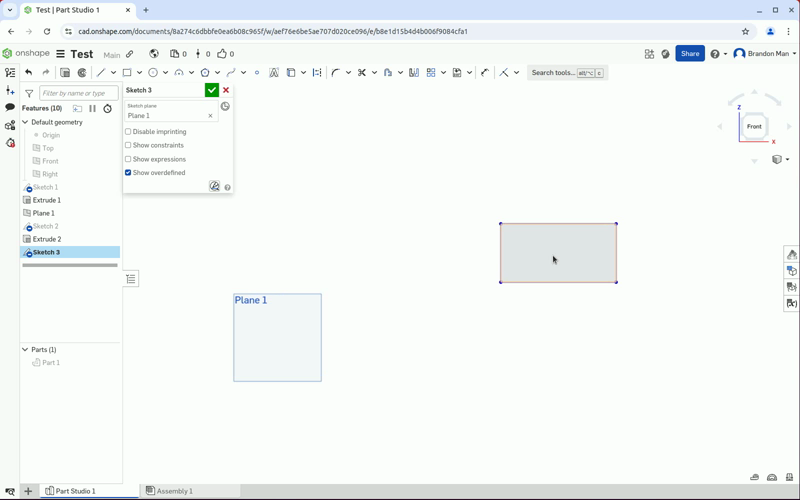
scroll(6)
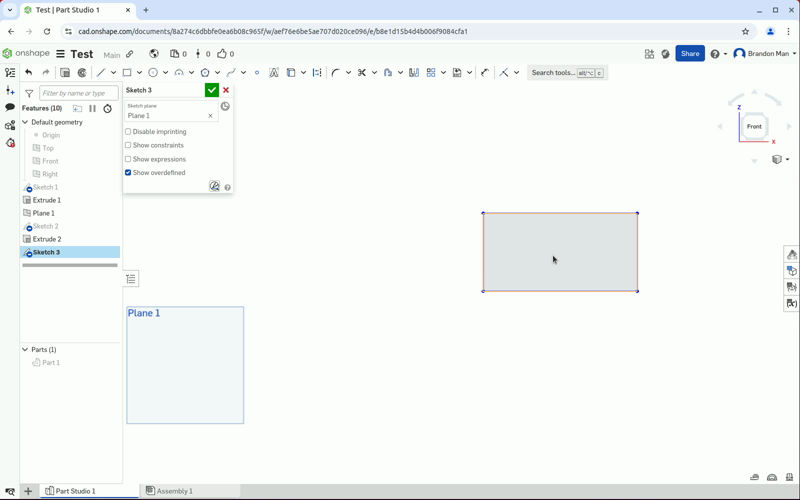
scroll(6)
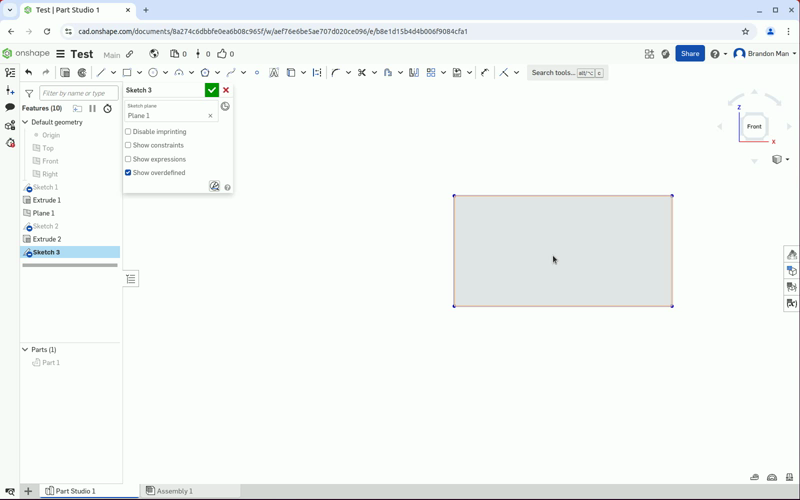
scroll(6)
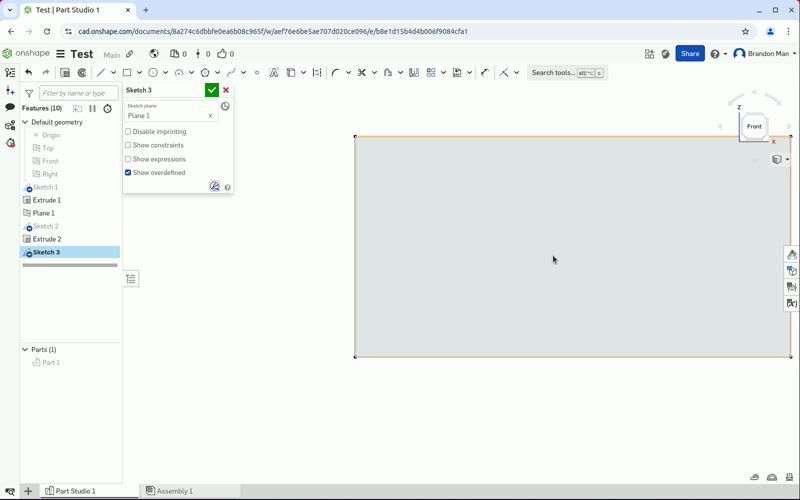
click(553, 255)
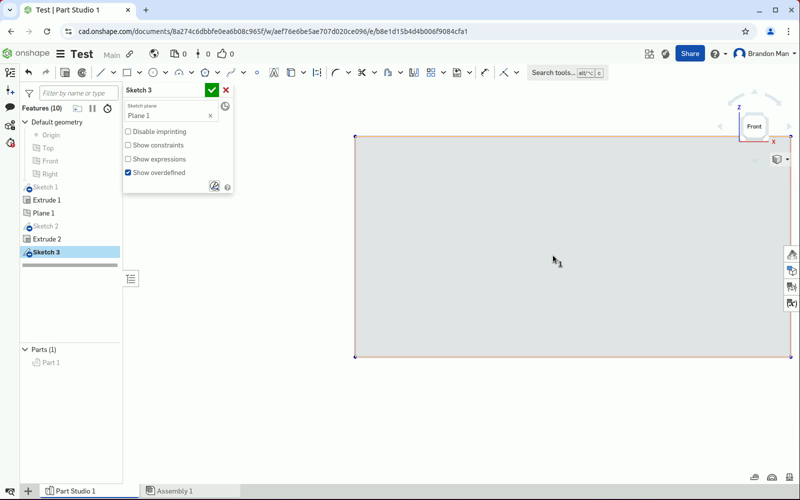
scroll(-6)
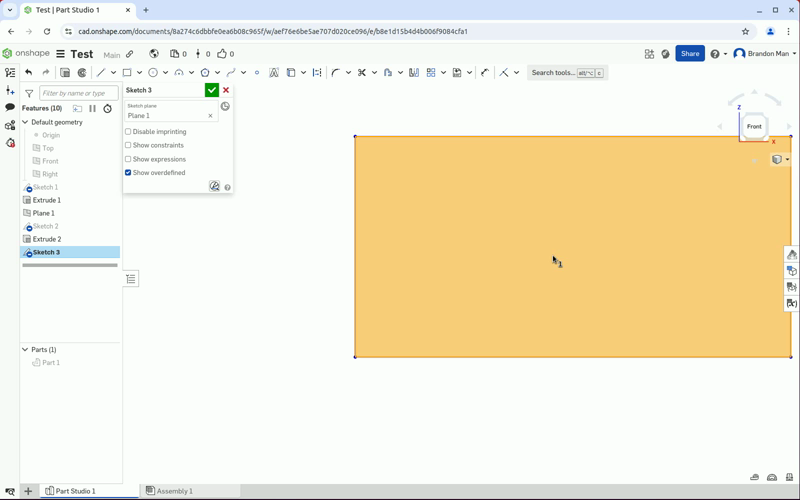
scroll(-6)
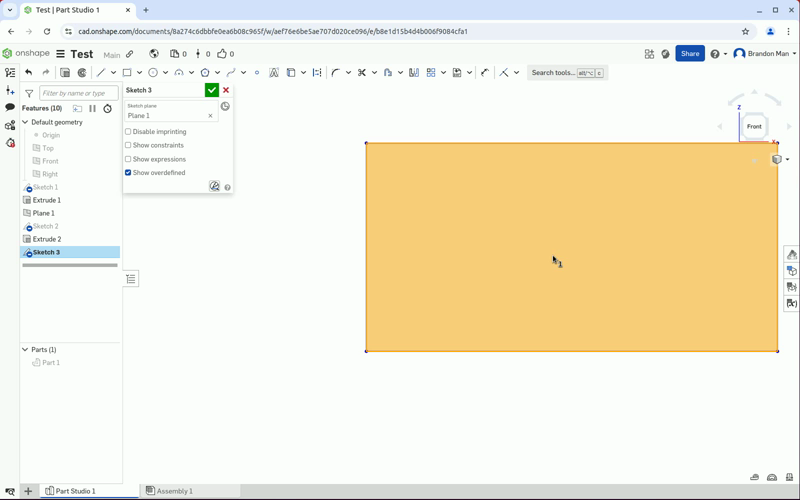
scroll(-6)
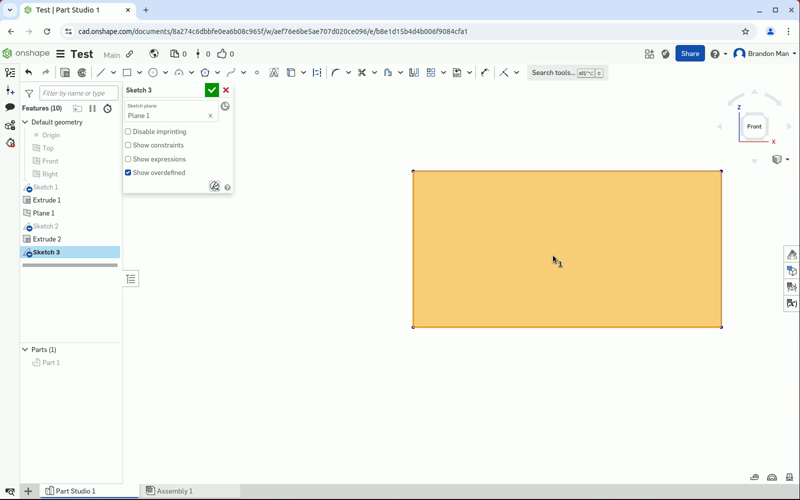
scroll(-6)
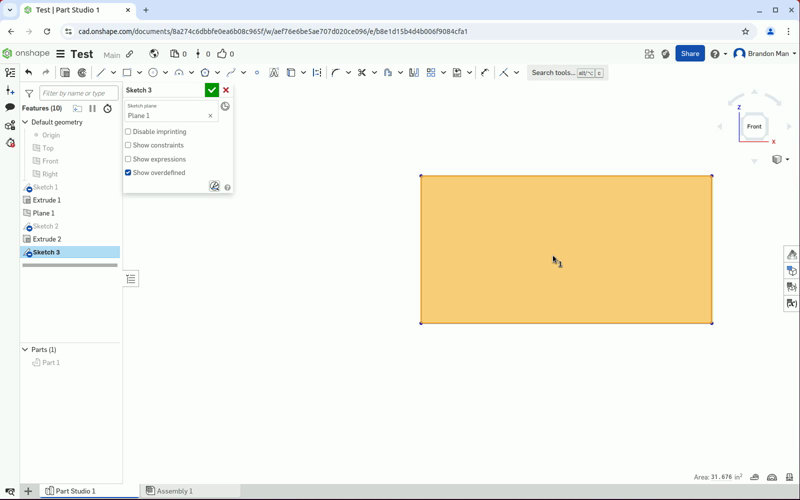
scroll(-6)
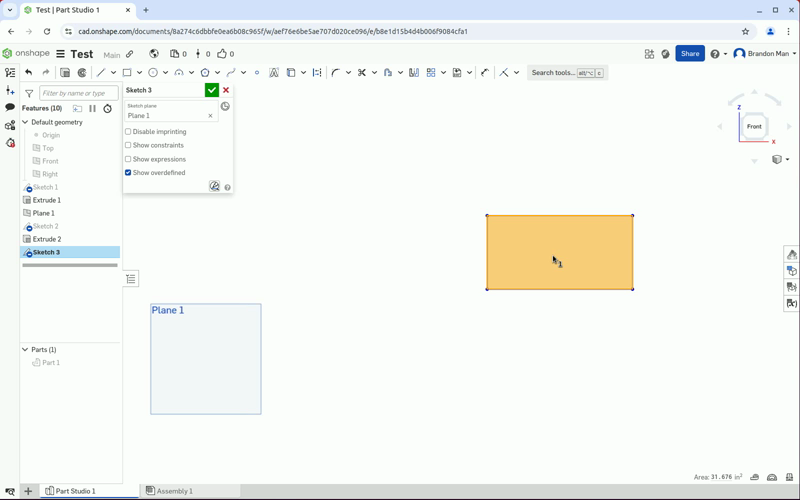
scroll(-6)
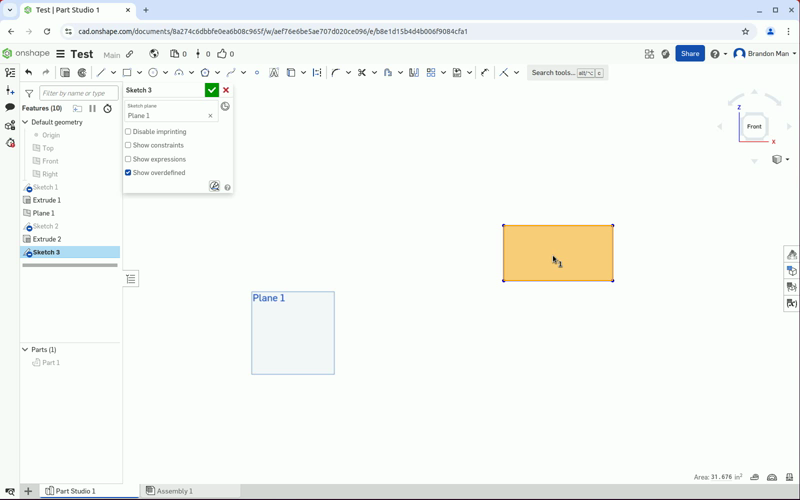
scroll(-6)
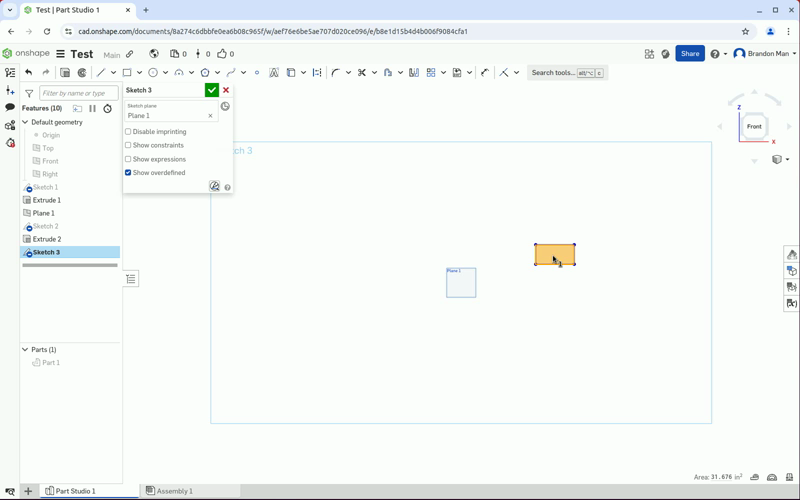
mouse_move(73, 352)
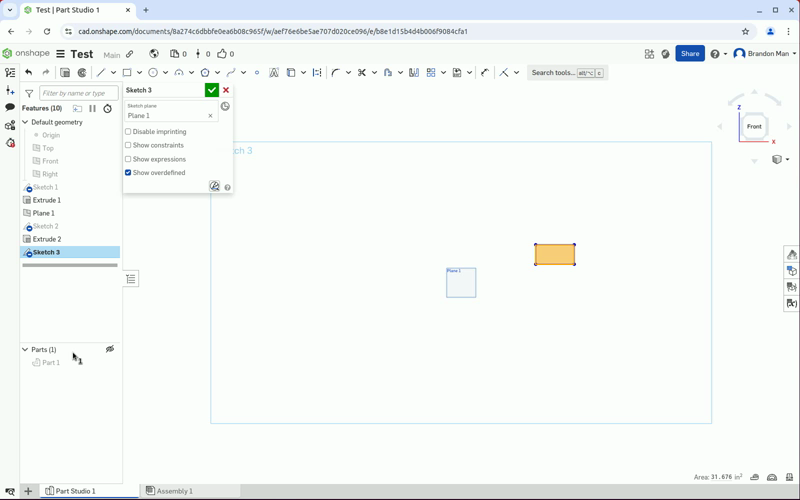
key(shift+y)
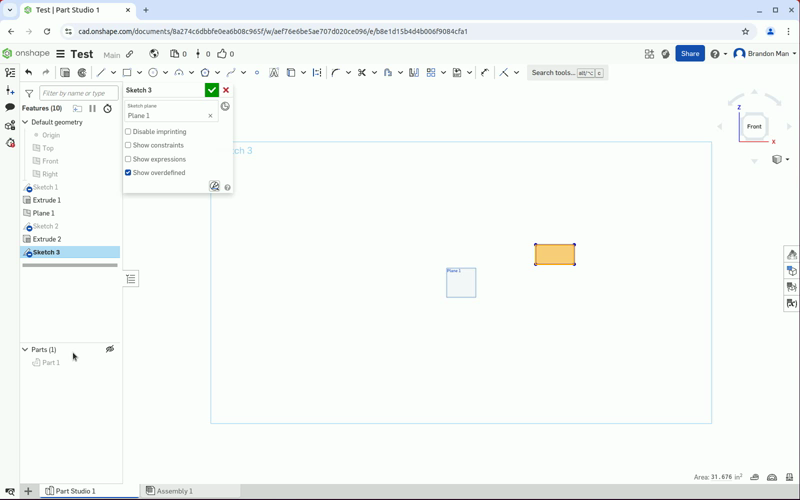
key(shift+e)
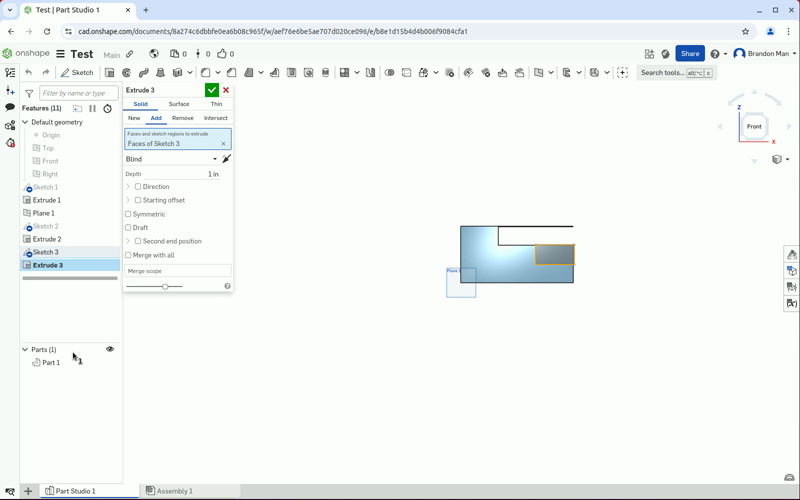
mouse_move(143, 106)
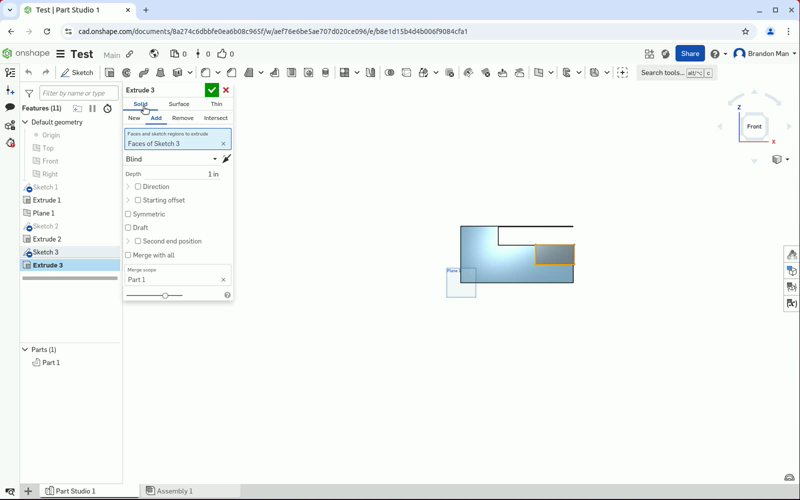
click(143, 106)
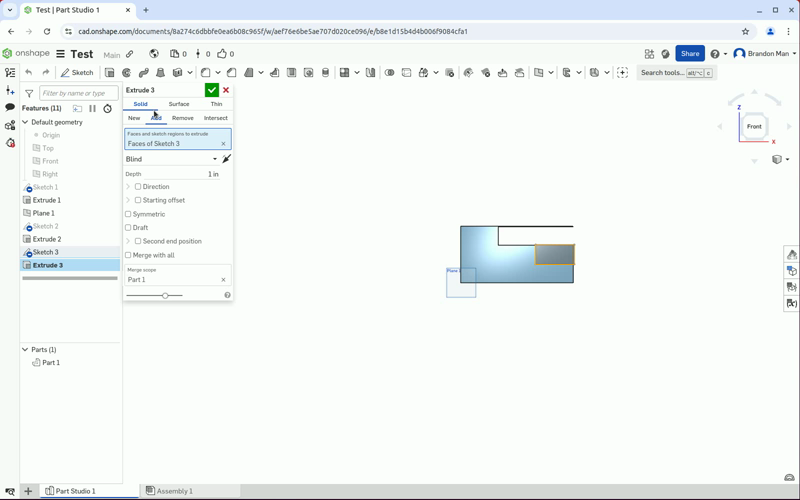
mouse_move(186, 120)
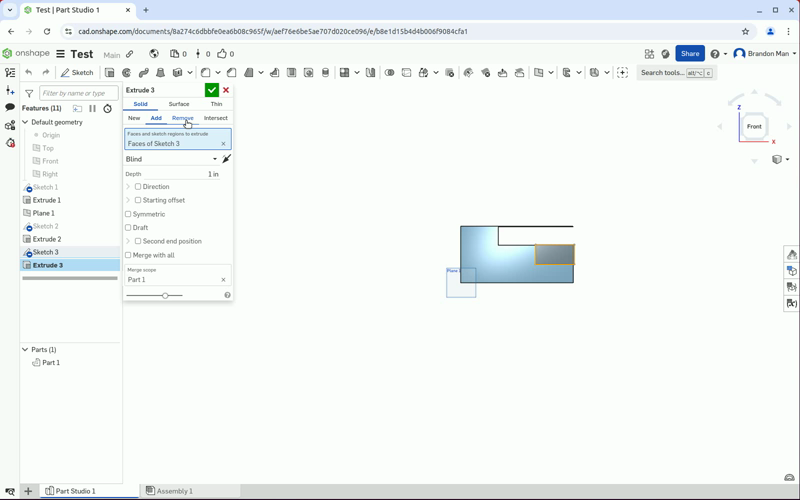
click(186, 120)
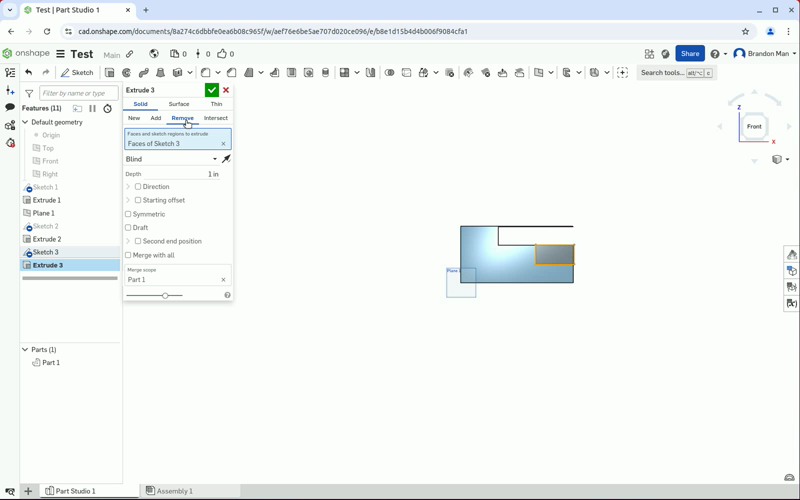
key(tab, 4)
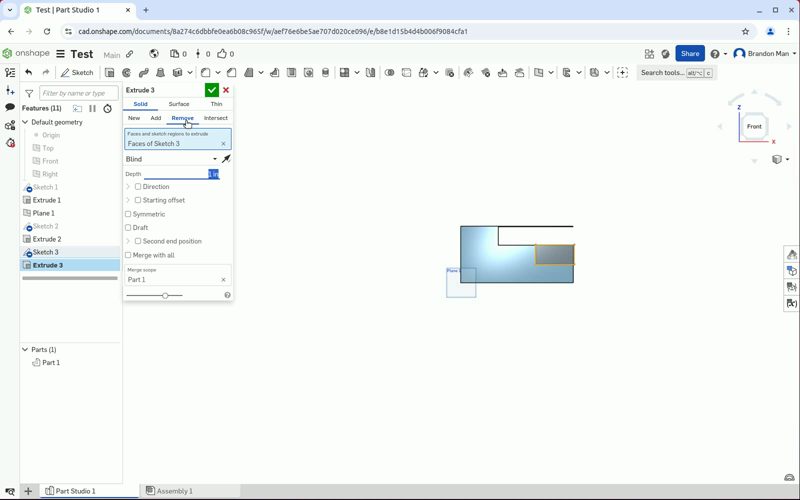
text(15.405)
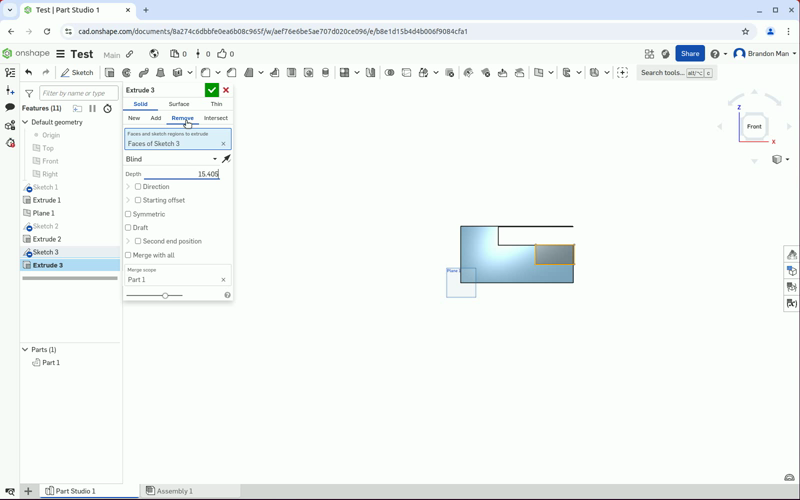
key(tab, 6)
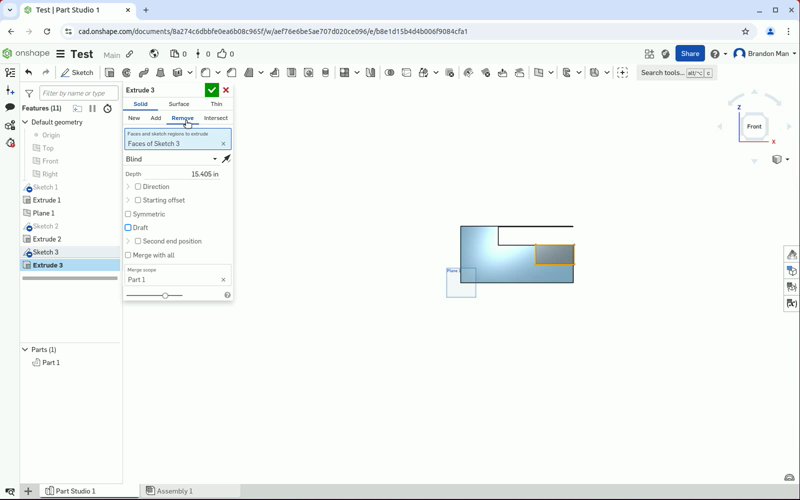
key(space)
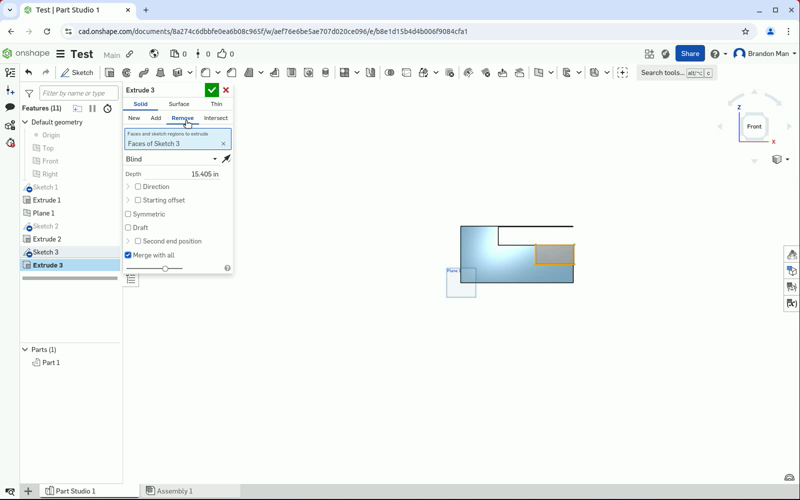
key(enter)
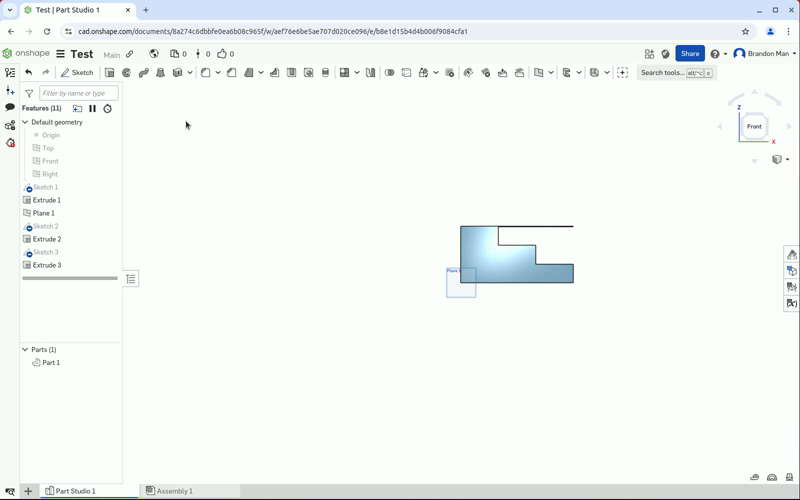
key(shift+h)
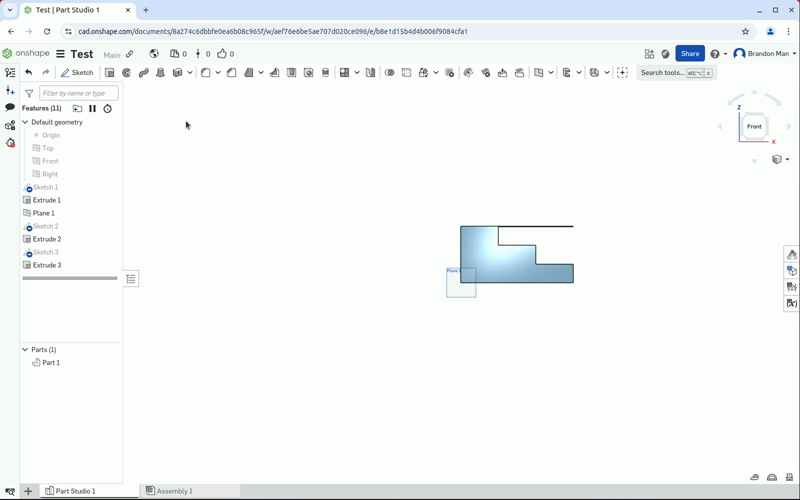
key(shift+h)
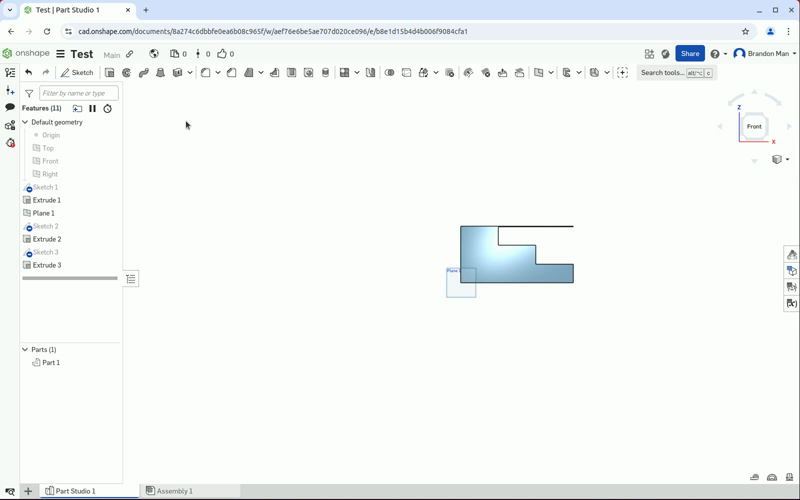
mouse_move(73, 189)
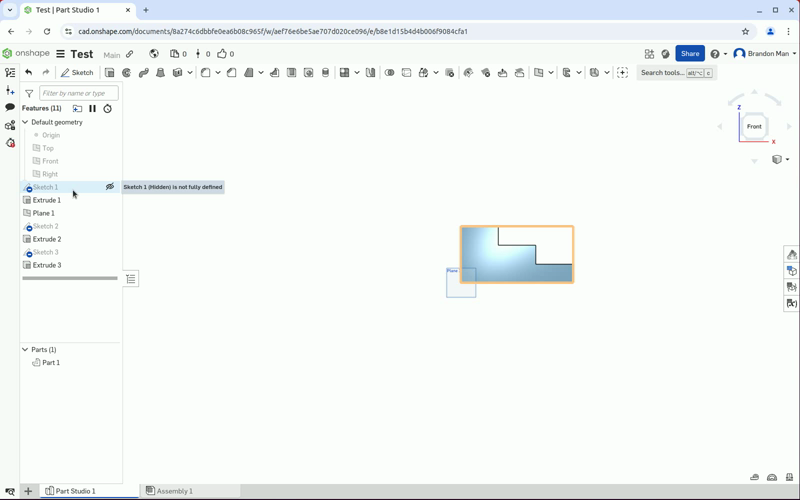
click(73, 189)
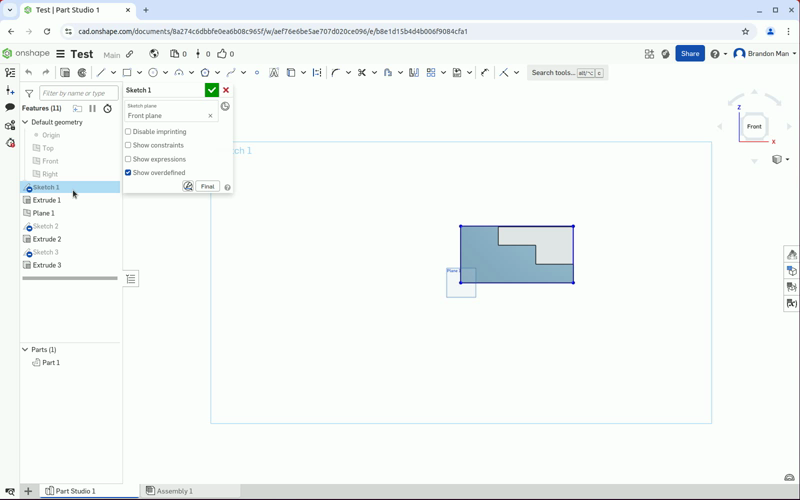
mouse_move(229, 92)
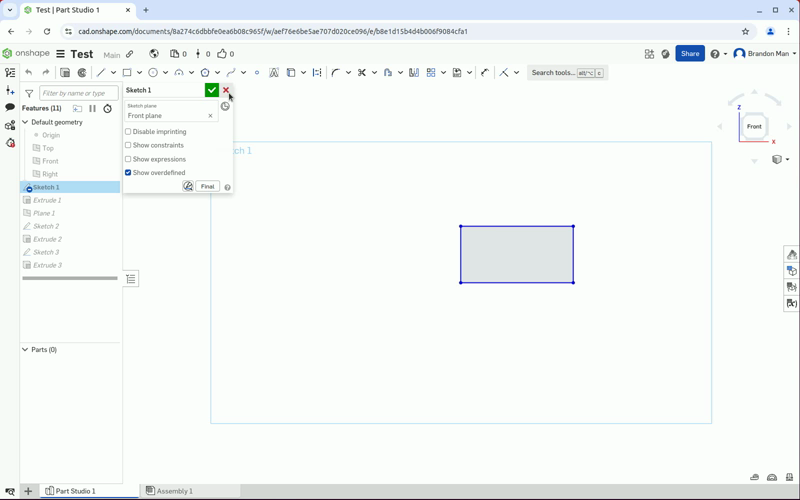
click(229, 92)
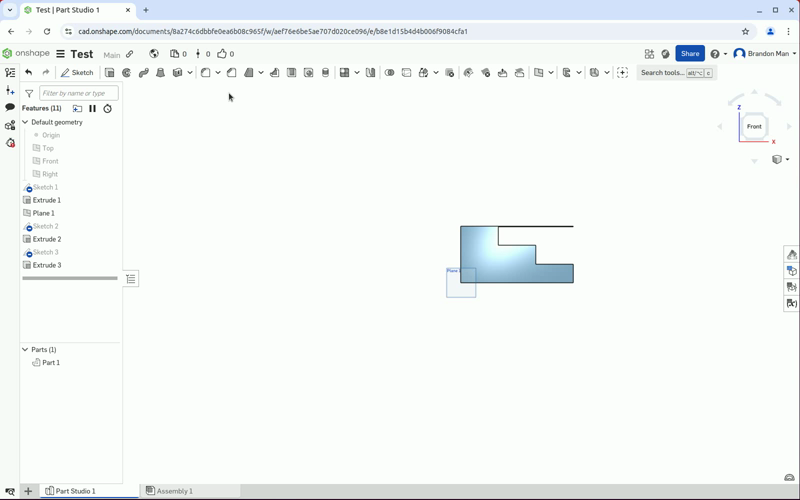
mouse_move(73, 352)
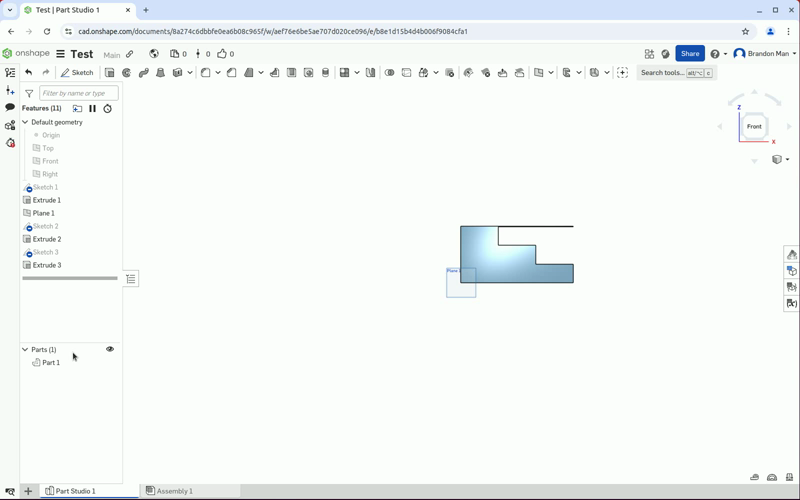
key(y)
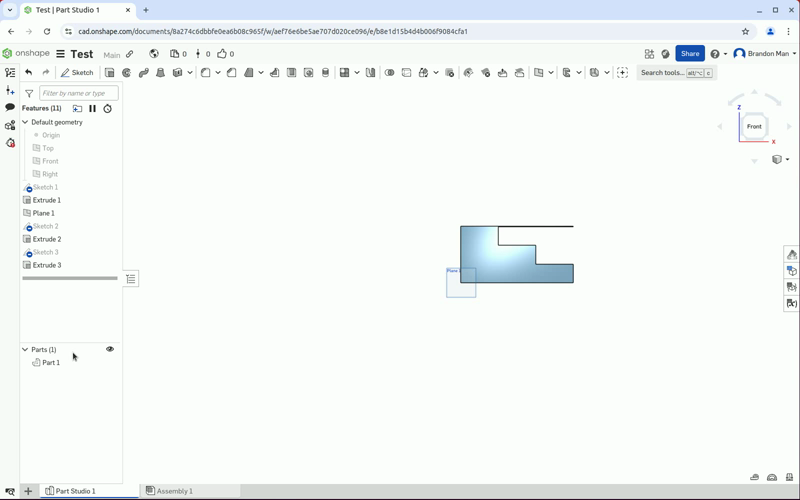
key(shift+p)
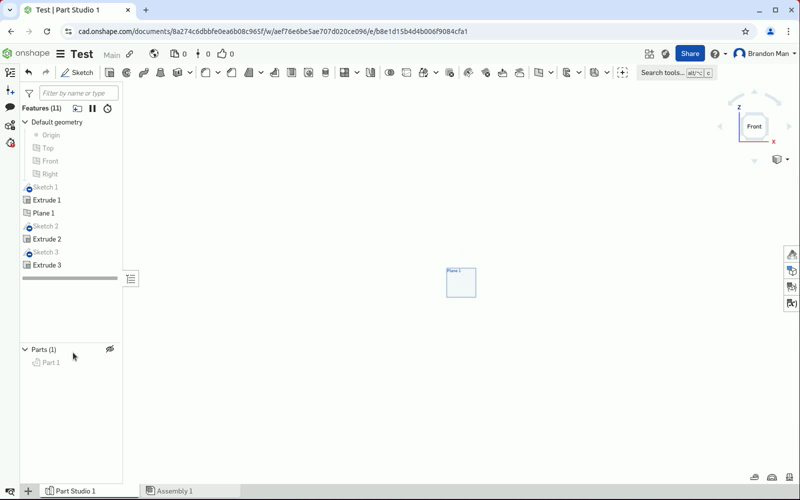
key(space)
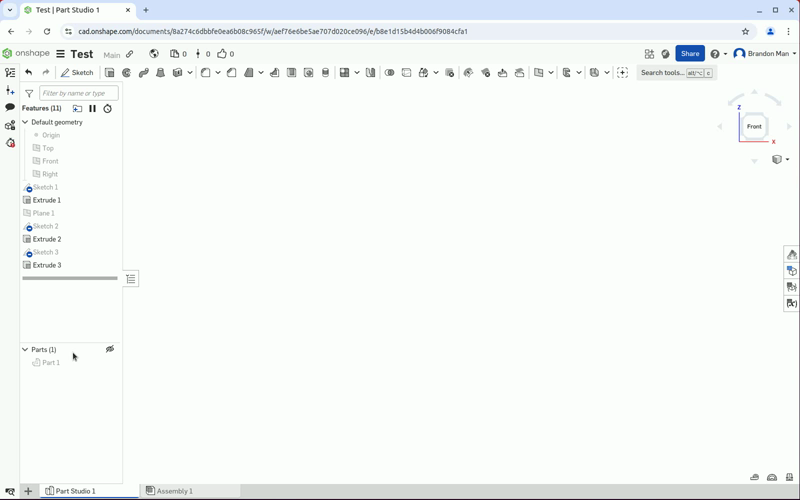
key_down(shift)
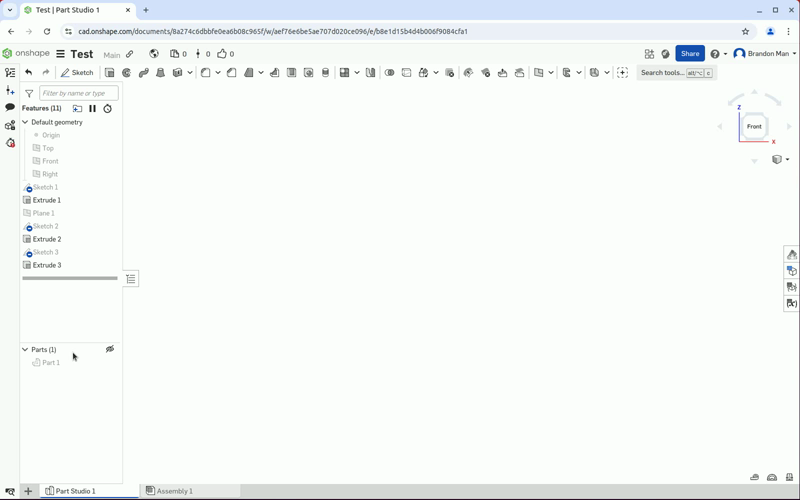
key(down)
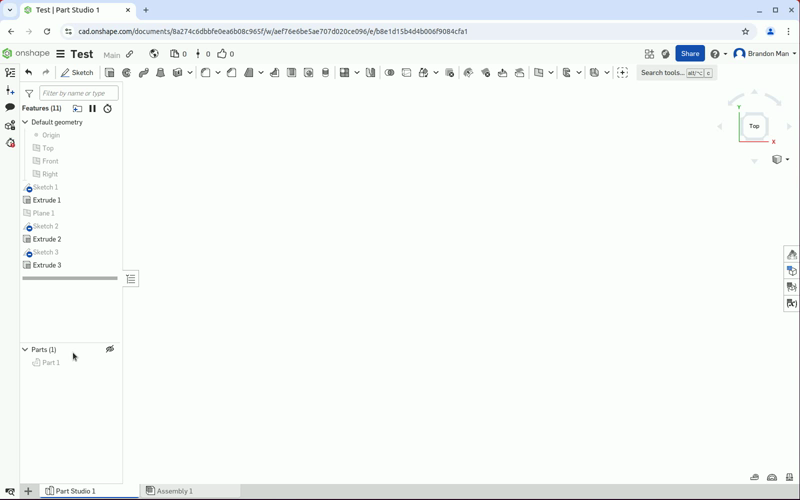
key_up(shift)
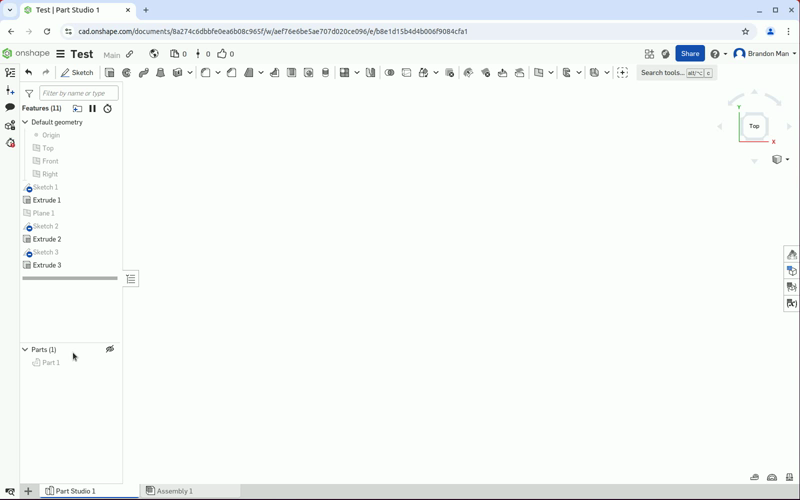
mouse_move(73, 352)
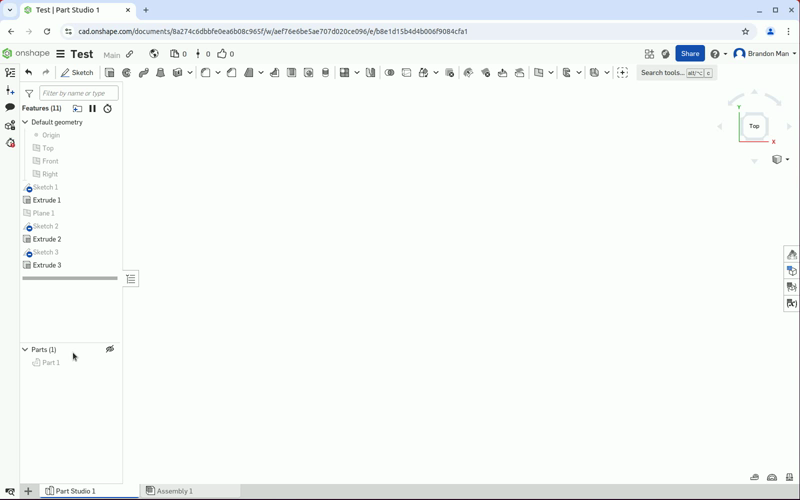
key(shift+y)
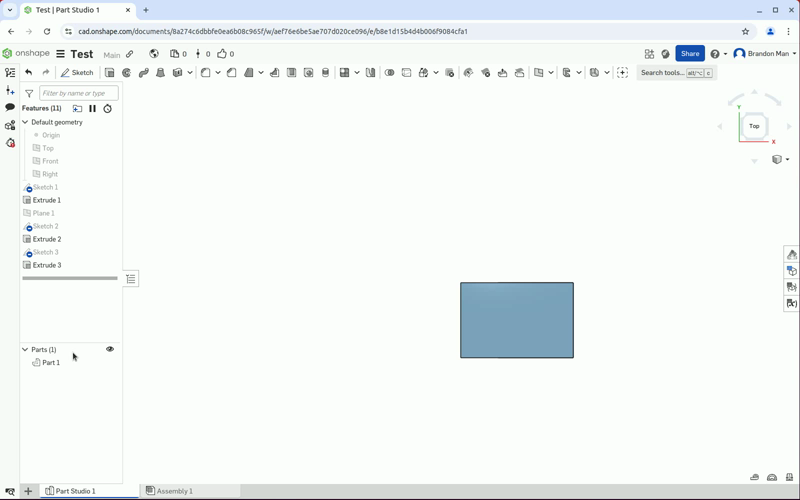
mouse_move(541, 75)
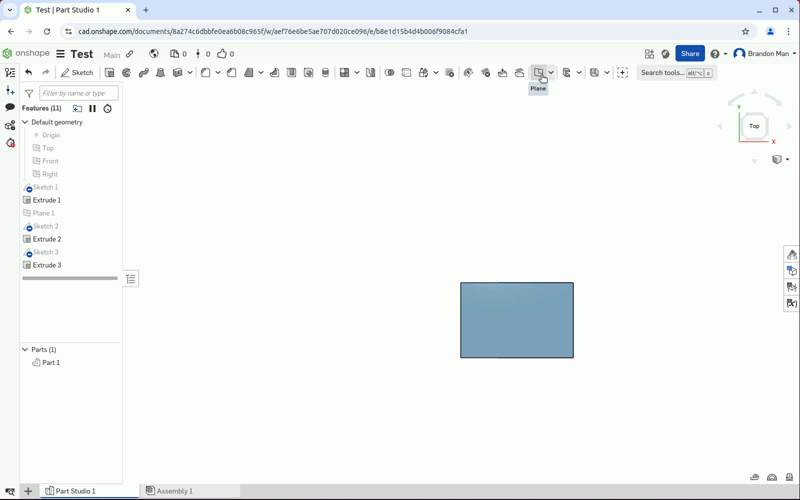
click(541, 75)
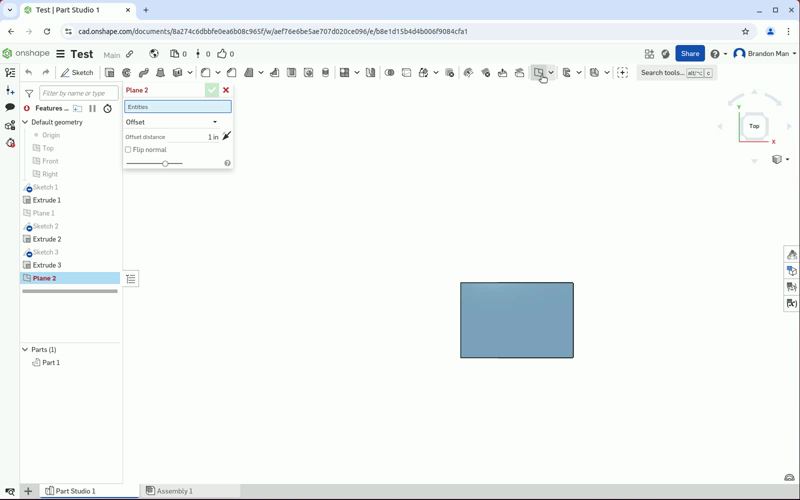
mouse_move(73, 150)
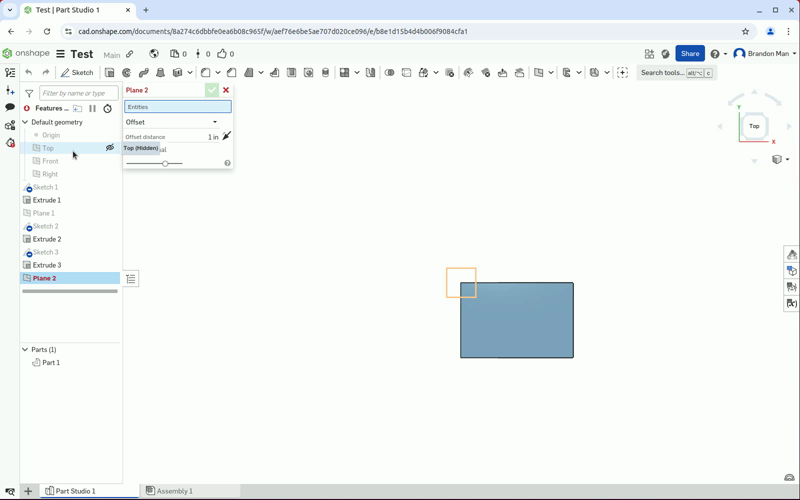
click(73, 150)
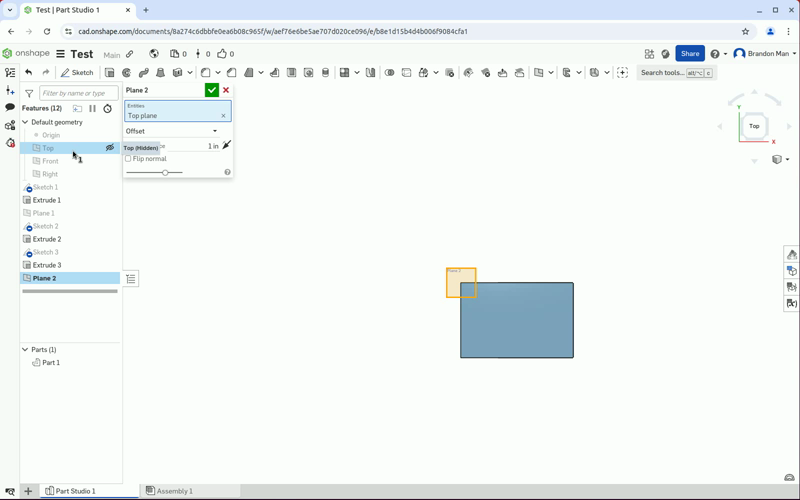
key(tab, 2)
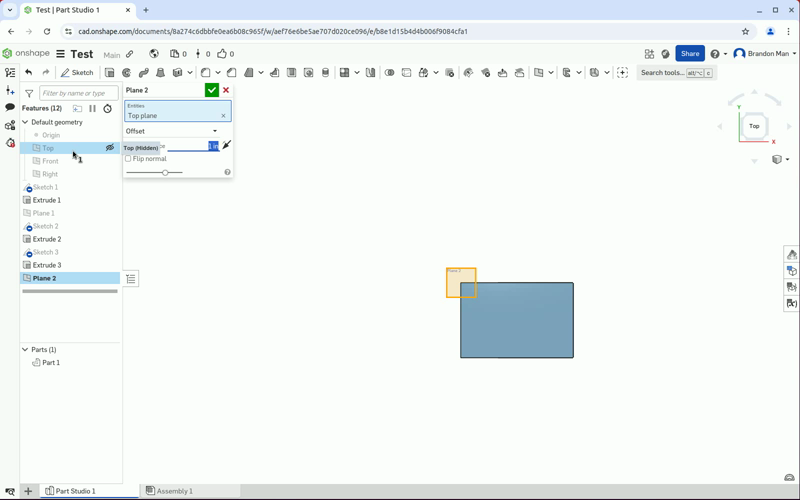
text(7.703)
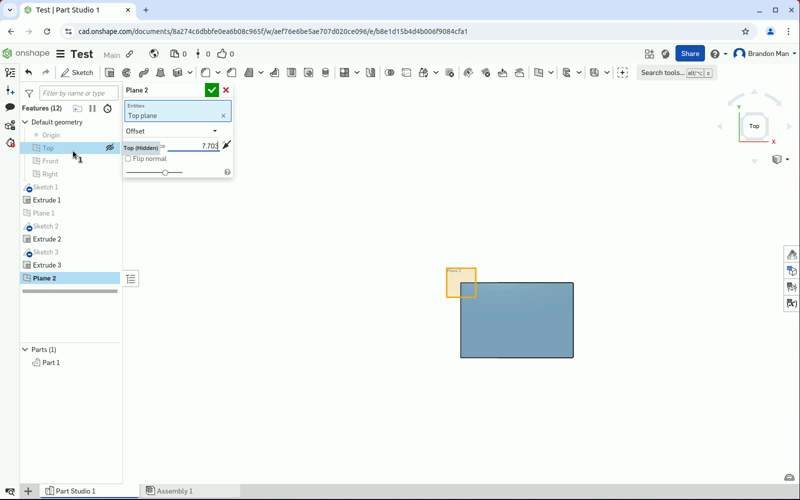
key(enter, 2)
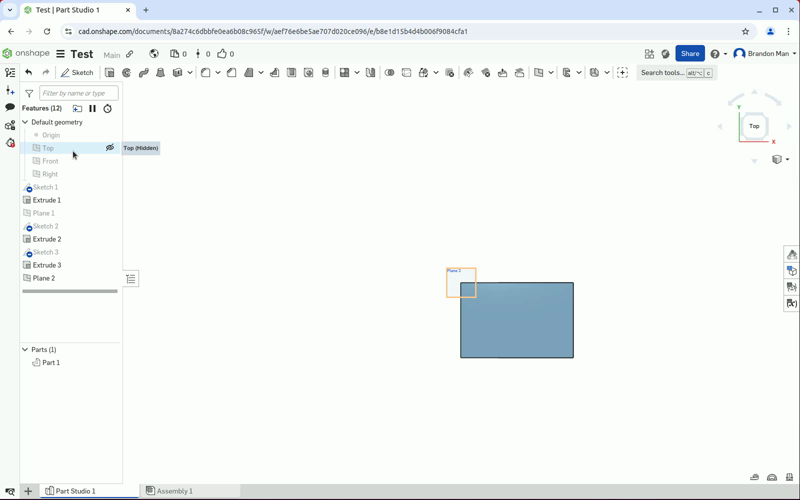
key(shift+s)
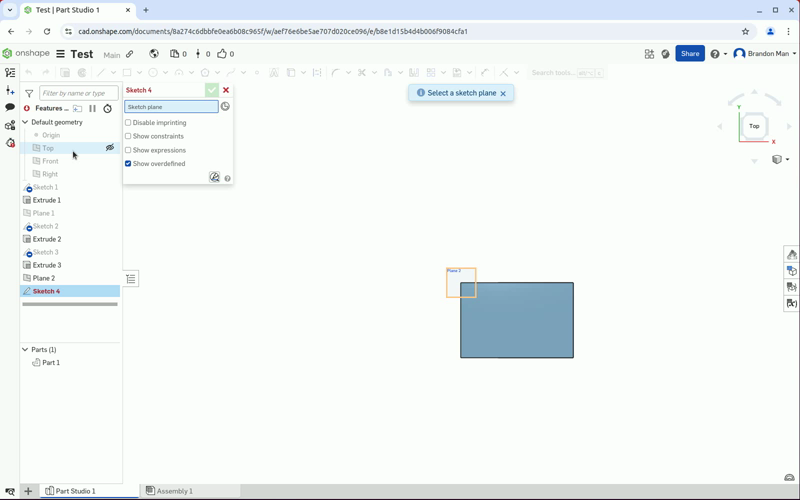
mouse_move(73, 280)
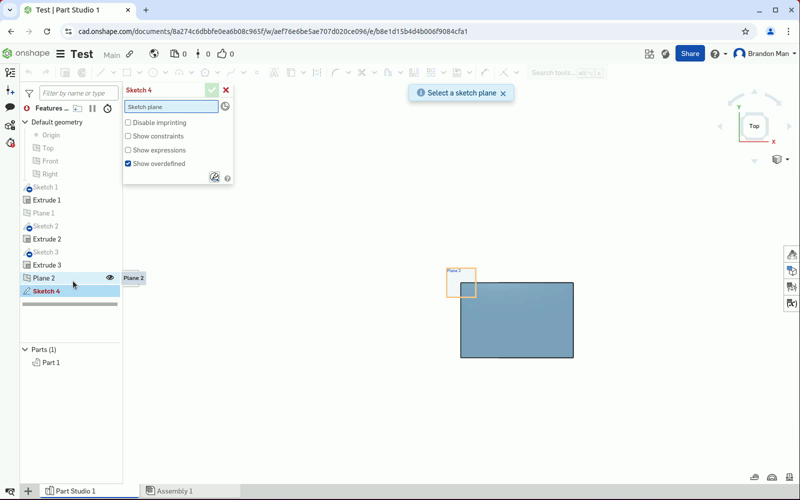
click(73, 280)
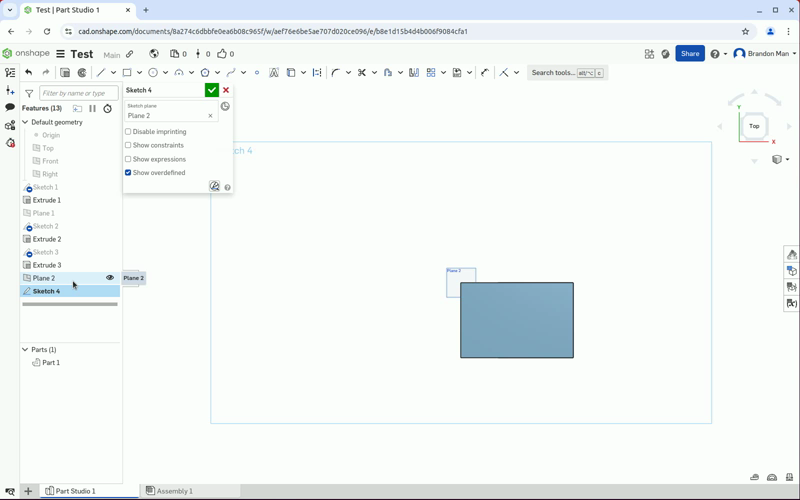
mouse_move(73, 352)
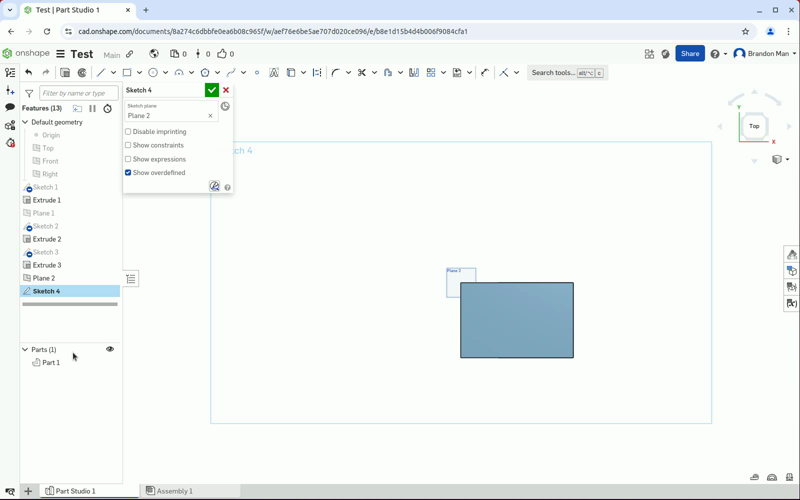
key(y)
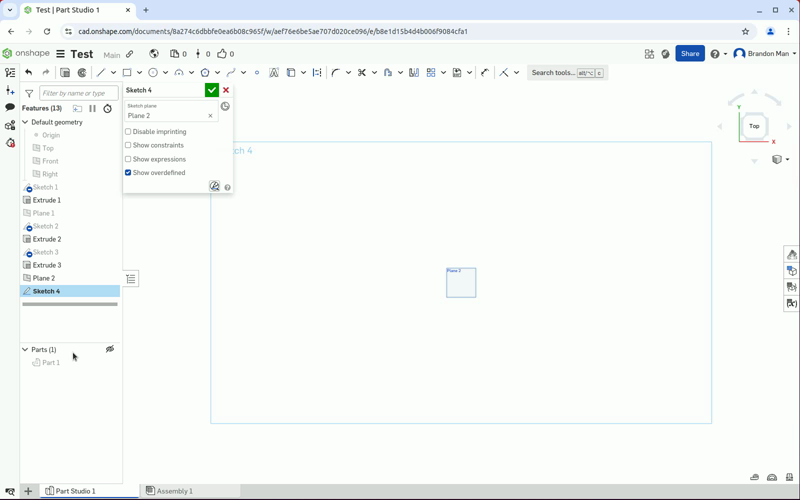
key(l)
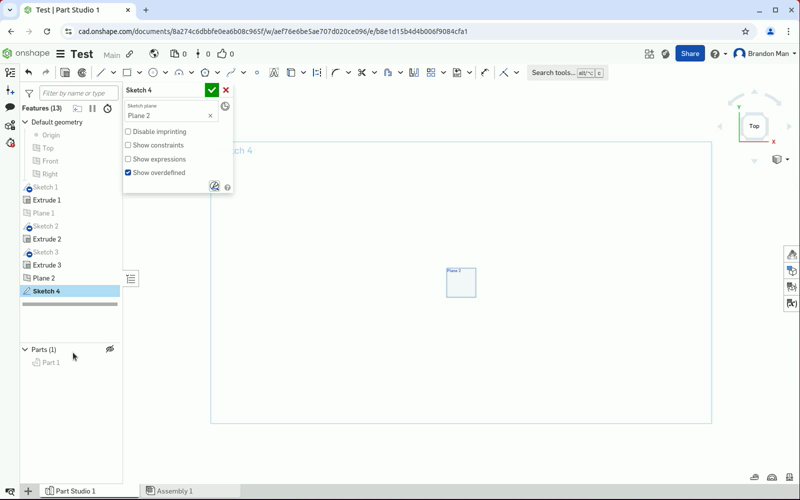
key_down(shift)
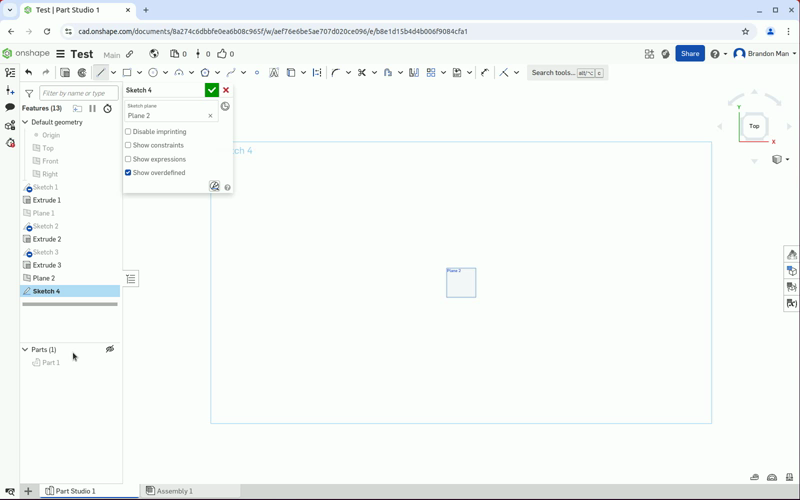
mouse_move(498, 339)
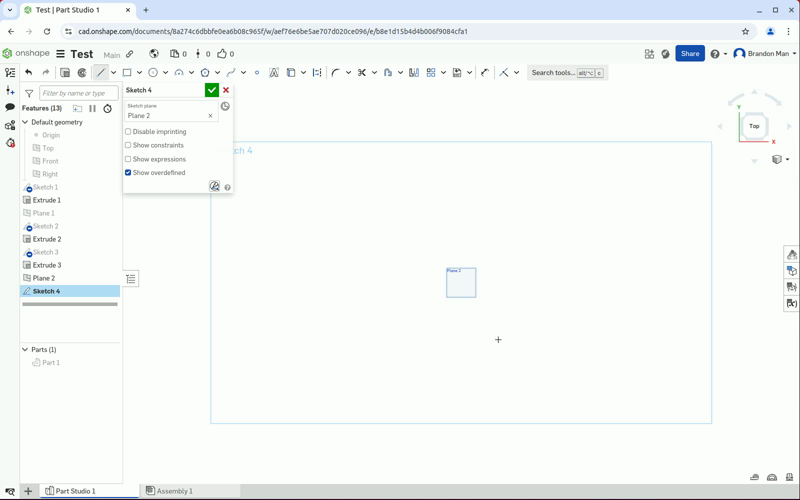
click(498, 339)
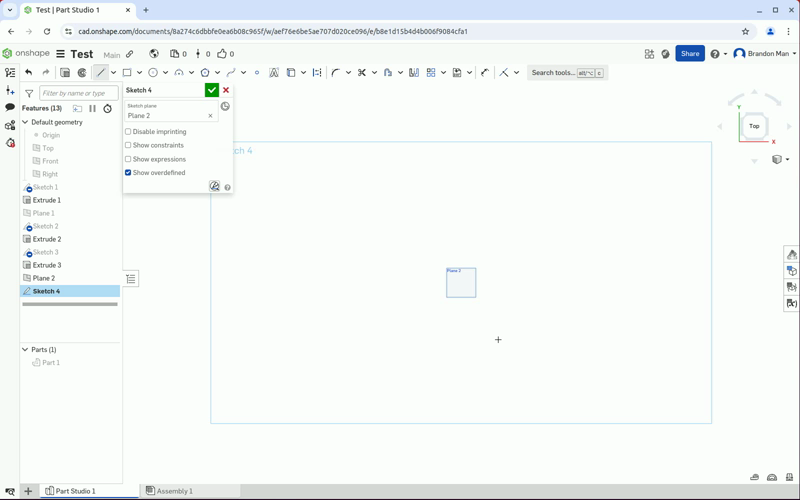
key_up(shift)
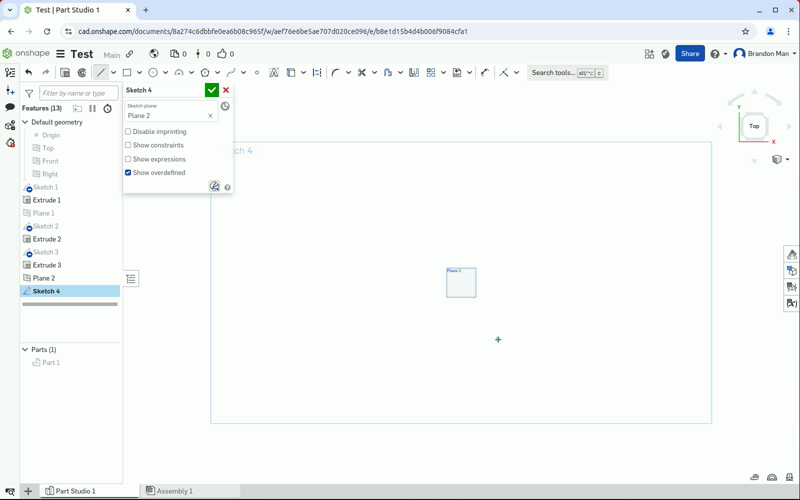
key_down(shift)
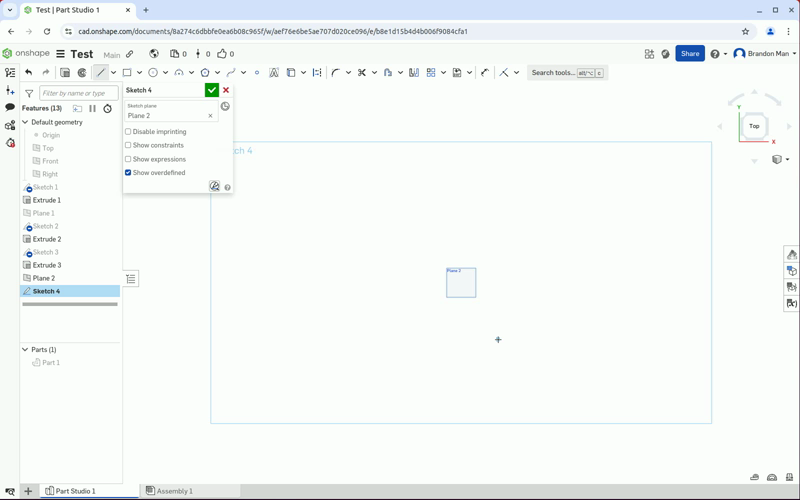
mouse_move(528, 339)
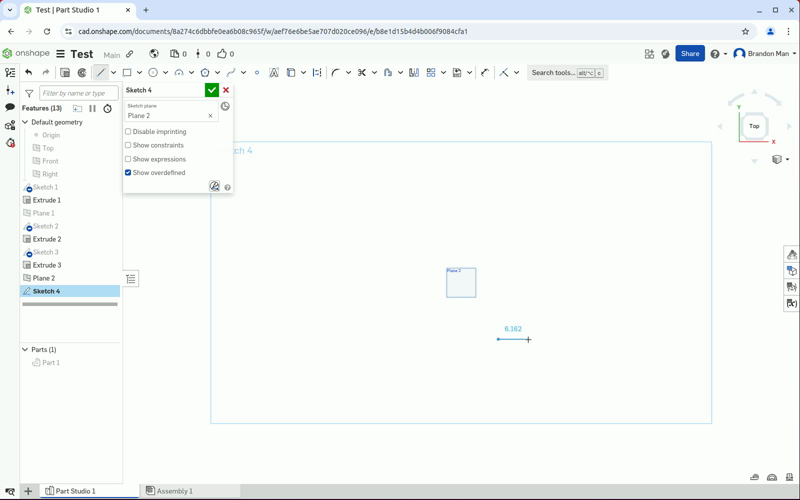
mouse_move(536, 339)
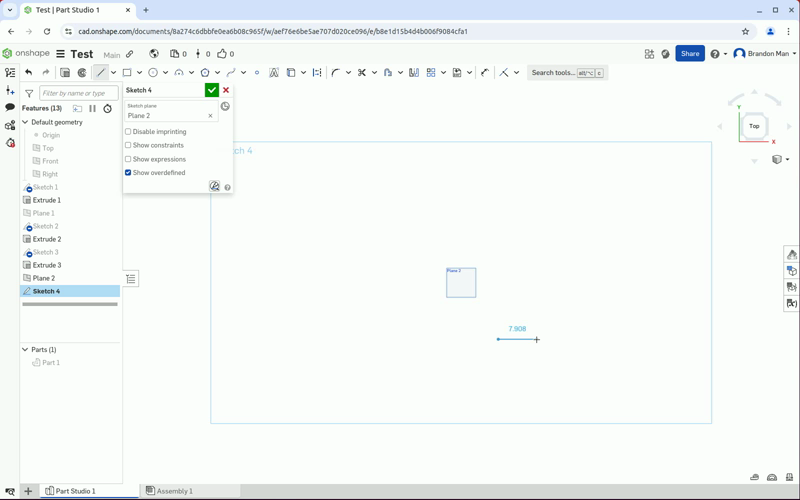
click(536, 339)
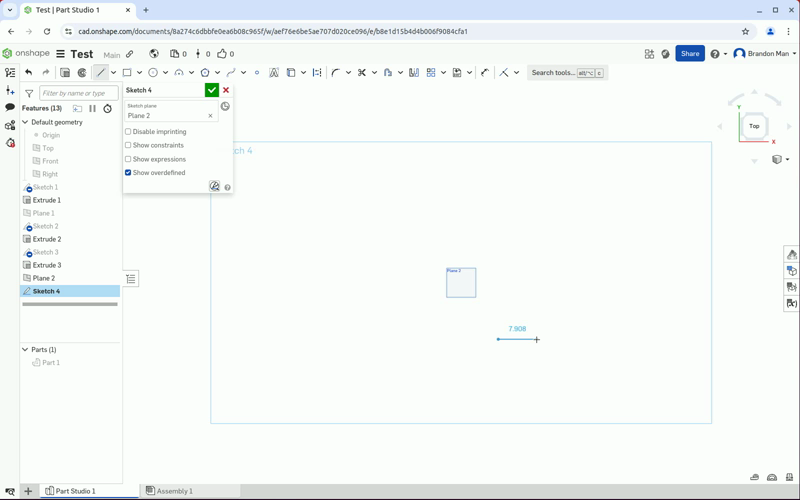
key_up(shift)
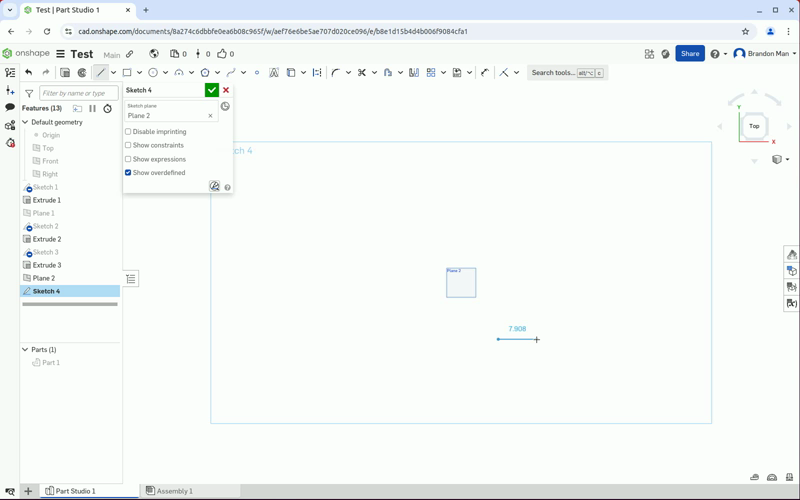
key_down(shift)
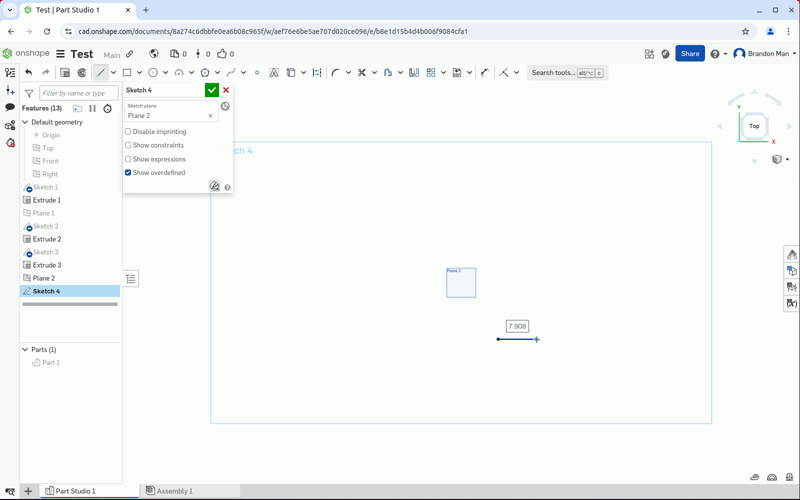
mouse_move(566, 339)
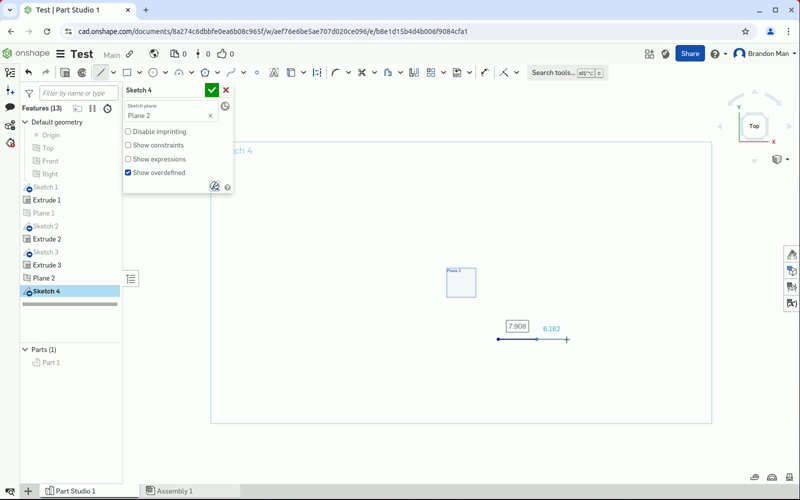
mouse_move(536, 300)
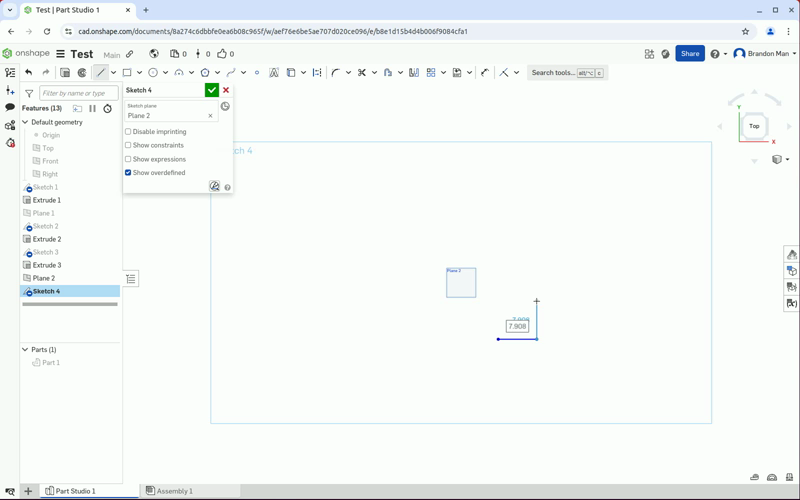
click(536, 300)
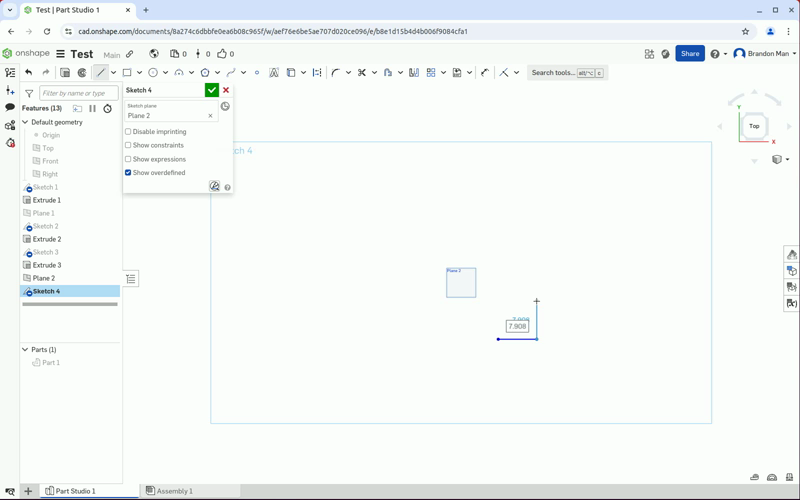
key_up(shift)
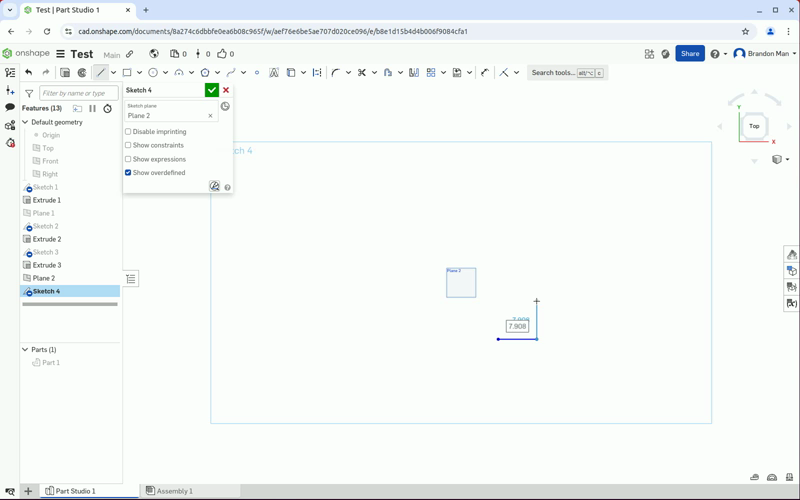
key_down(shift)
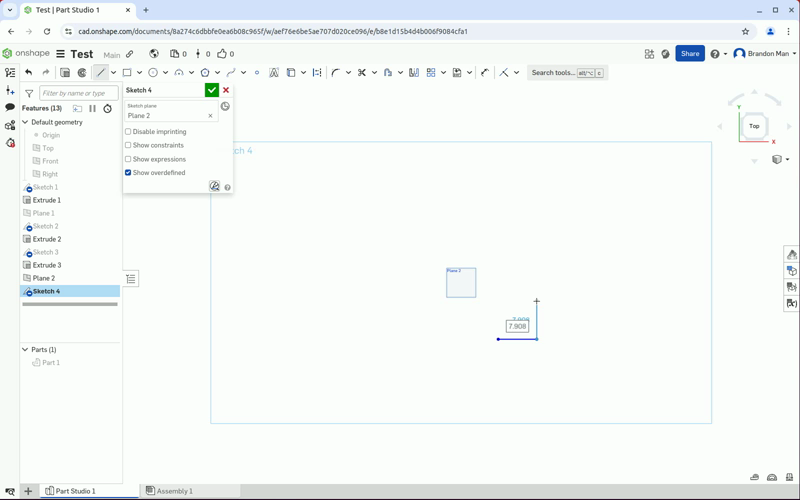
mouse_move(566, 300)
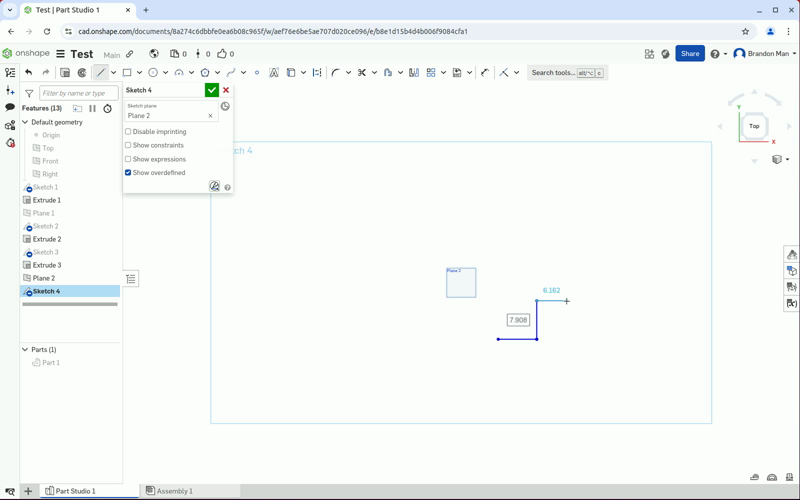
mouse_move(498, 300)
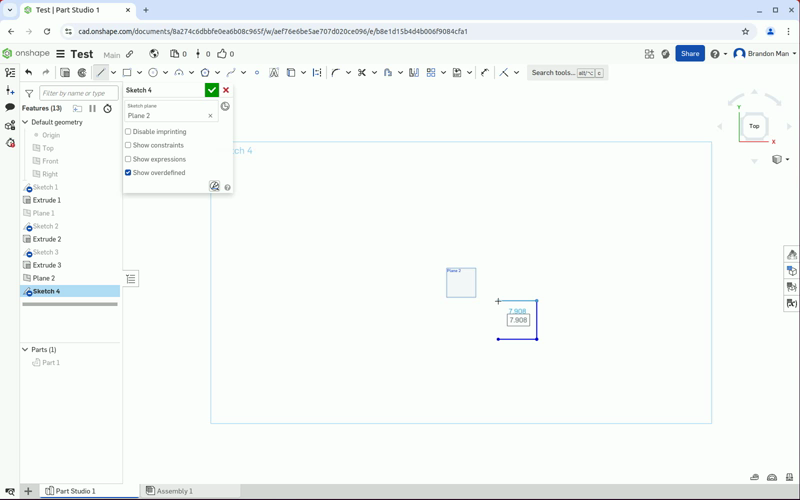
click(498, 300)
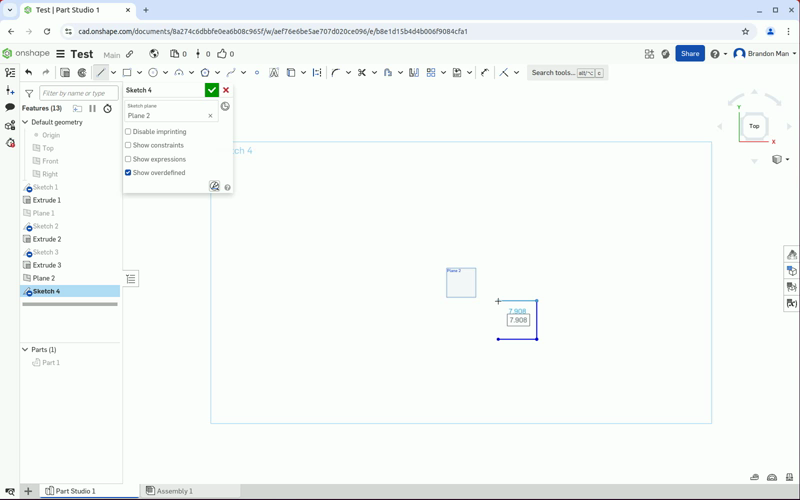
key_up(shift)
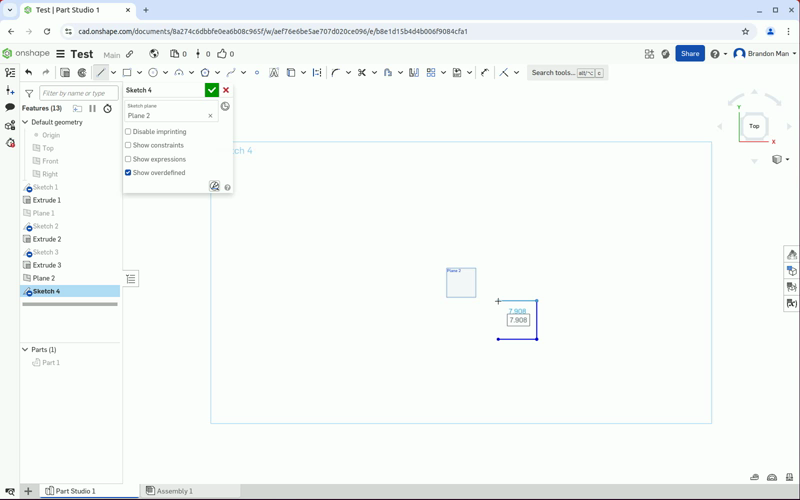
mouse_move(528, 300)
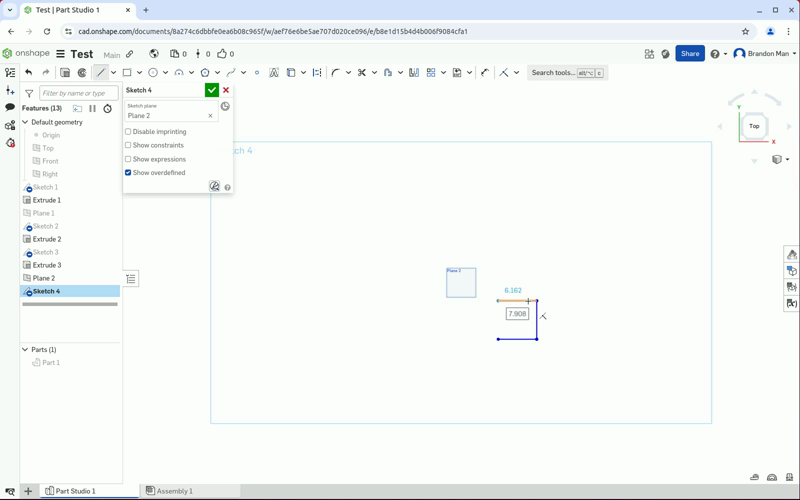
key_down(shift)
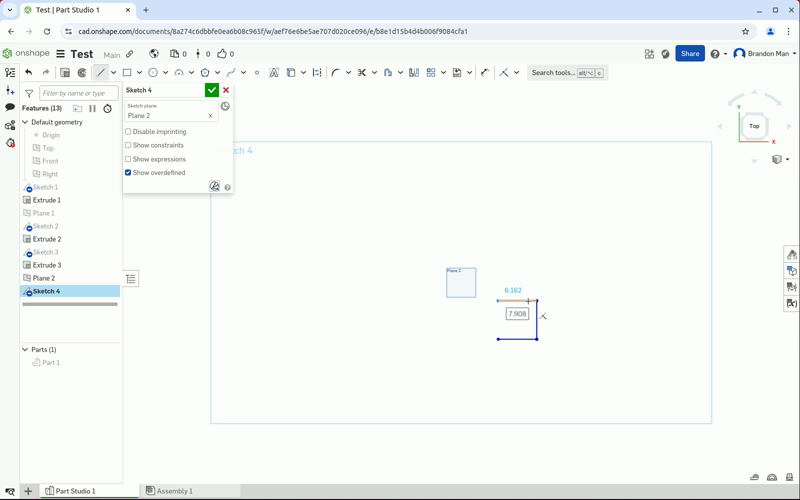
mouse_move(498, 339)
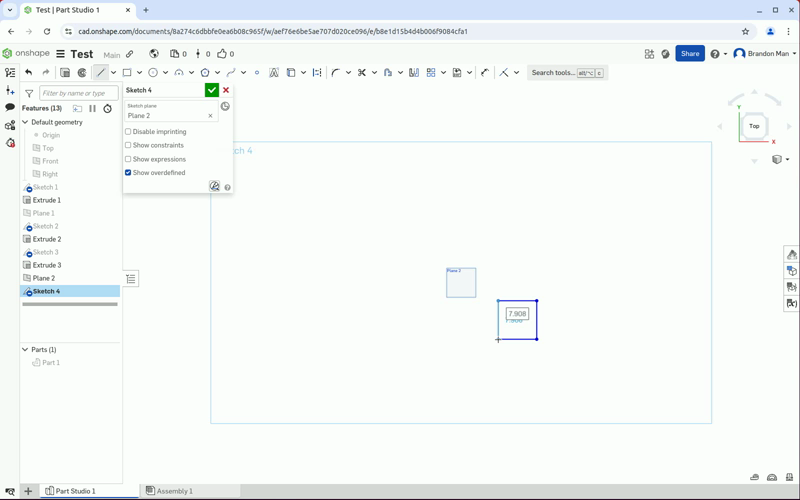
key_up(shift)
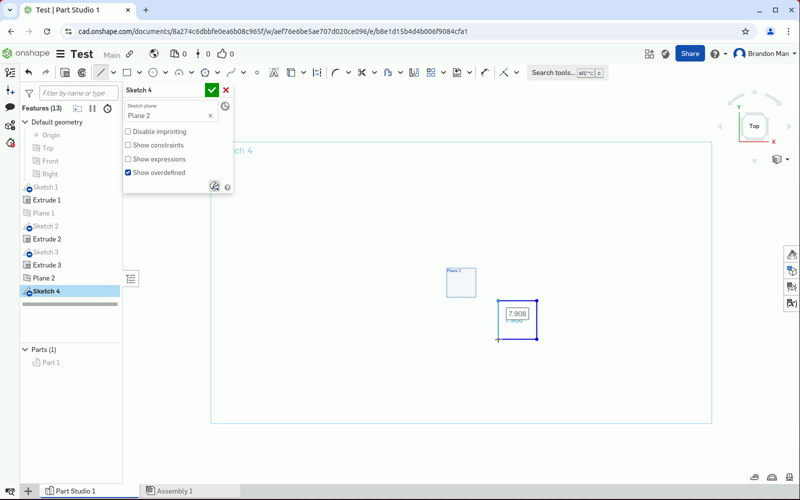
click(498, 339)
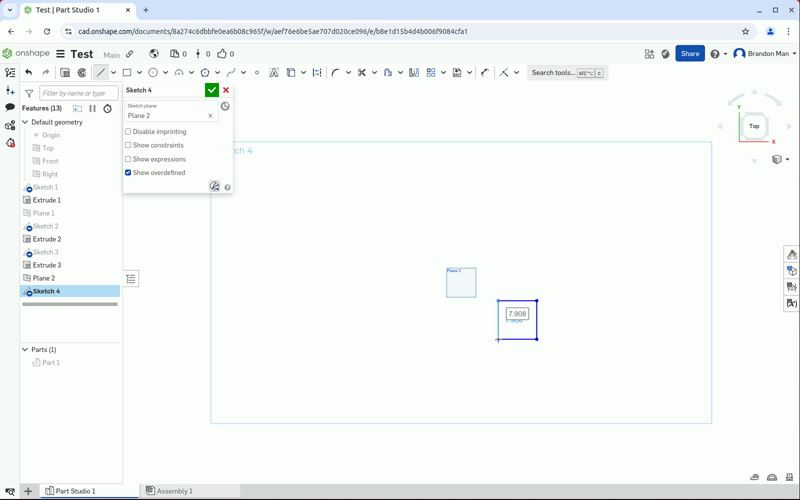
key(esc)
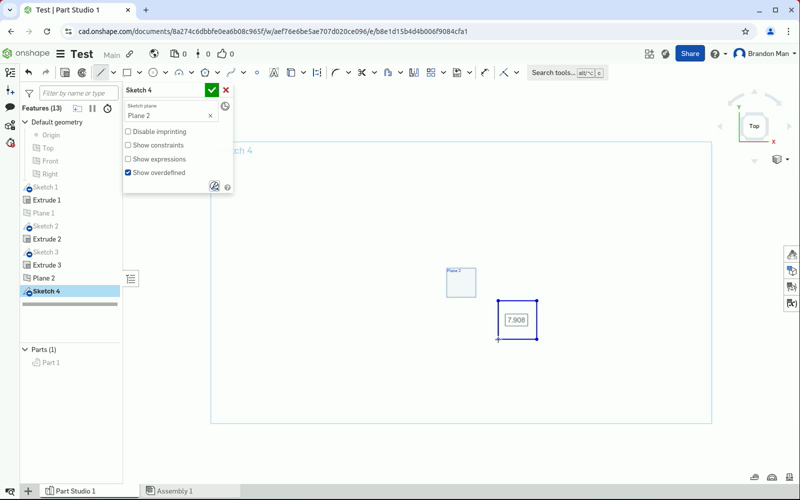
mouse_move(528, 332)
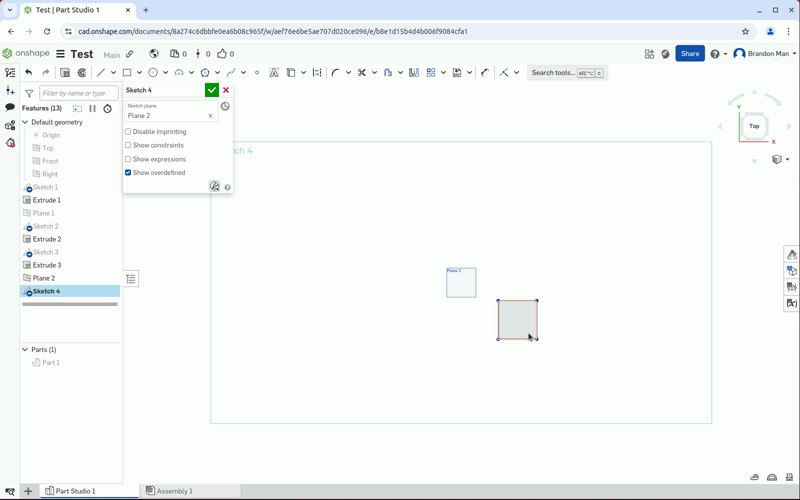
scroll(6)
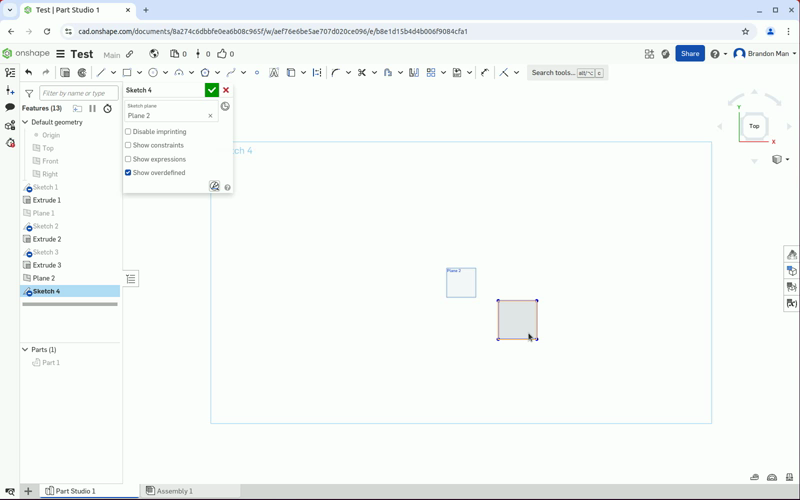
scroll(6)
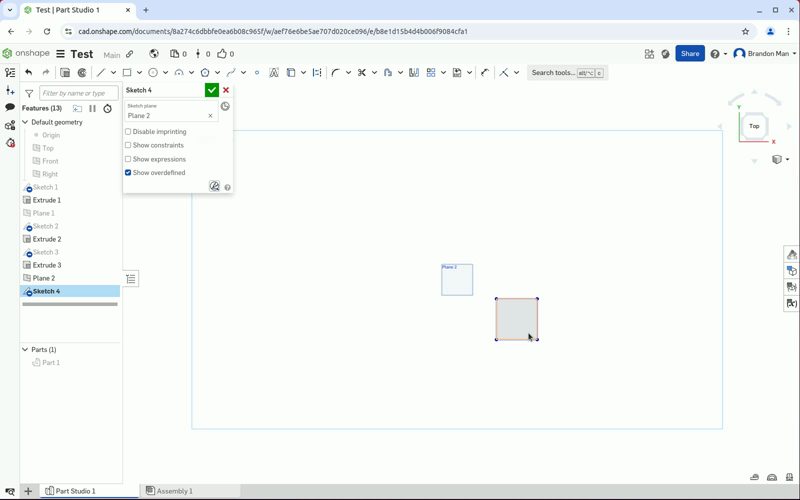
scroll(6)
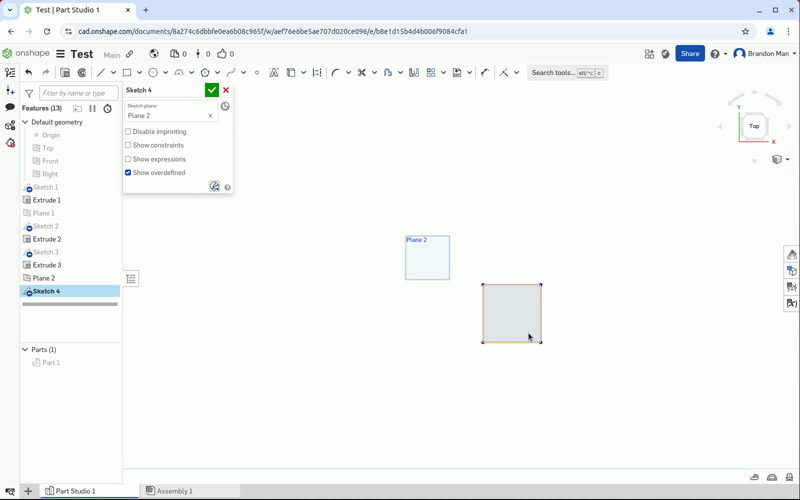
scroll(6)
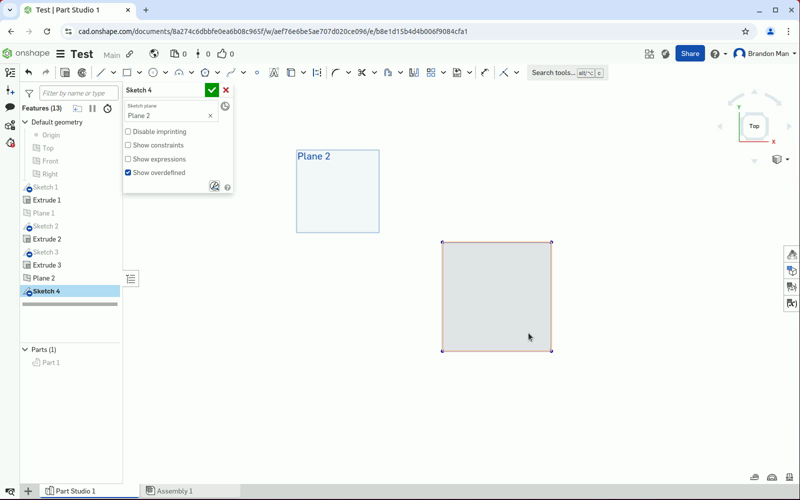
scroll(6)
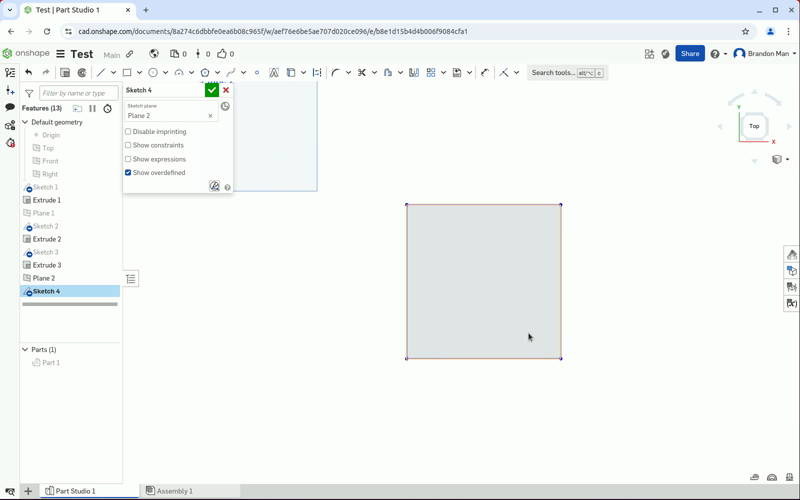
scroll(6)
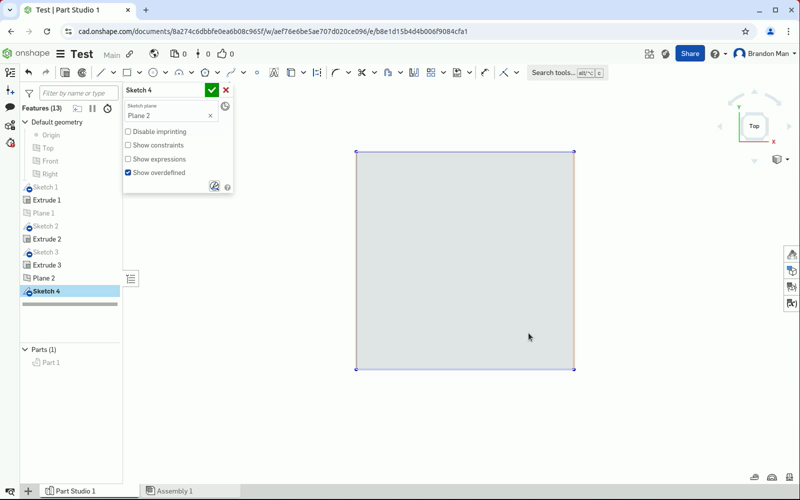
scroll(6)
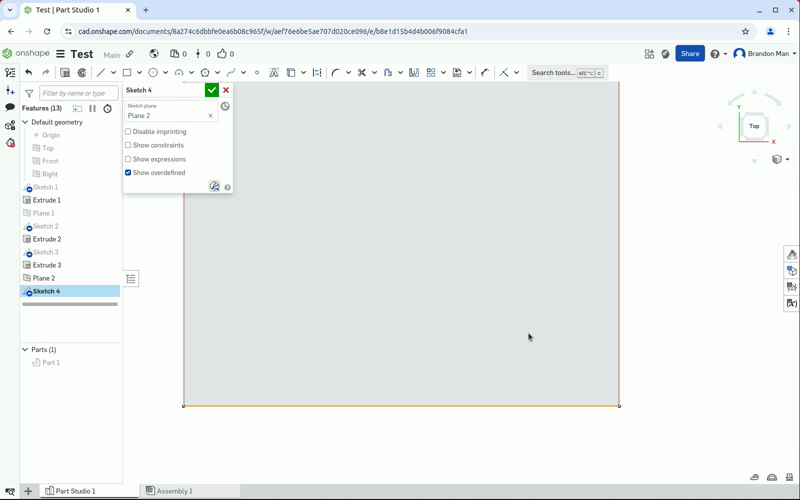
click(528, 332)
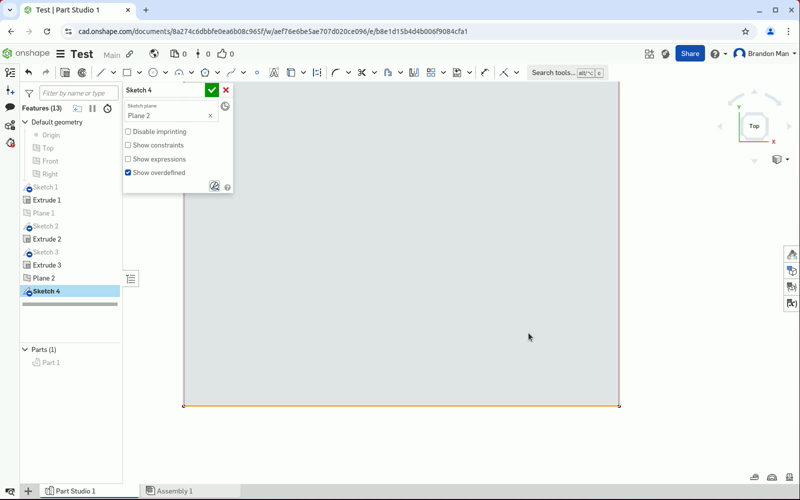
scroll(-6)
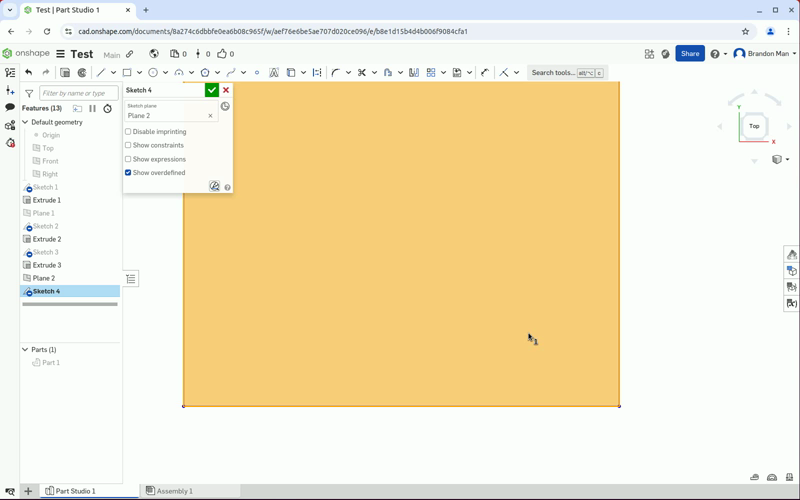
scroll(-6)
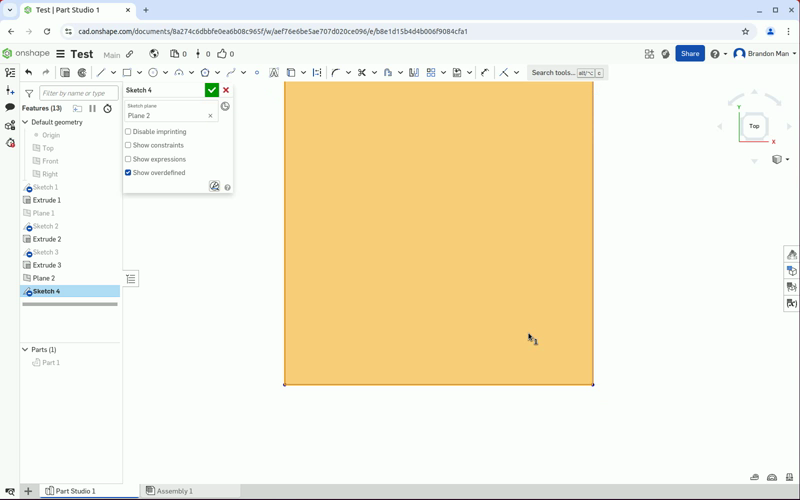
scroll(-6)
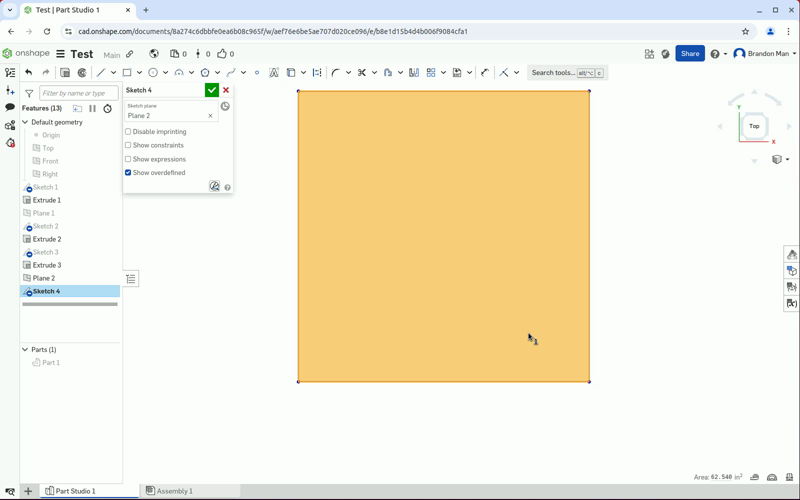
scroll(-6)
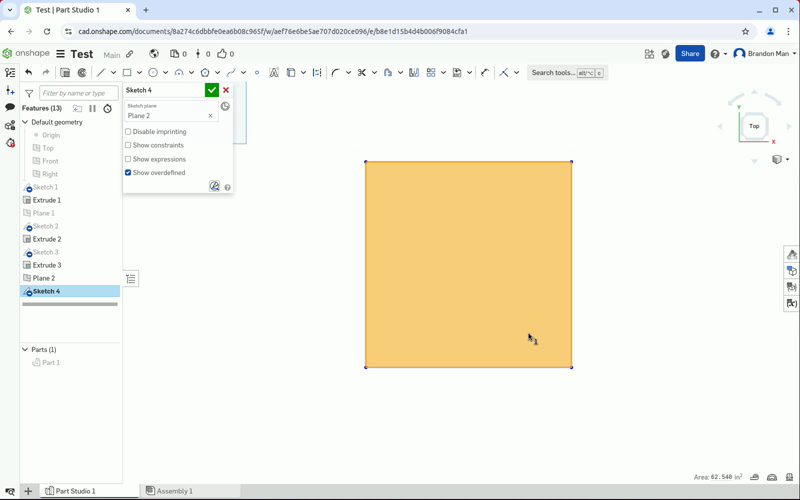
scroll(-6)
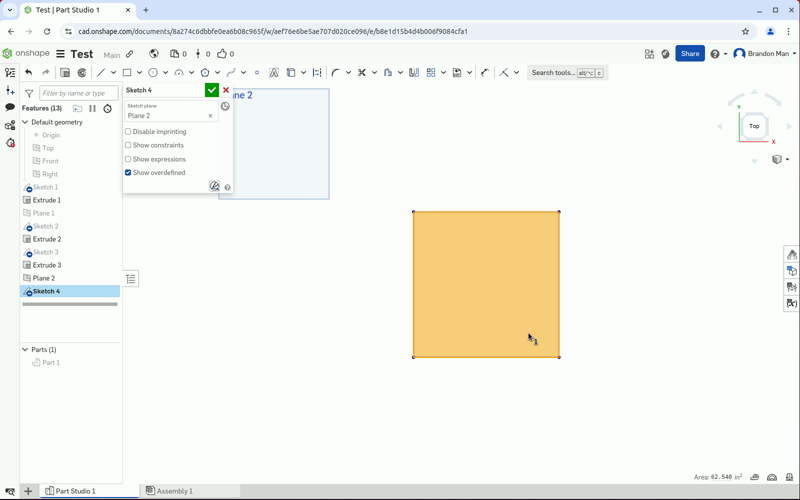
scroll(-6)
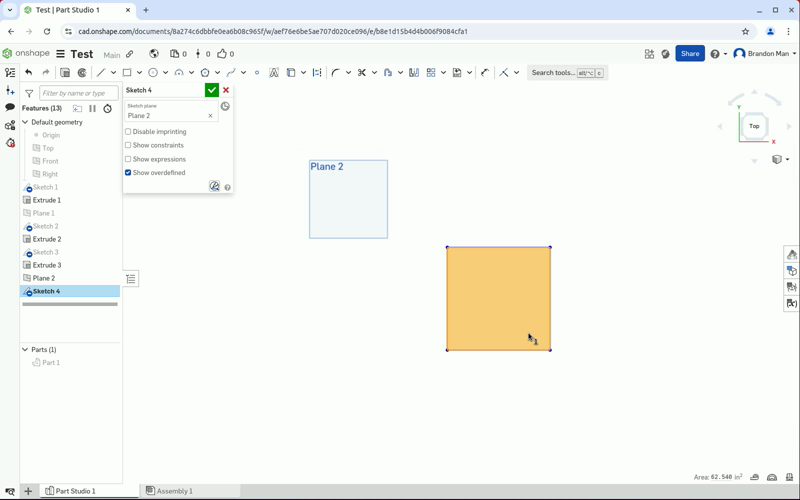
scroll(-6)
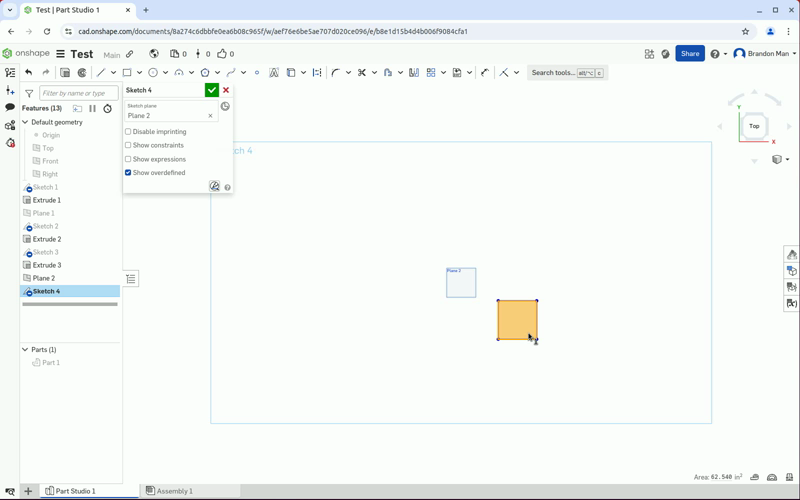
mouse_move(73, 352)
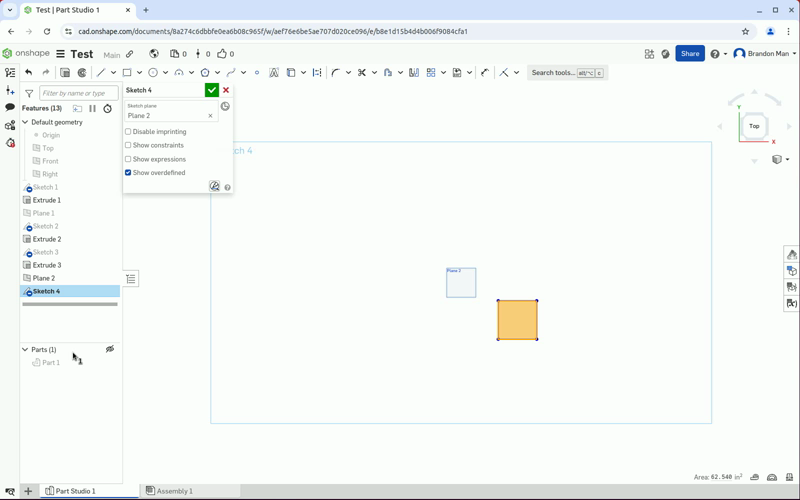
key(shift+y)
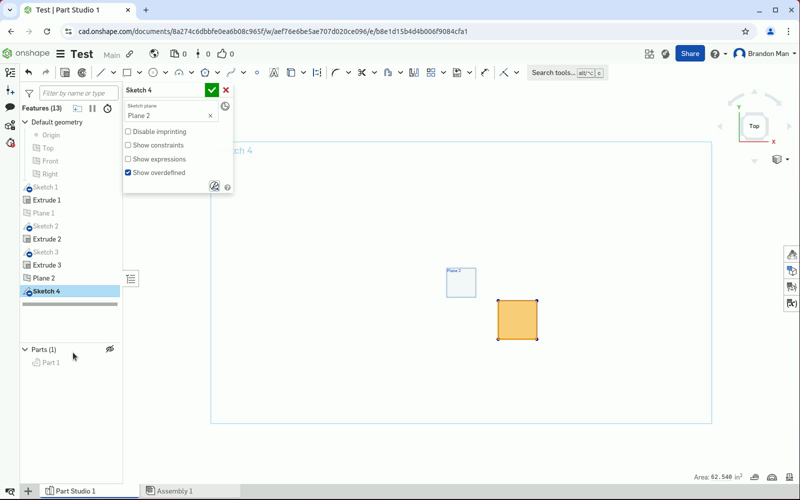
key(shift+e)
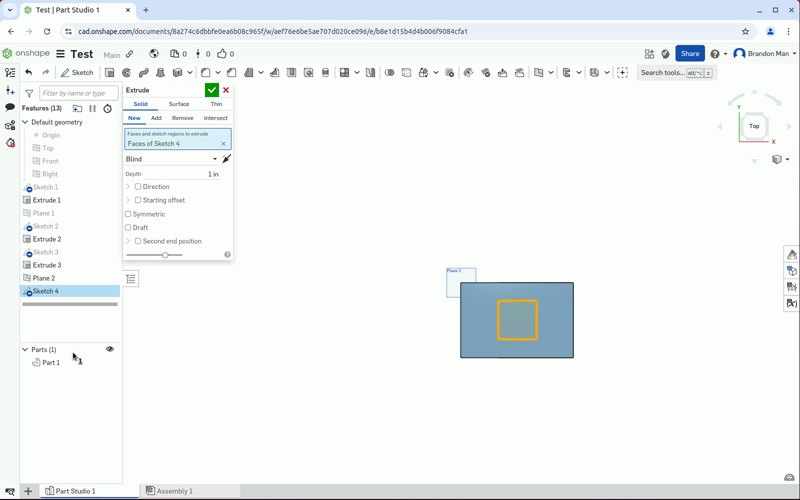
mouse_move(143, 106)
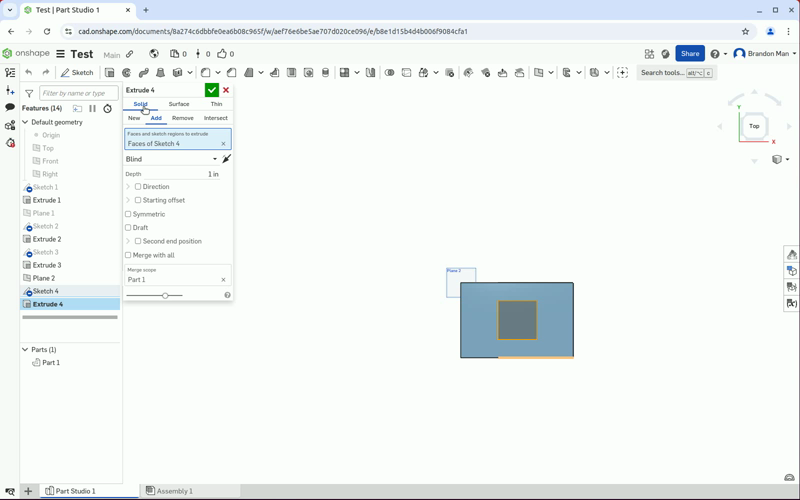
click(143, 106)
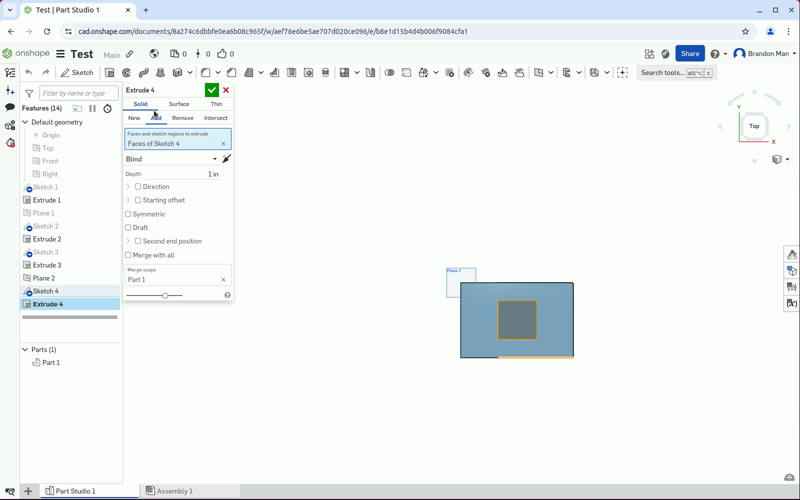
mouse_move(186, 120)
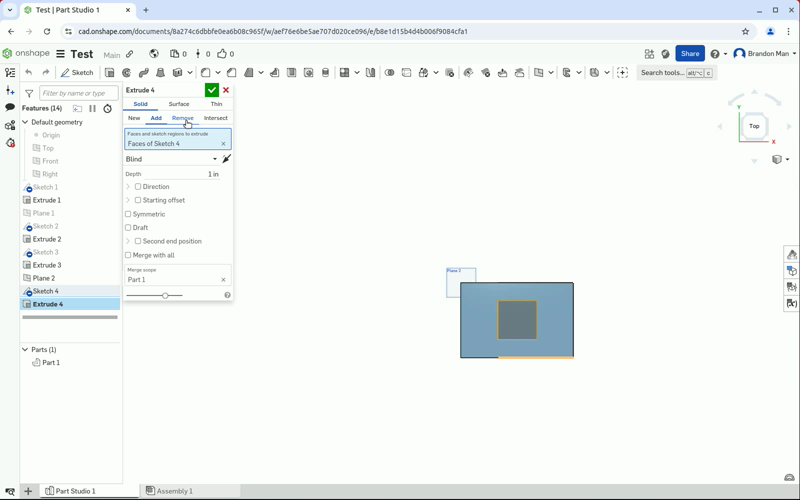
click(186, 120)
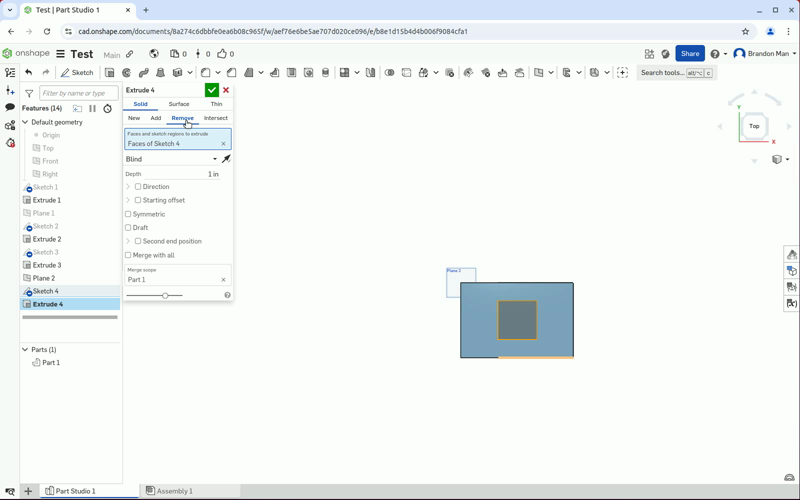
key(tab, 4)
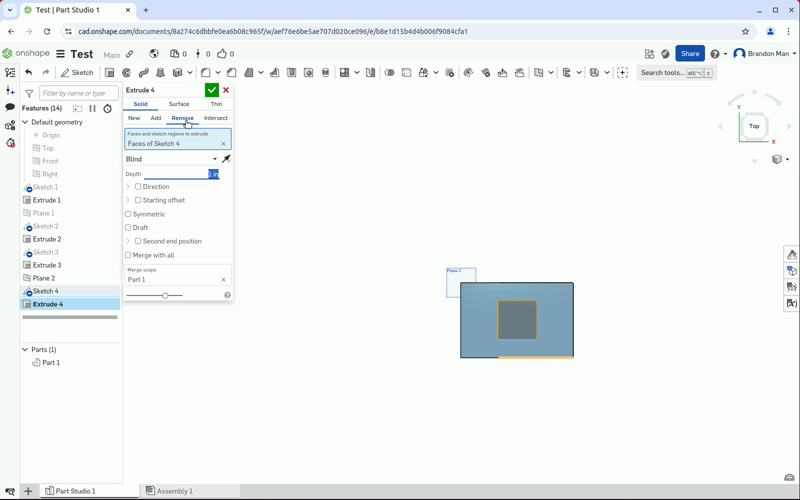
text(3.851)
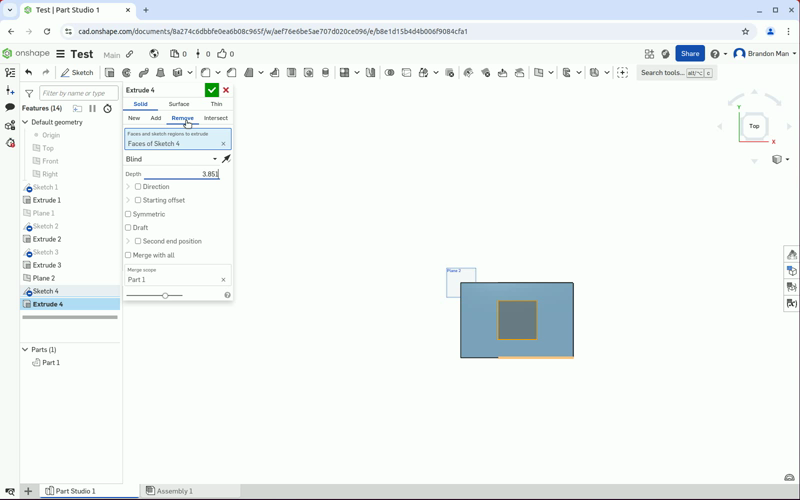
key(tab, 6)
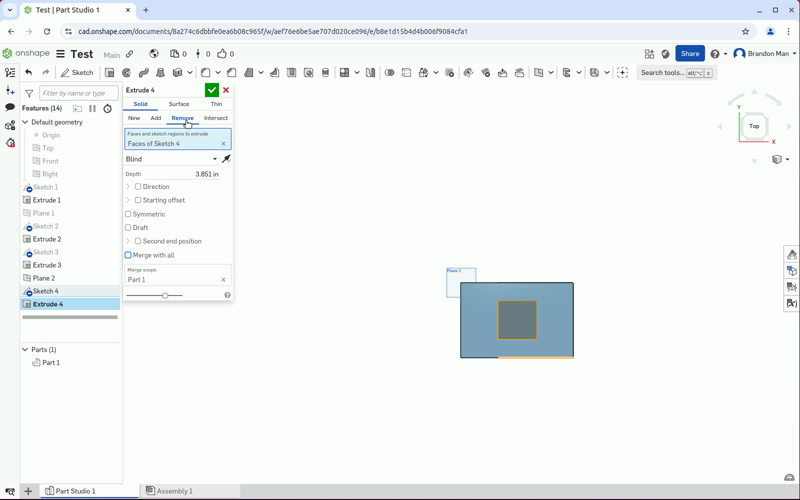
key(space)
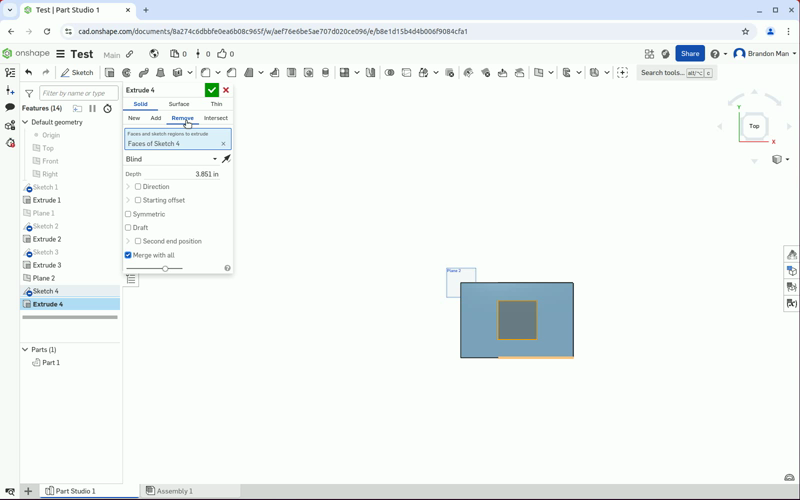
key(enter)
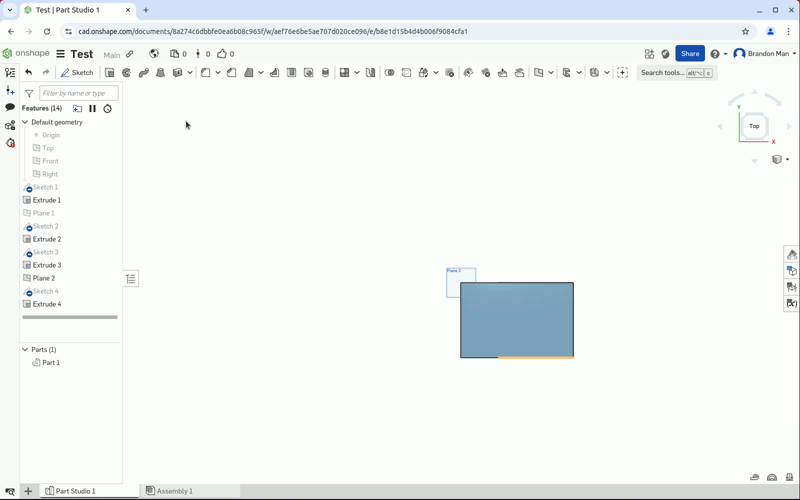
key(shift+h)
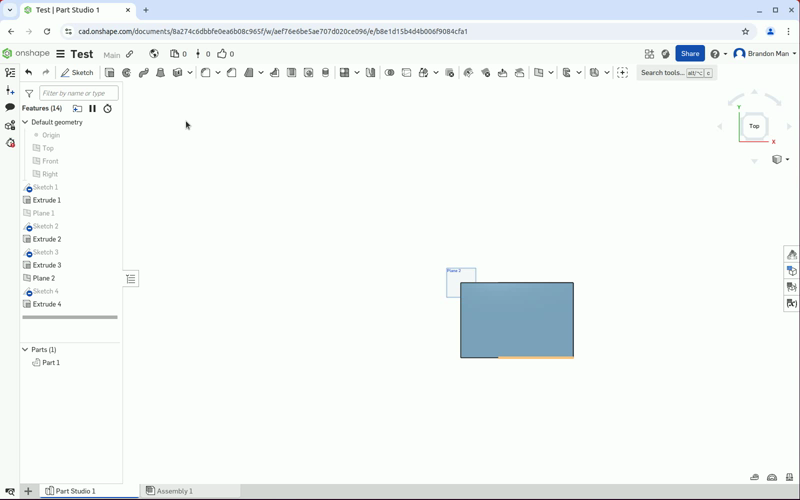
key(shift+h)
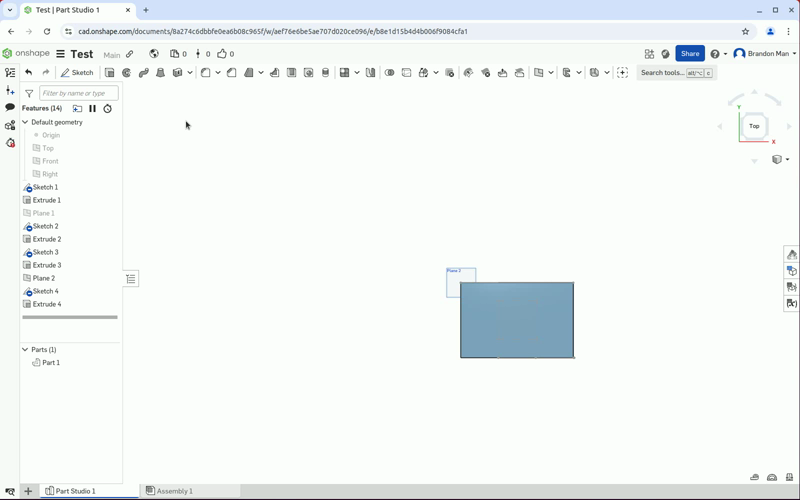
key(shift+7)
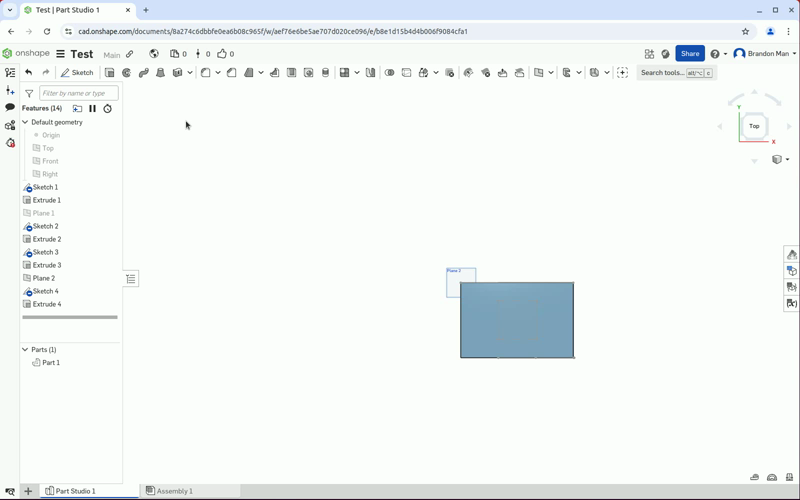
key(up, 3)
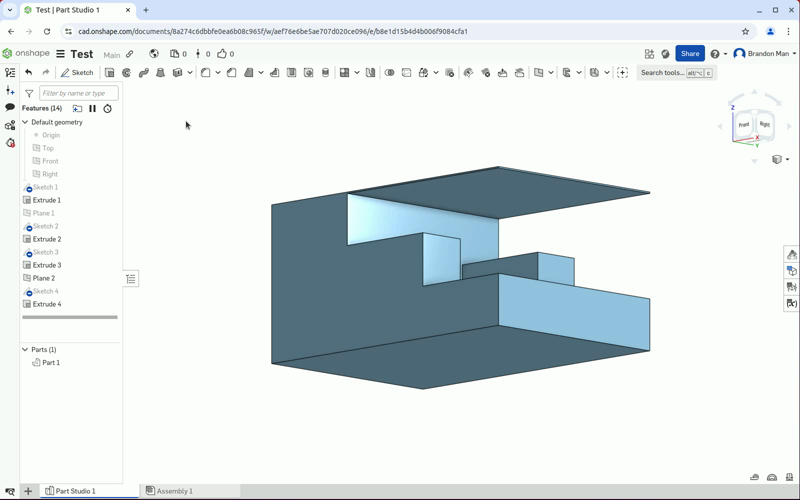
key(left, 3)
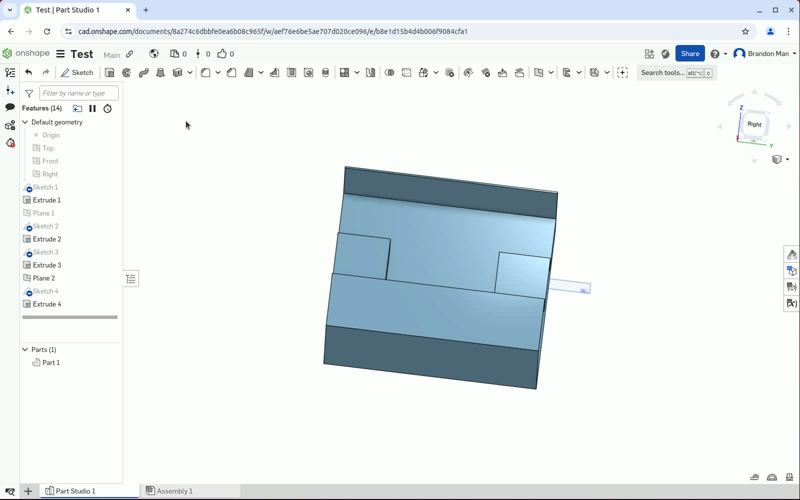
key(right, 3)
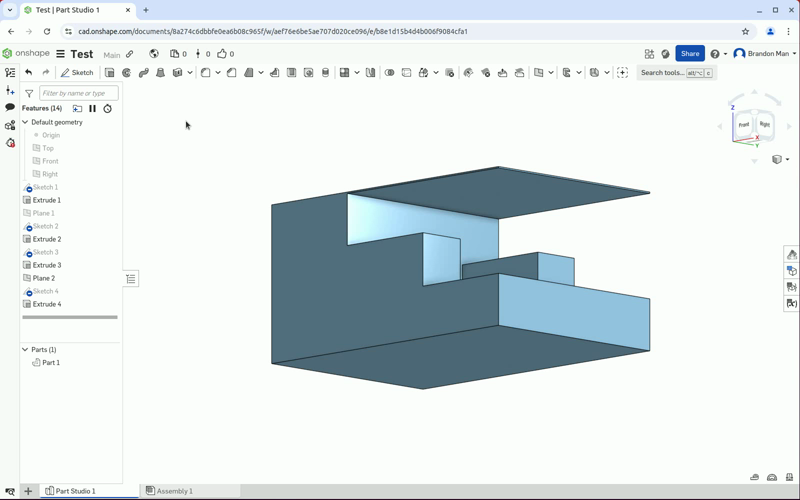
key(down, 3)
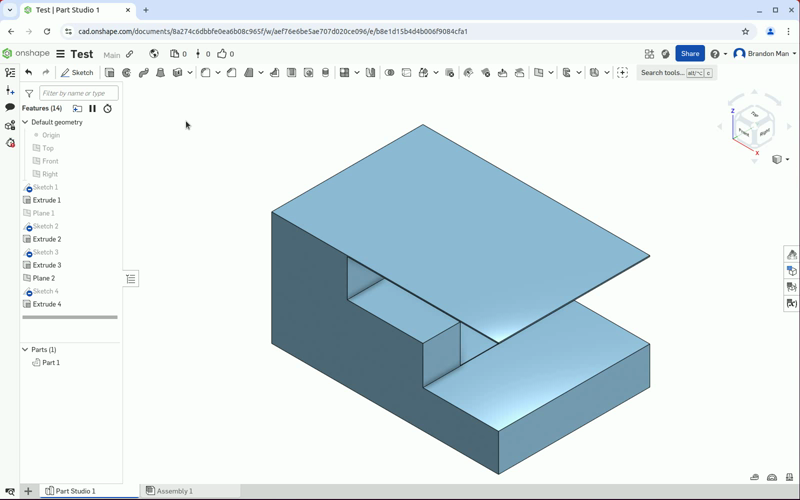
mouse_move(73, 189)
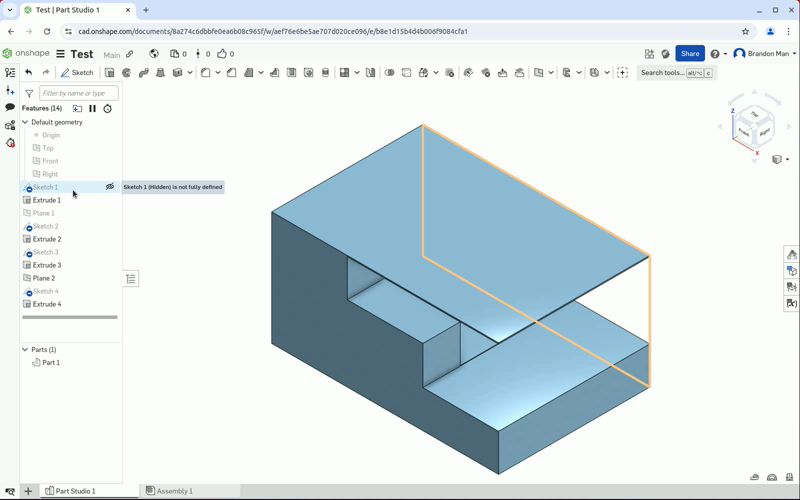
click(73, 189)